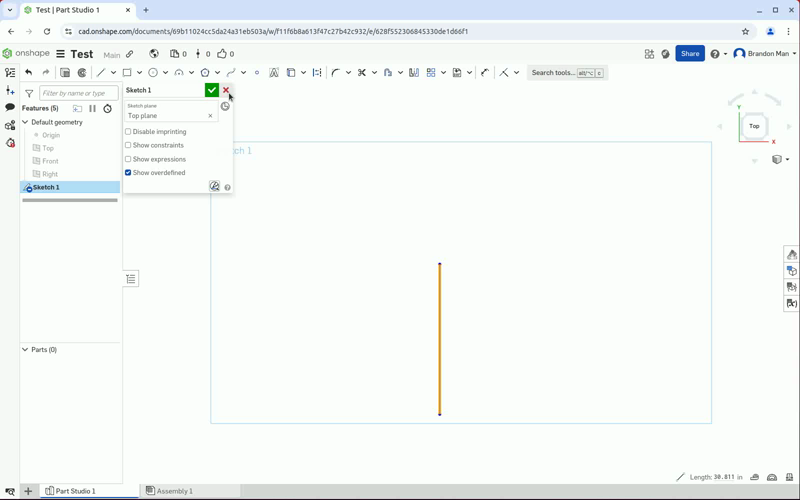
key(shift+h)
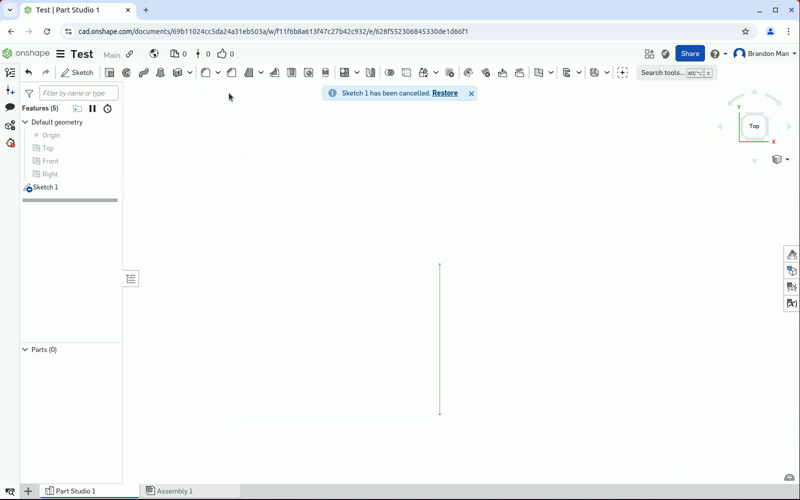
key(shift+s)
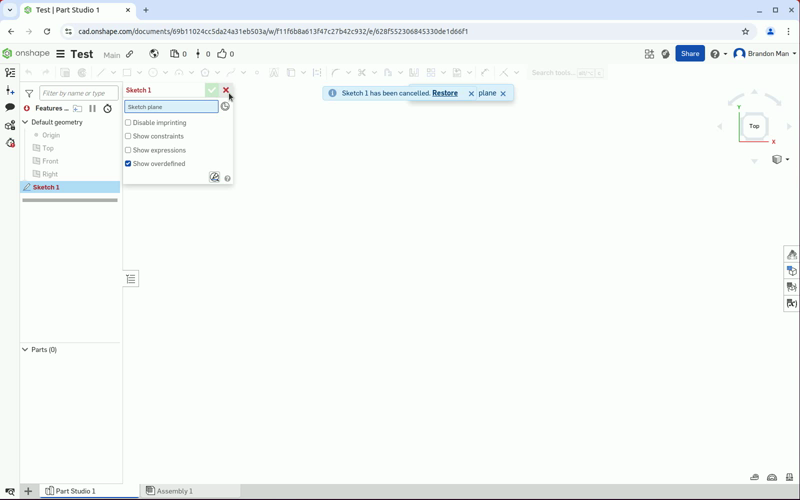
mouse_move(73, 150)
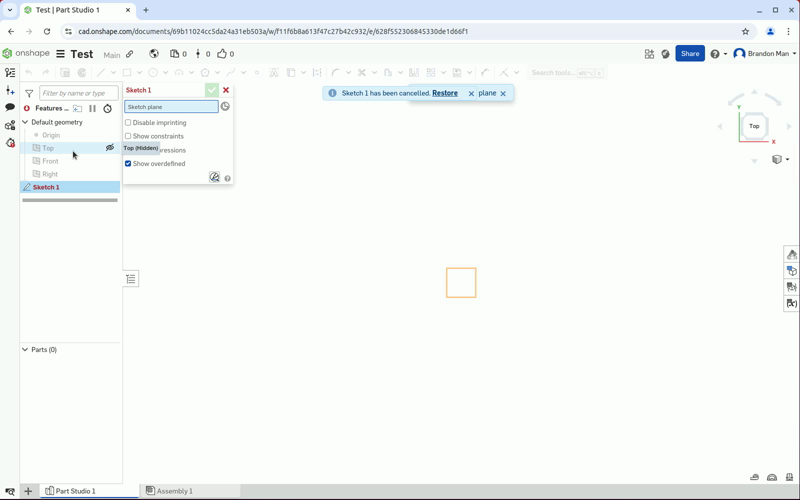
click(73, 150)
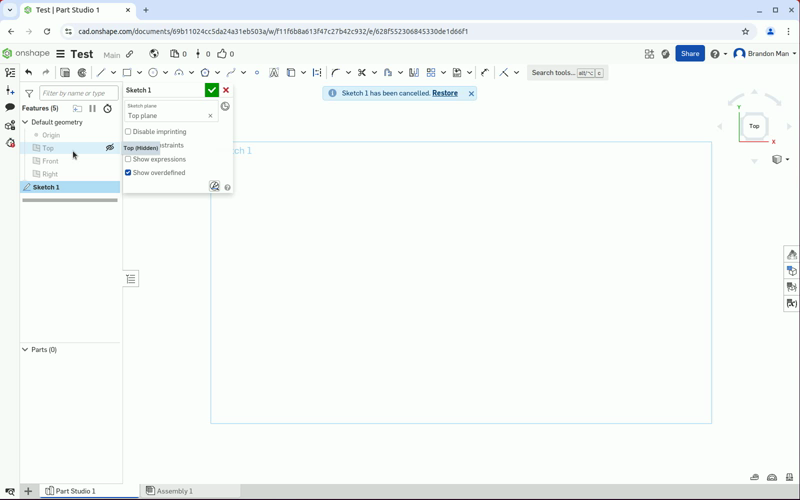
mouse_move(73, 352)
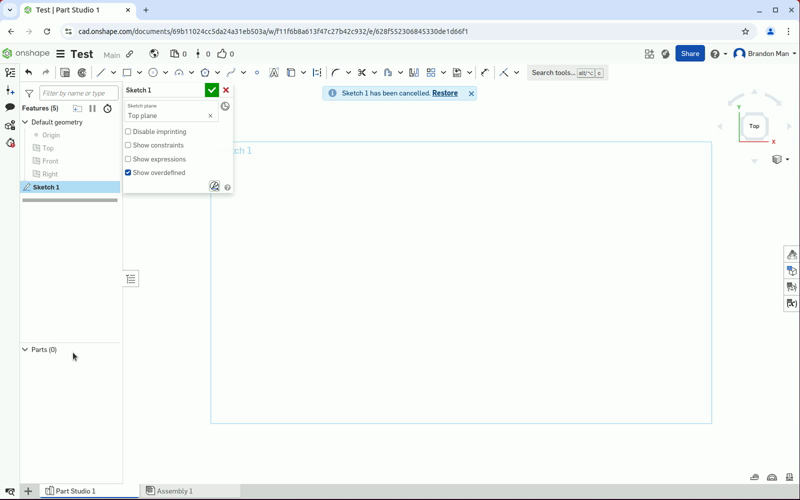
key(y)
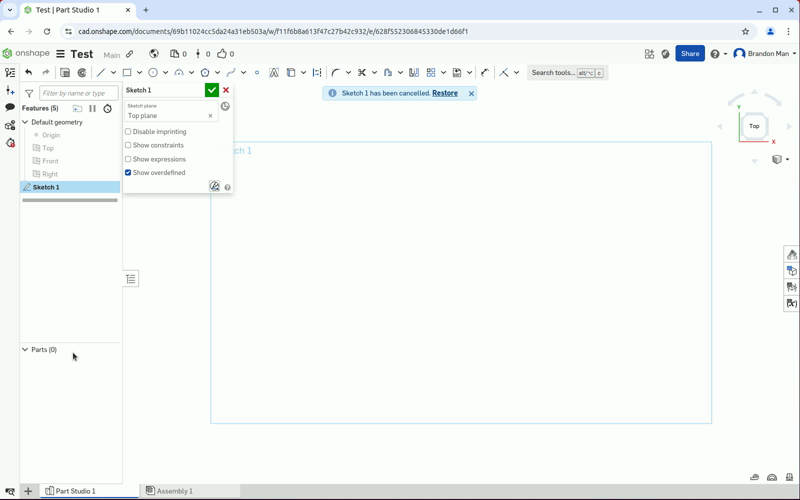
key(l)
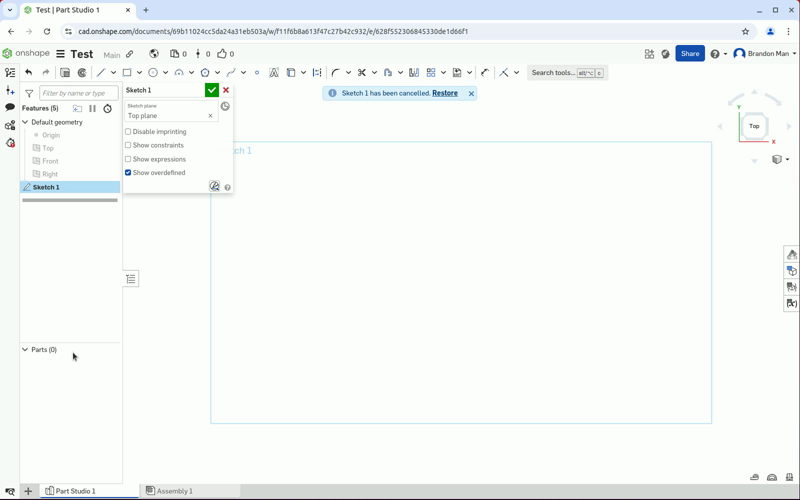
key_down(shift)
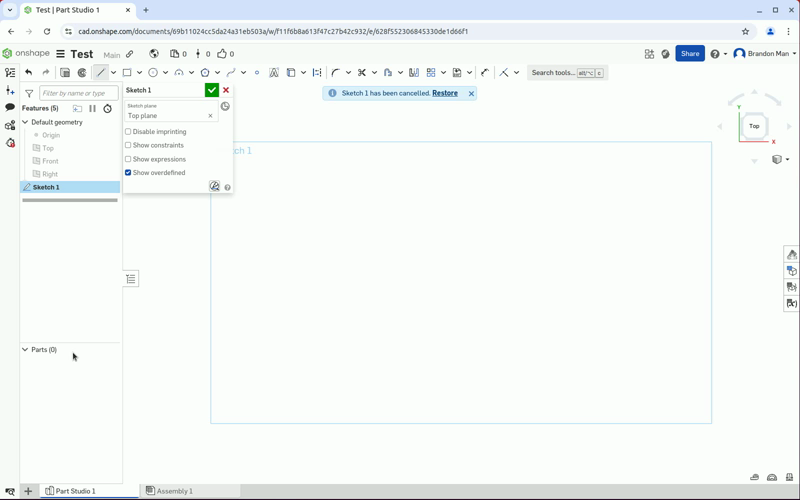
mouse_move(460, 308)
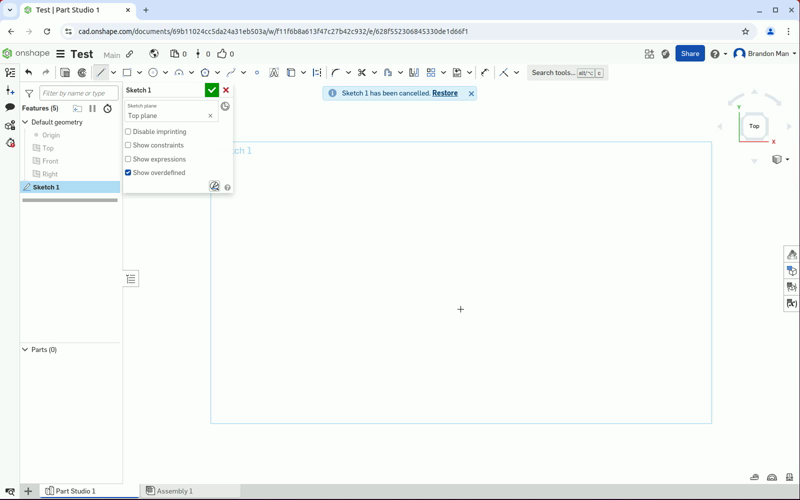
click(460, 308)
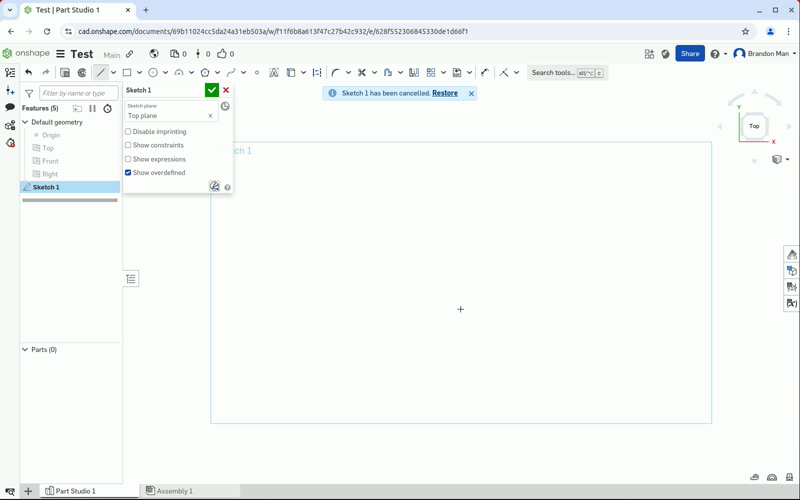
key_up(shift)
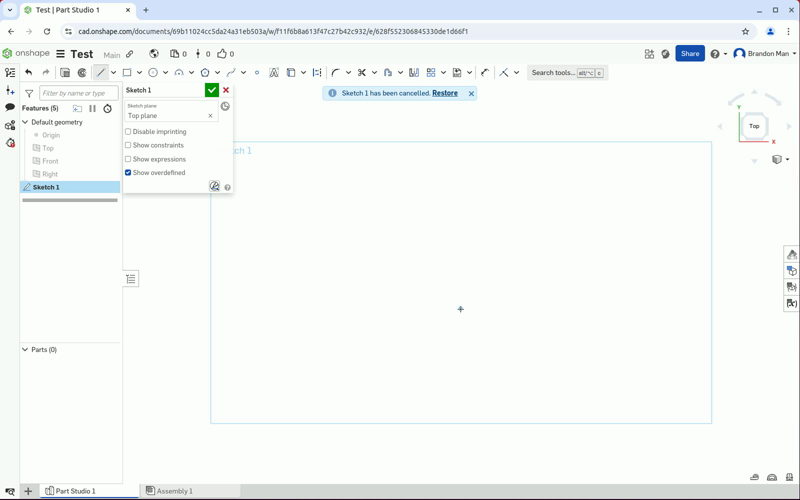
key_down(shift)
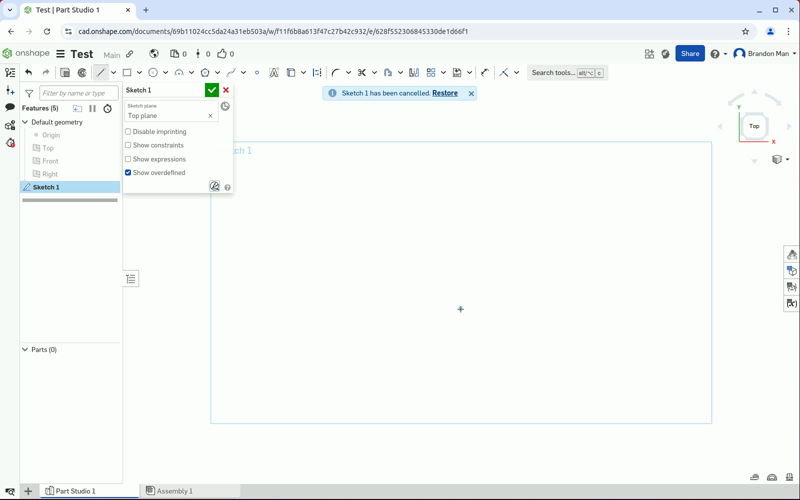
mouse_move(588, 308)
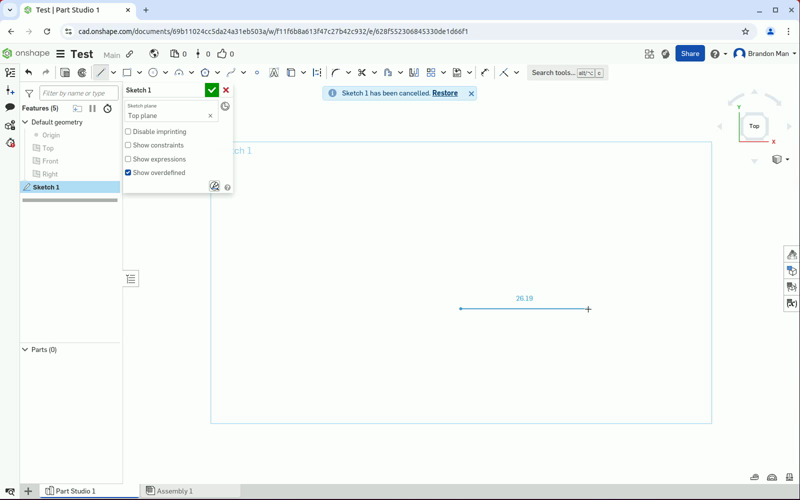
click(588, 308)
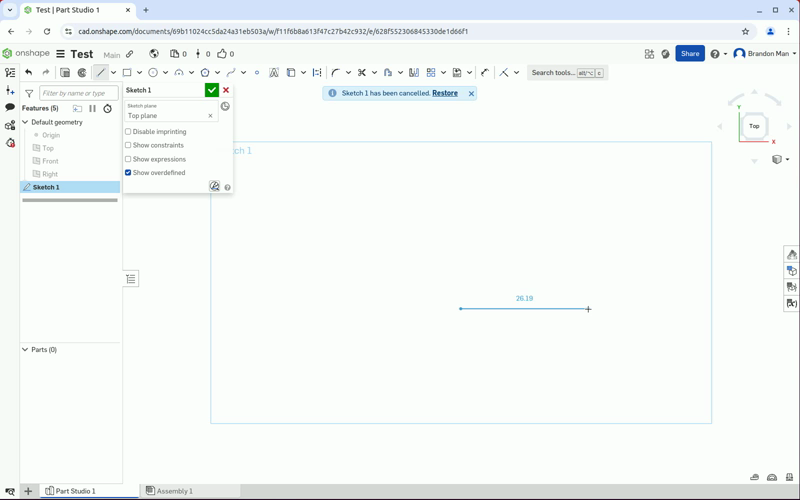
key_up(shift)
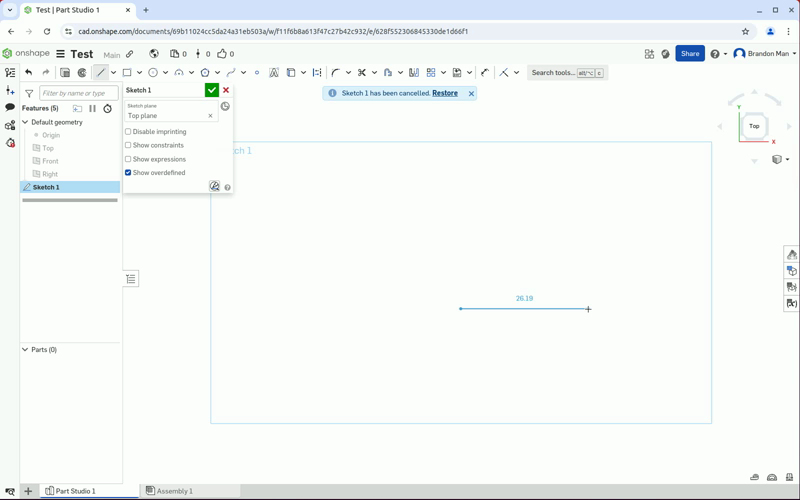
key_down(shift)
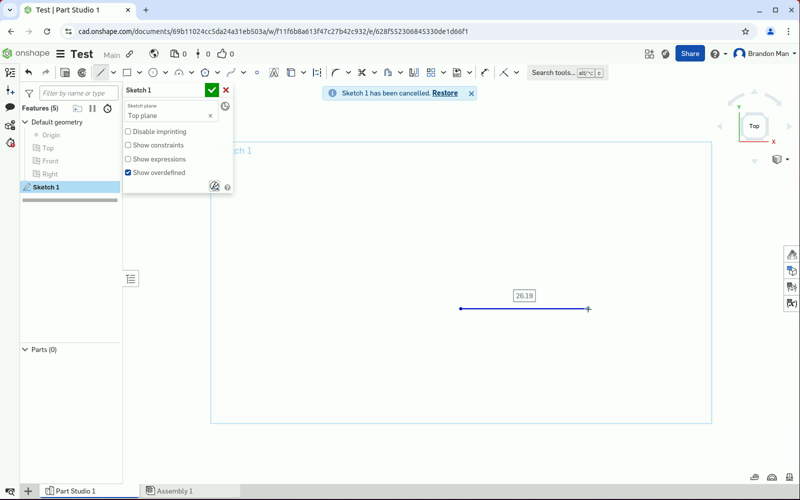
mouse_move(589, 308)
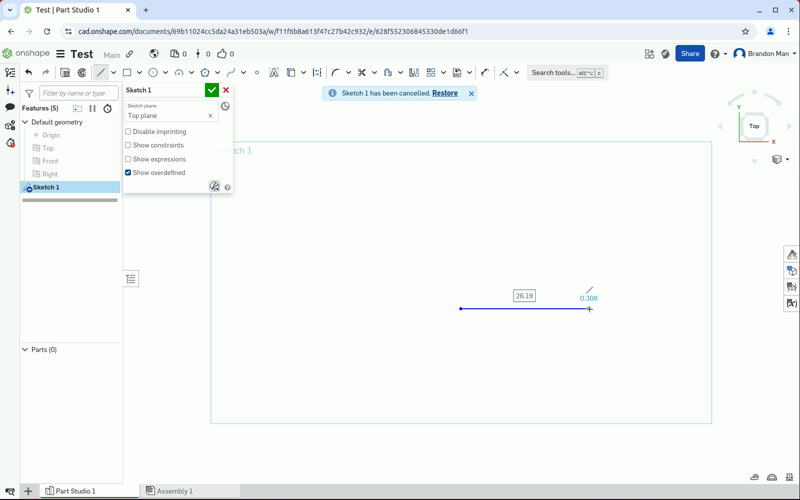
mouse_move(588, 283)
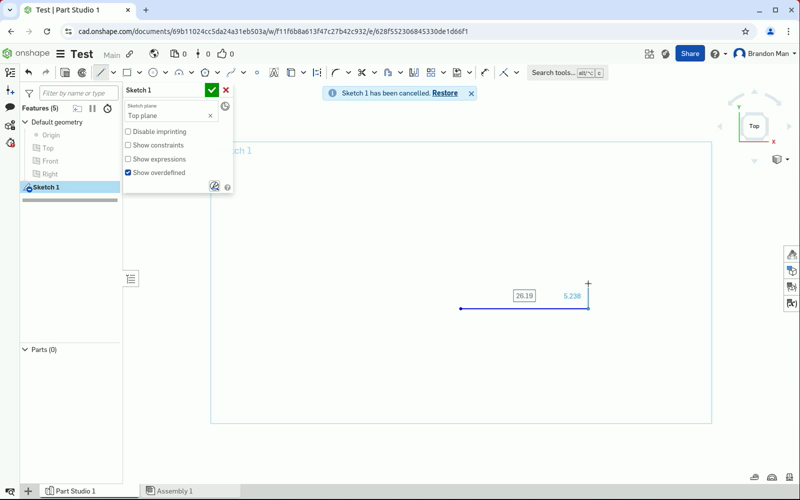
click(588, 283)
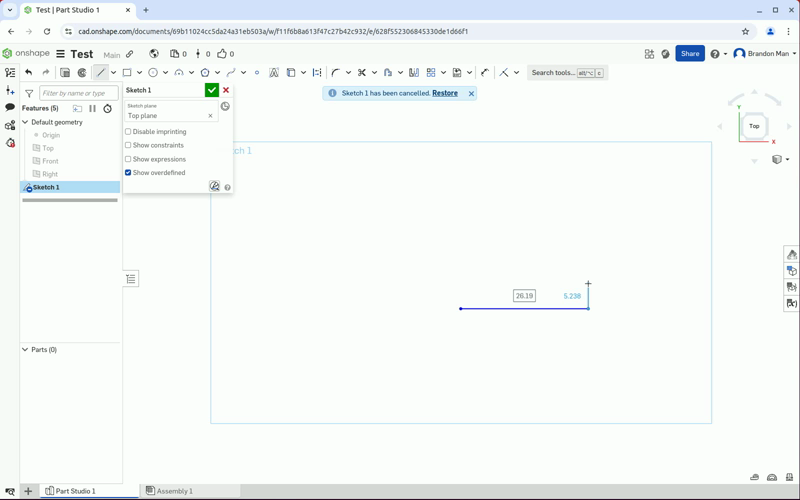
key_up(shift)
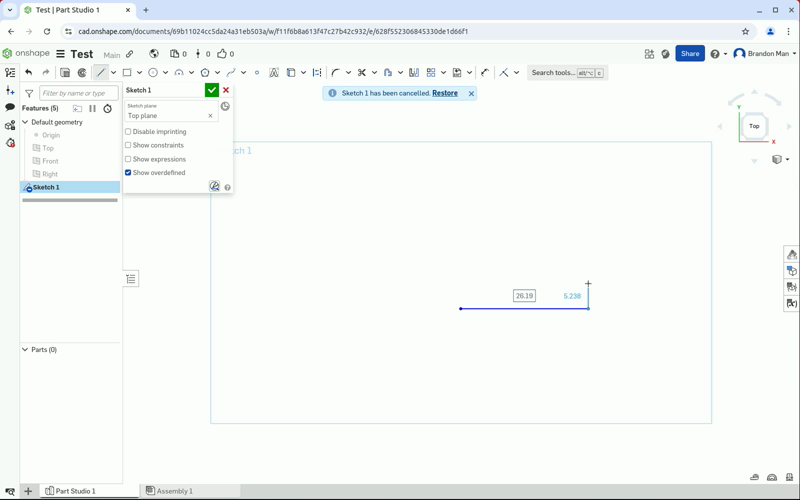
key_down(shift)
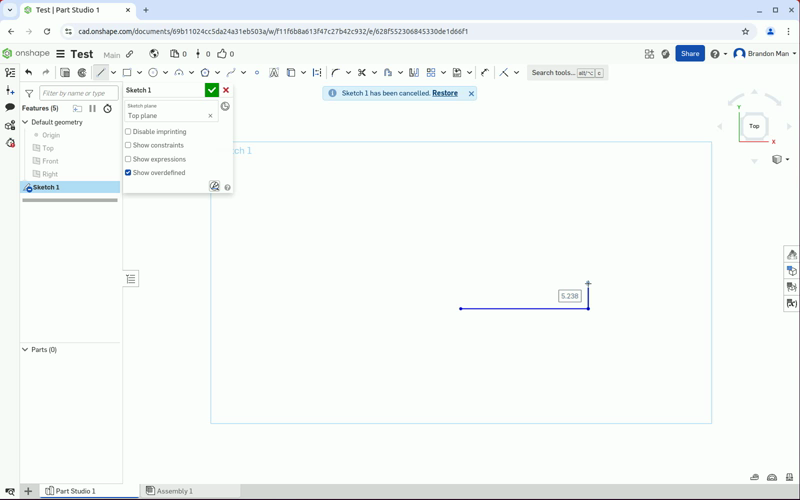
mouse_move(460, 283)
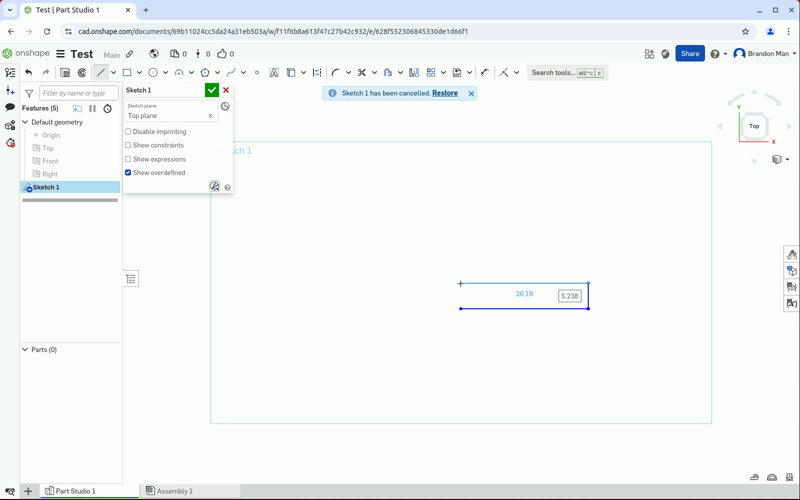
click(460, 283)
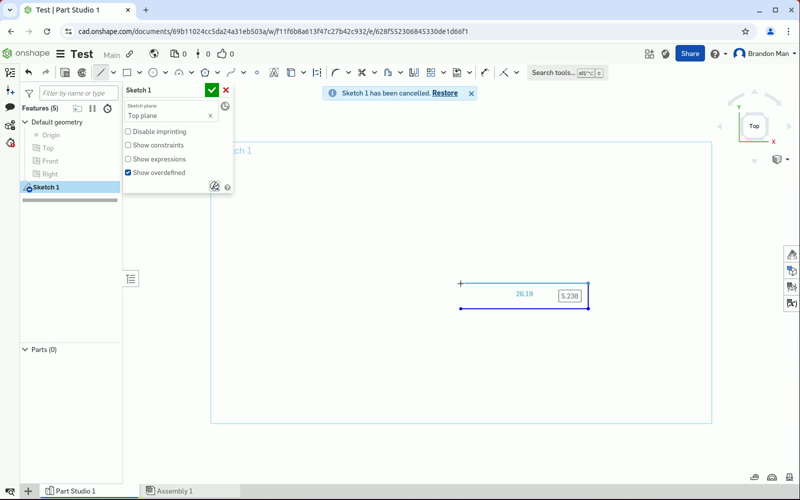
key_up(shift)
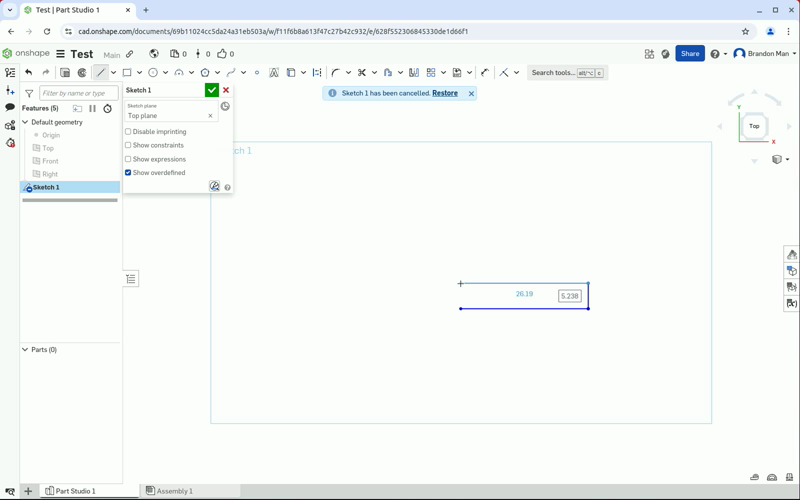
mouse_move(490, 283)
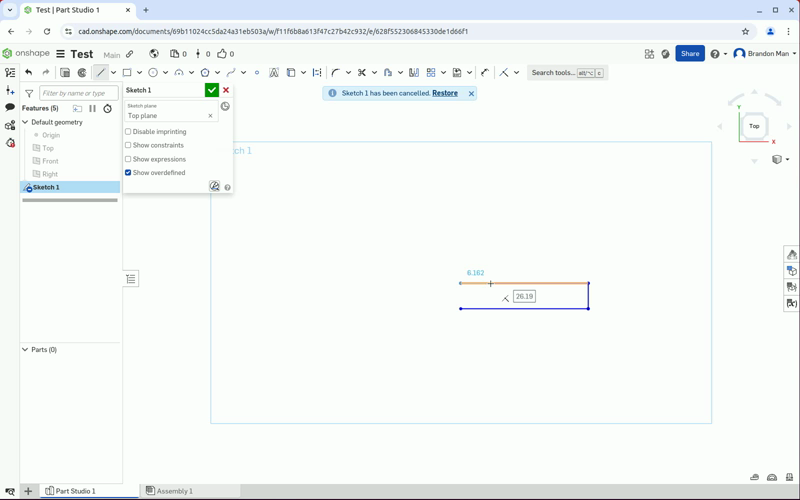
key_down(shift)
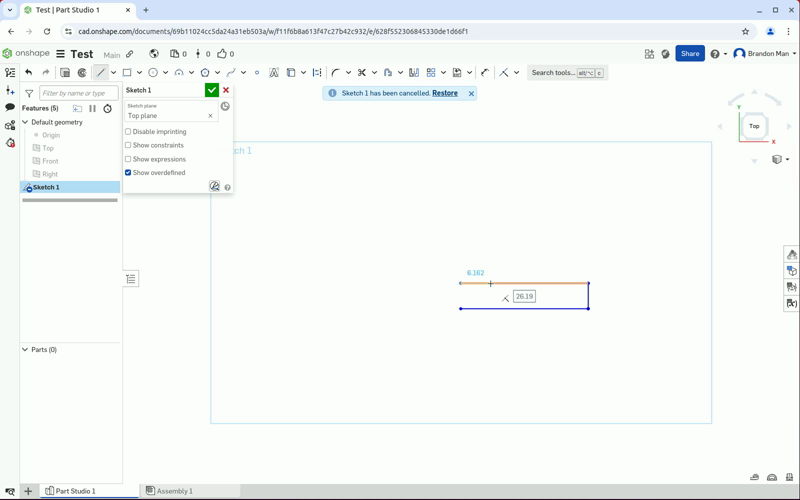
mouse_move(460, 308)
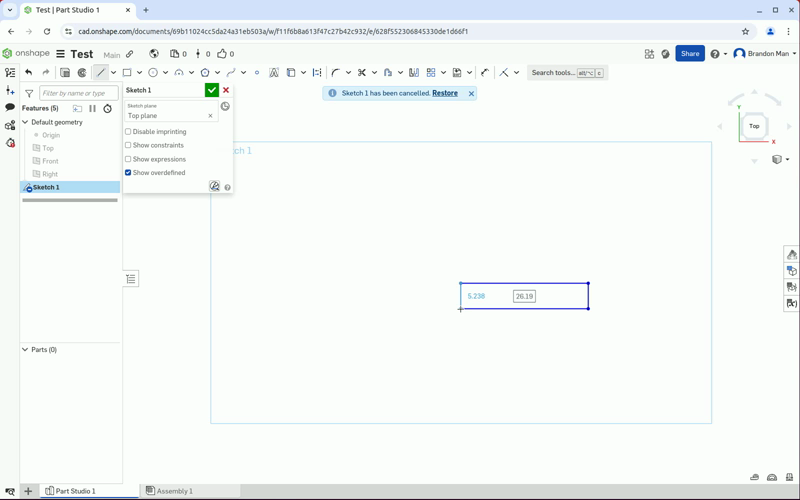
key_up(shift)
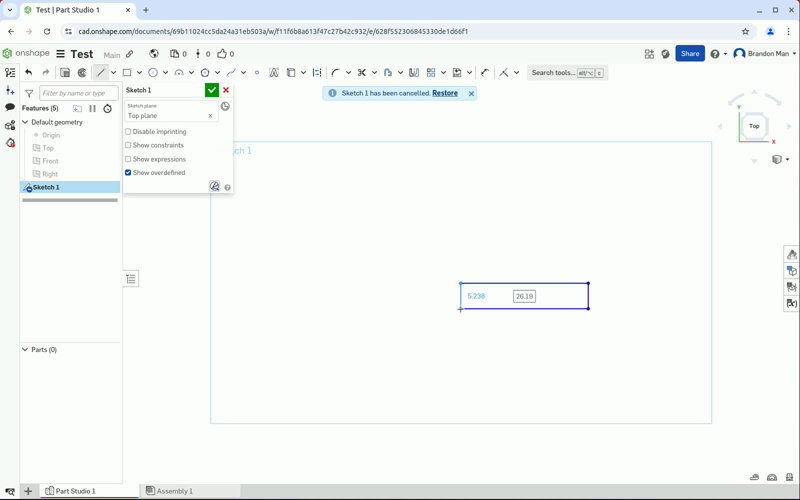
click(460, 308)
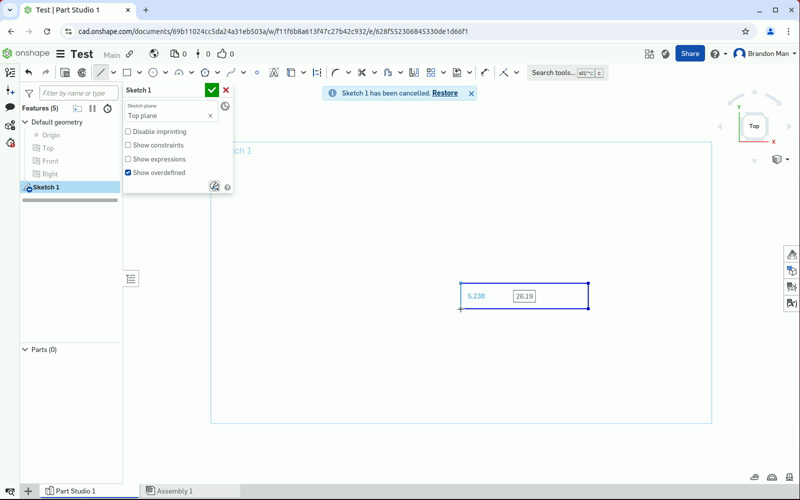
key(esc)
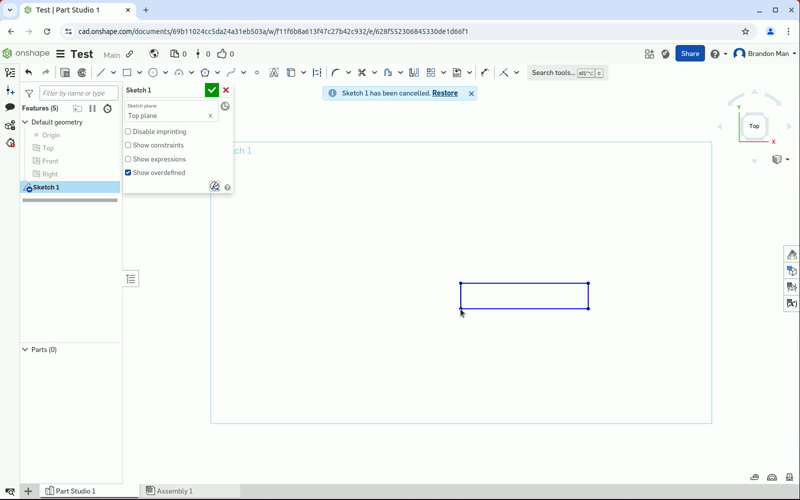
mouse_move(497, 298)
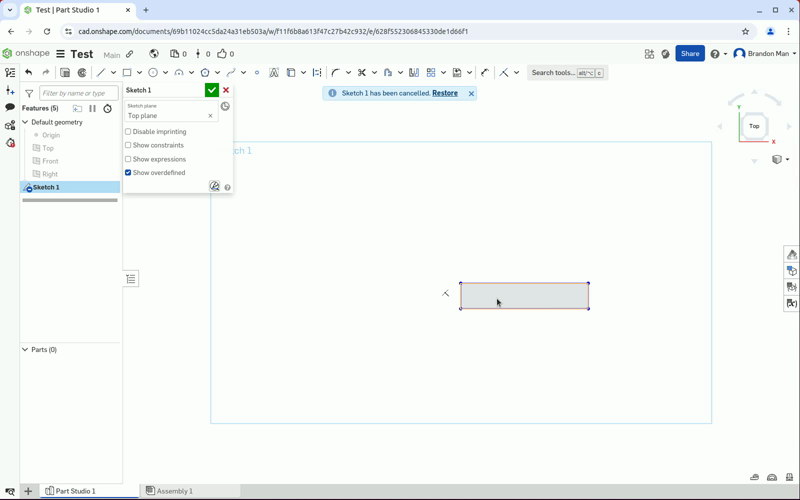
click(497, 298)
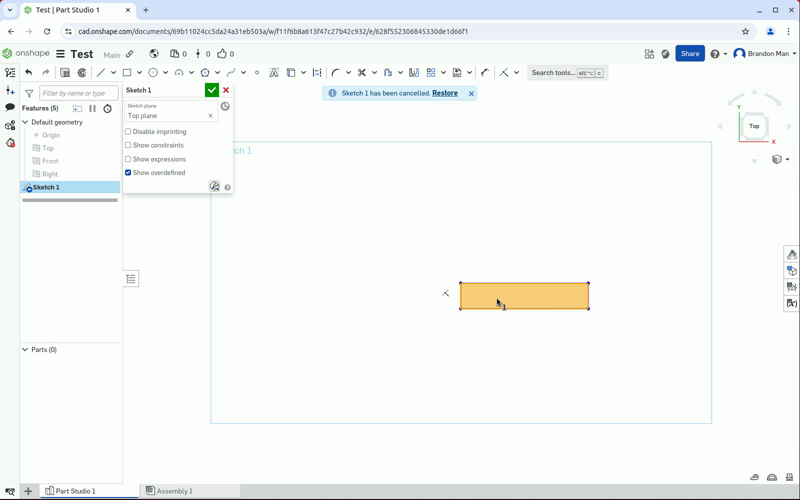
mouse_move(73, 352)
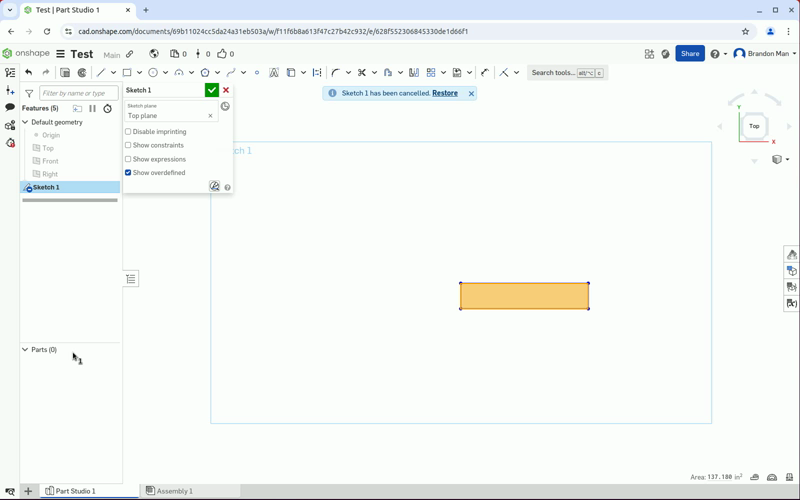
key(shift+y)
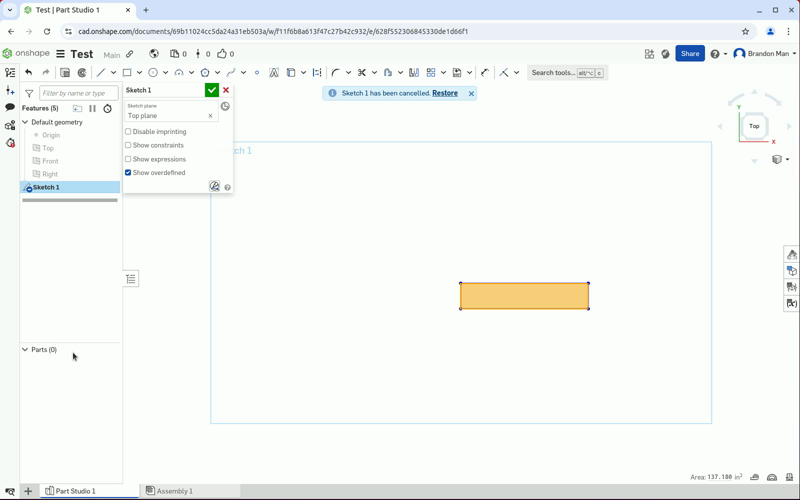
key(shift+e)
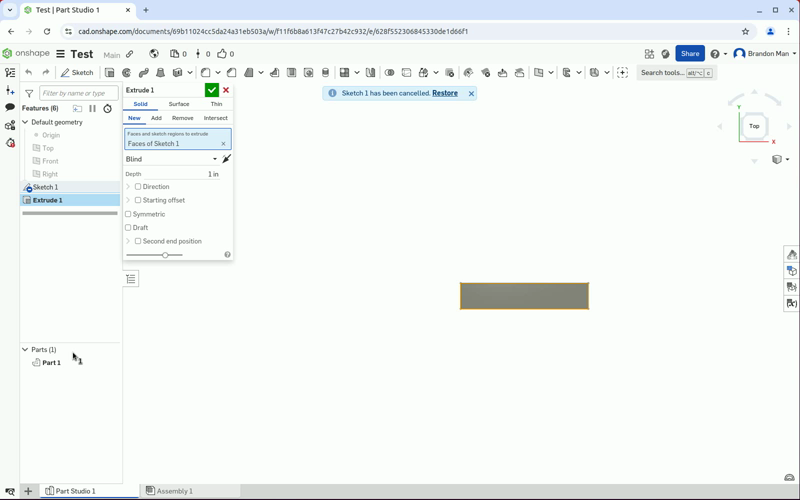
mouse_move(143, 106)
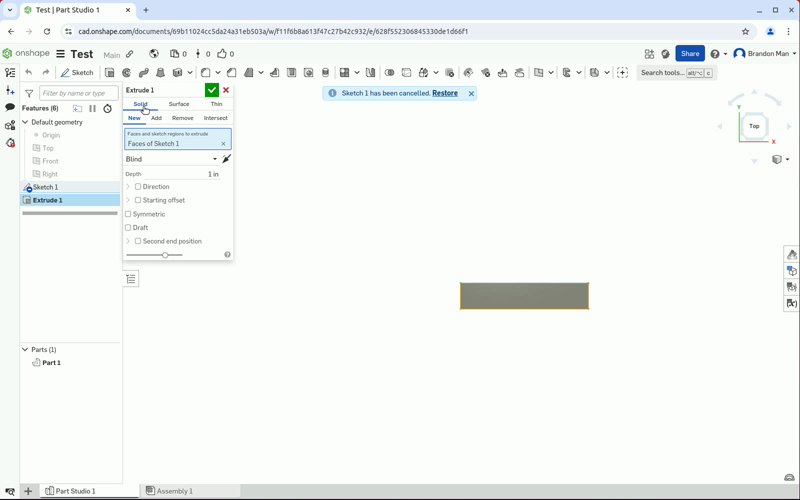
click(143, 106)
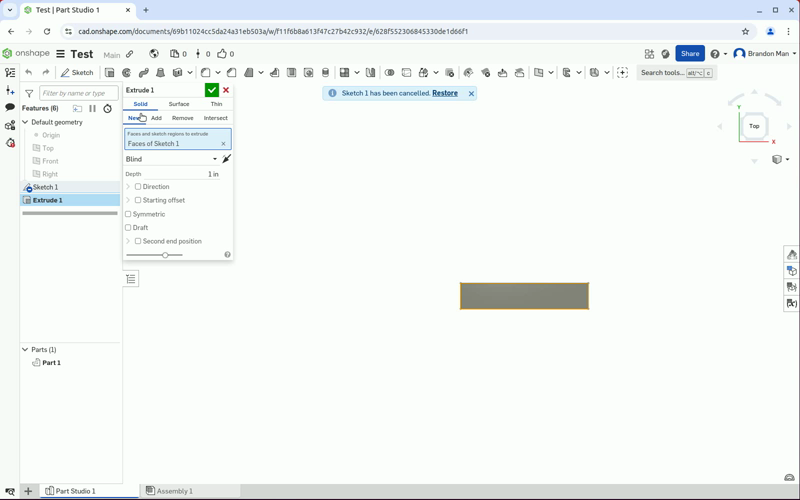
mouse_move(137, 120)
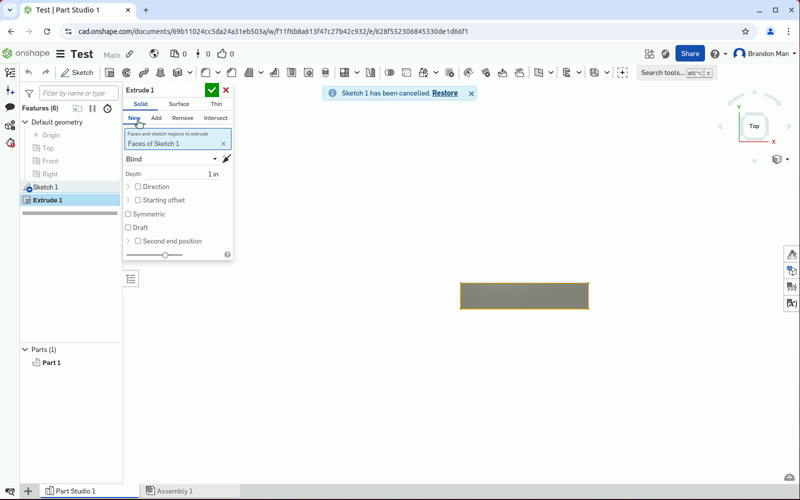
click(137, 120)
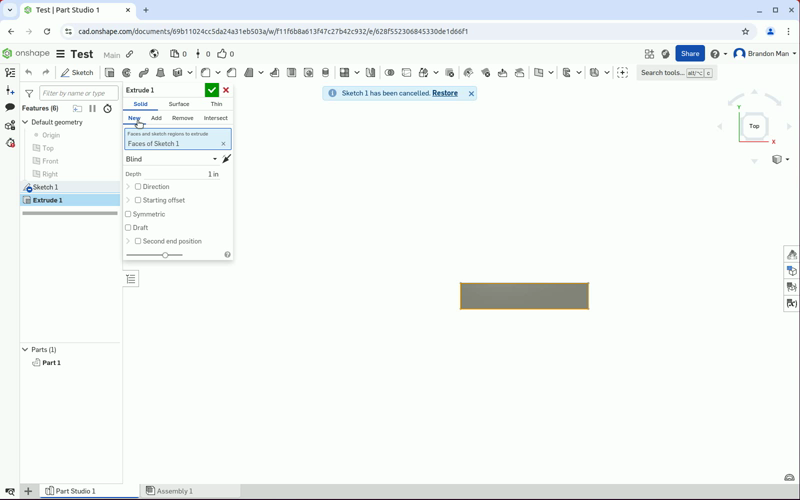
key(tab, 4)
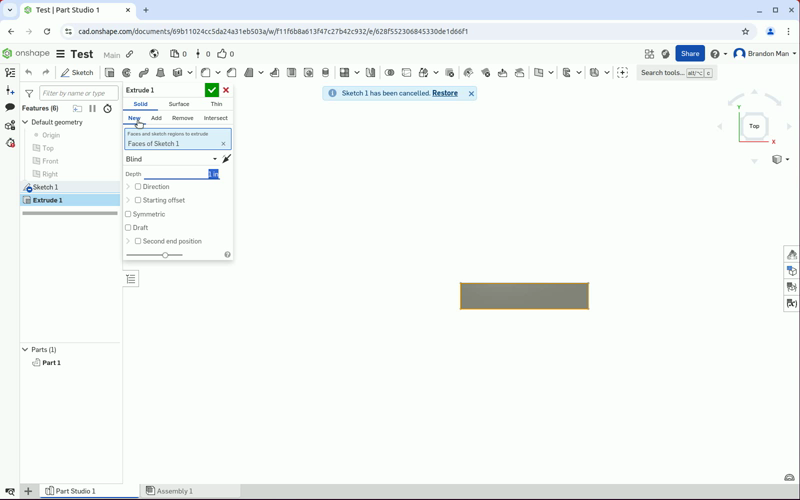
text(2.648)
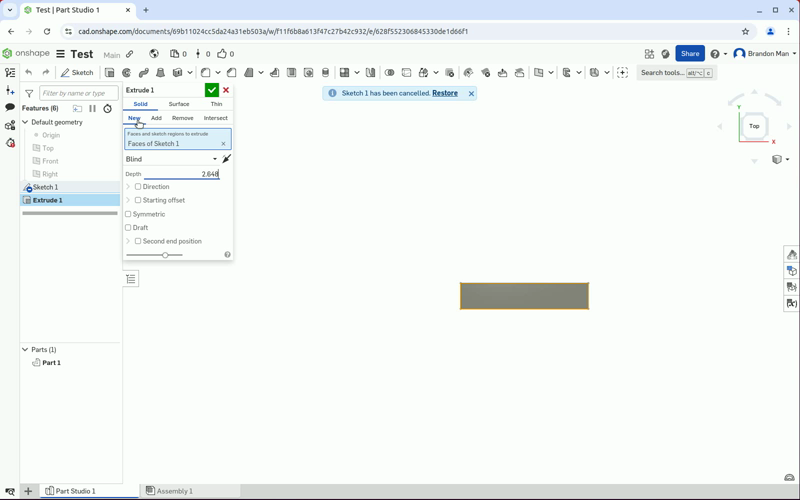
key(enter)
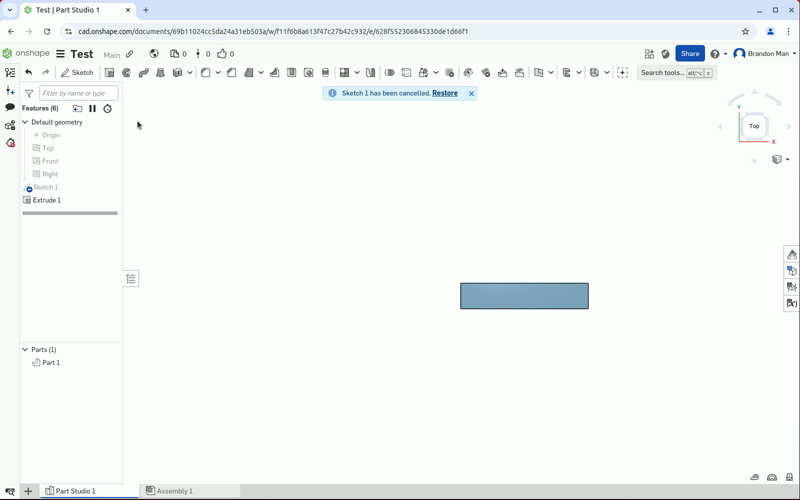
key(shift+h)
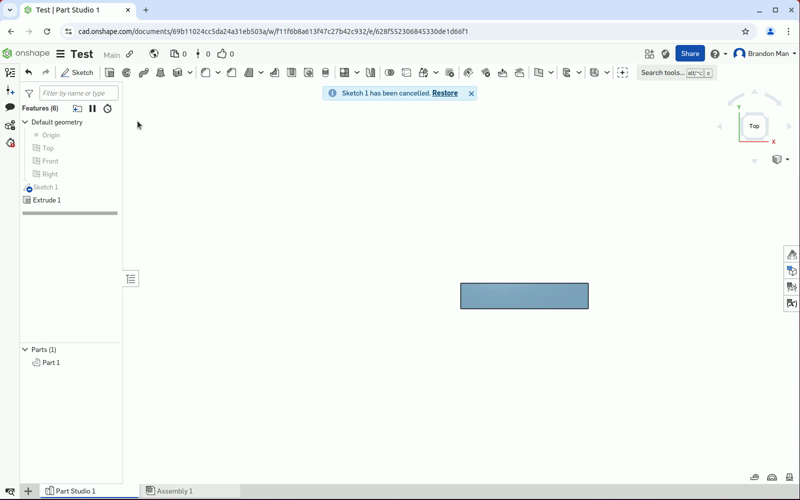
key(shift+h)
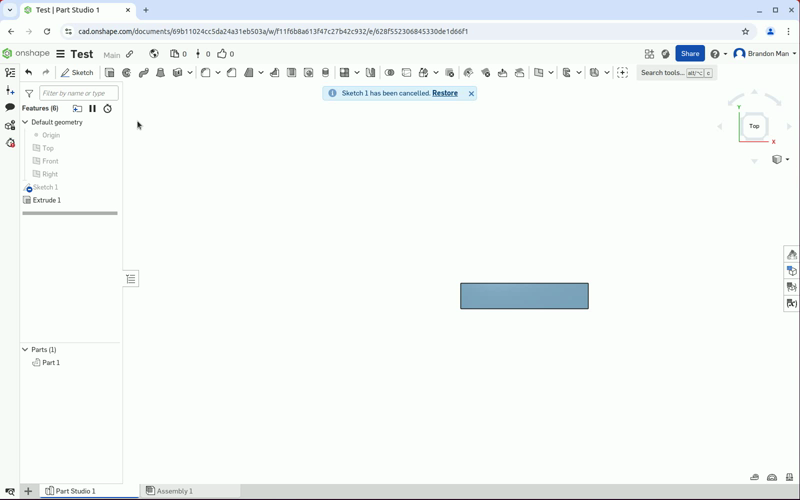
mouse_move(73, 189)
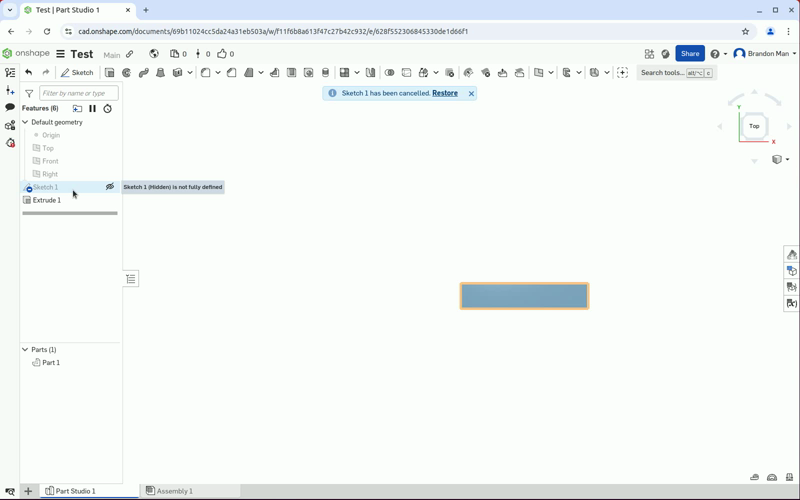
click(73, 189)
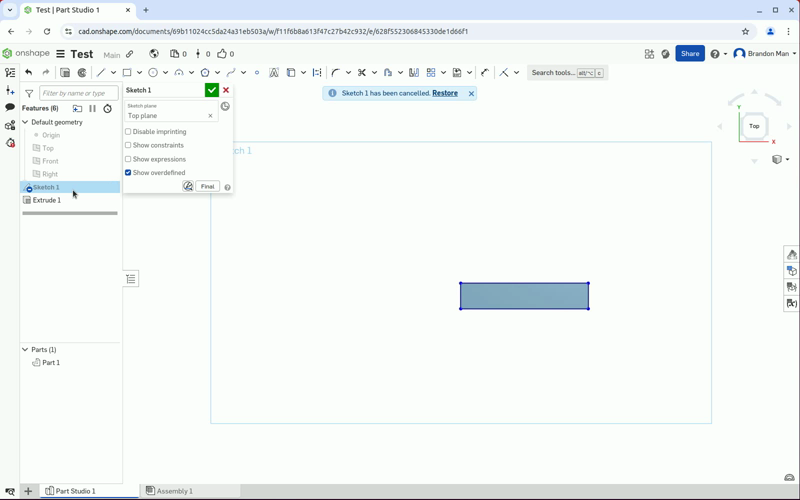
mouse_move(229, 92)
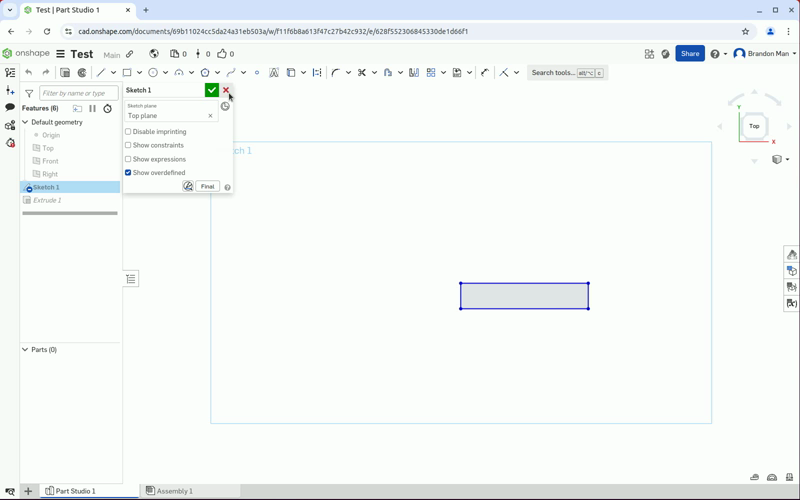
click(229, 92)
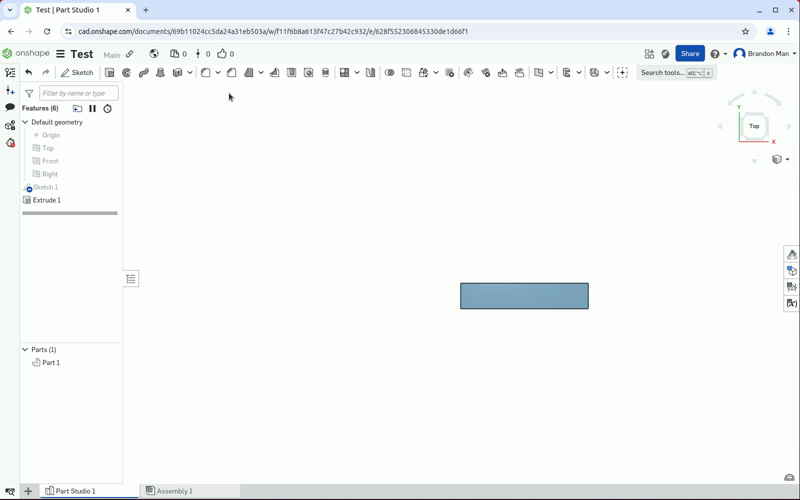
mouse_move(541, 75)
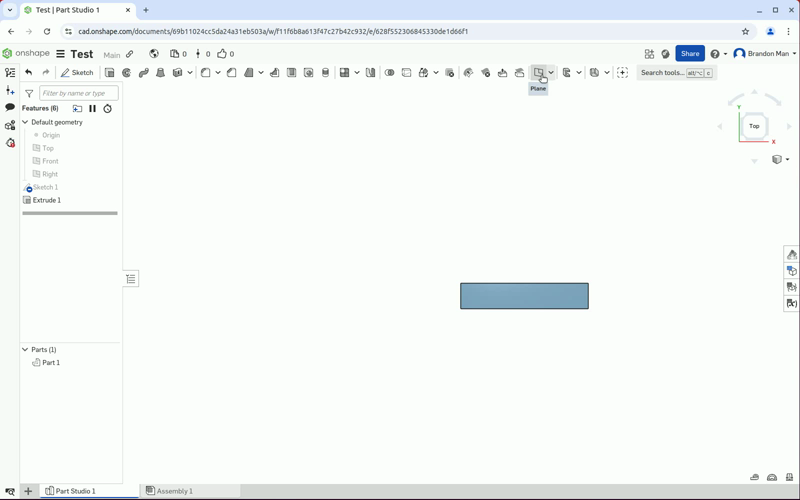
click(541, 75)
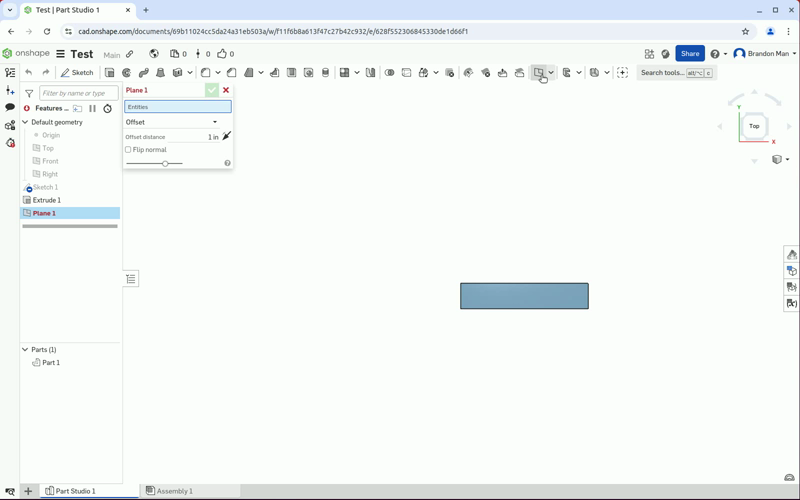
mouse_move(73, 150)
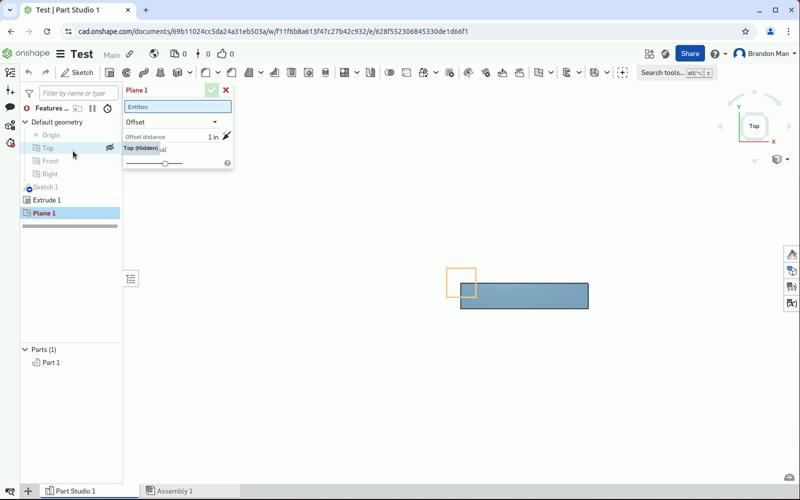
click(73, 150)
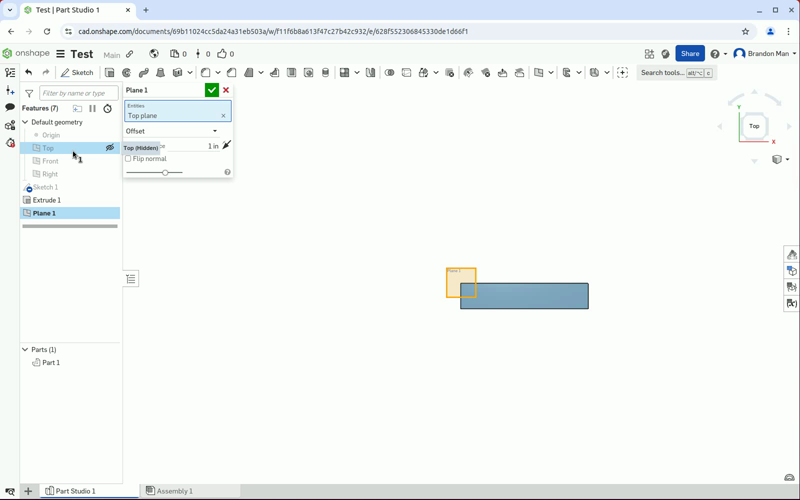
key(tab, 2)
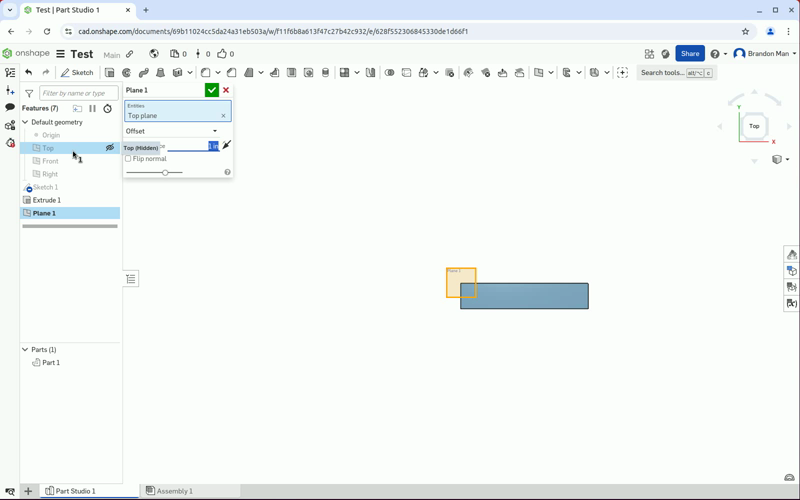
text(2.65)
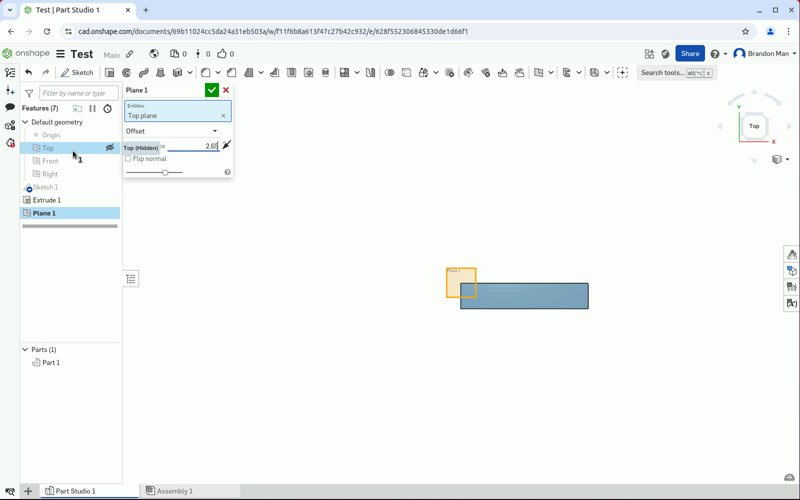
key(enter, 2)
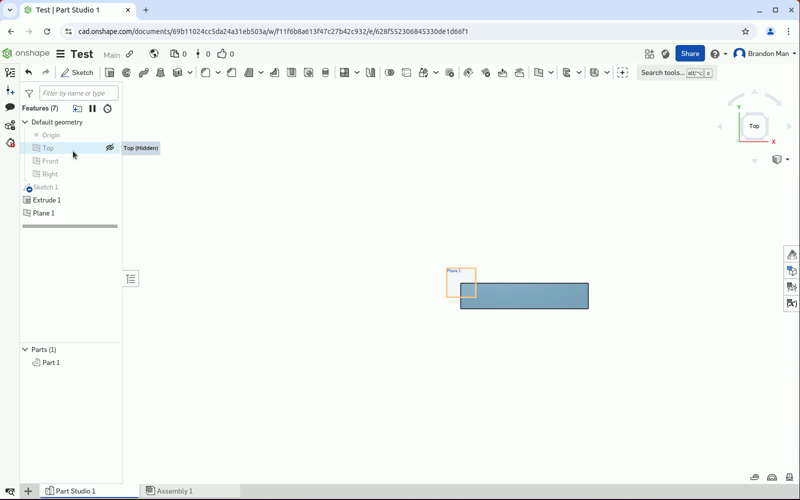
key(shift+s)
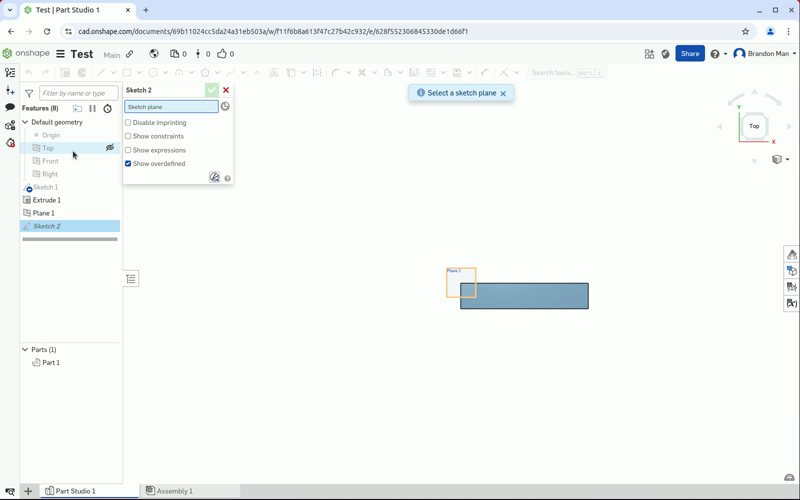
mouse_move(73, 215)
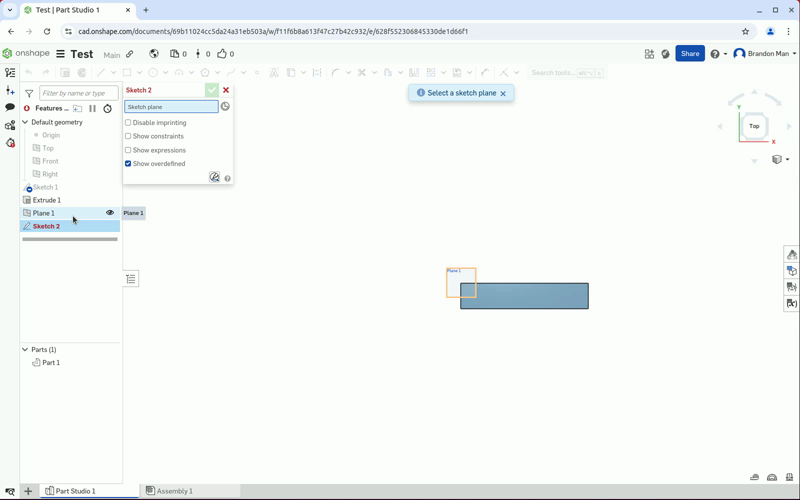
click(73, 215)
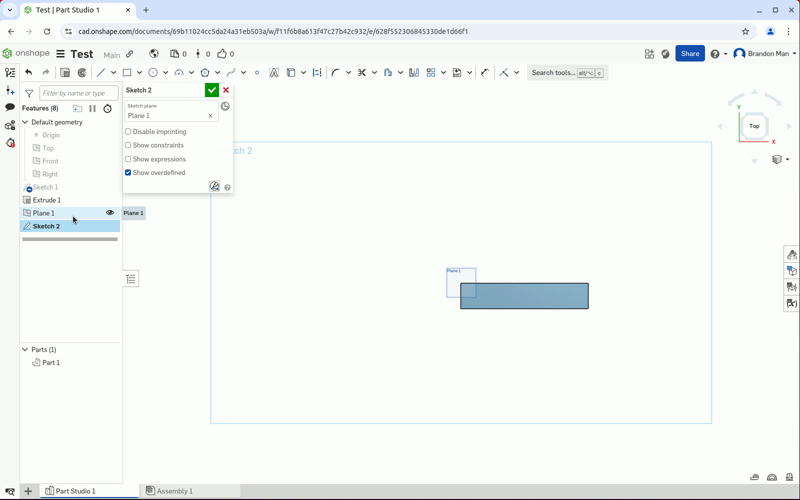
mouse_move(73, 352)
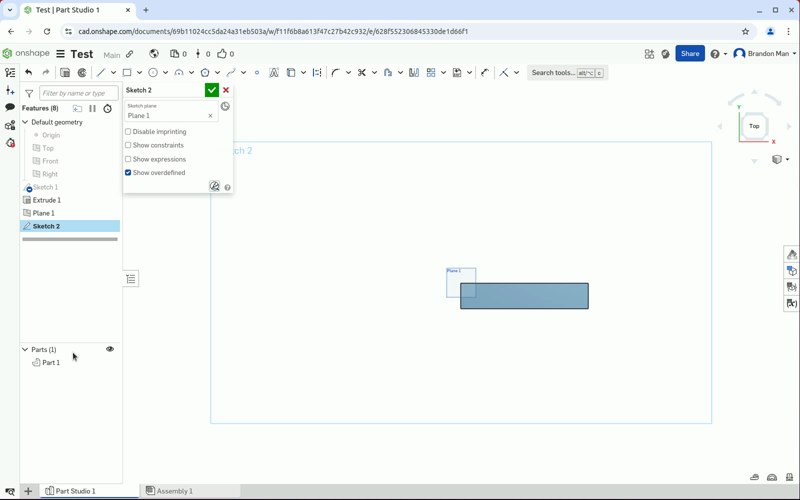
key(y)
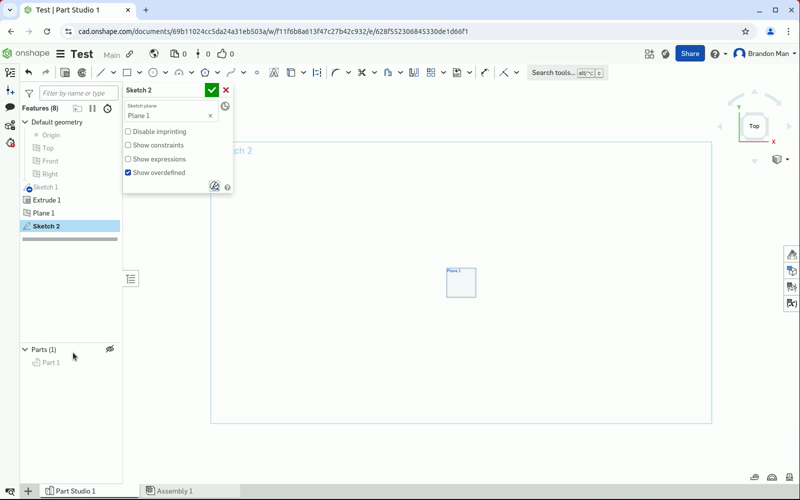
key(c)
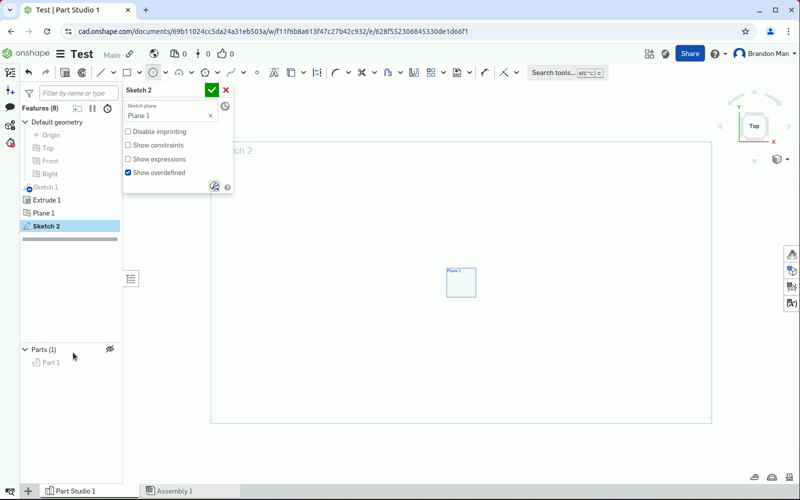
key_down(shift)
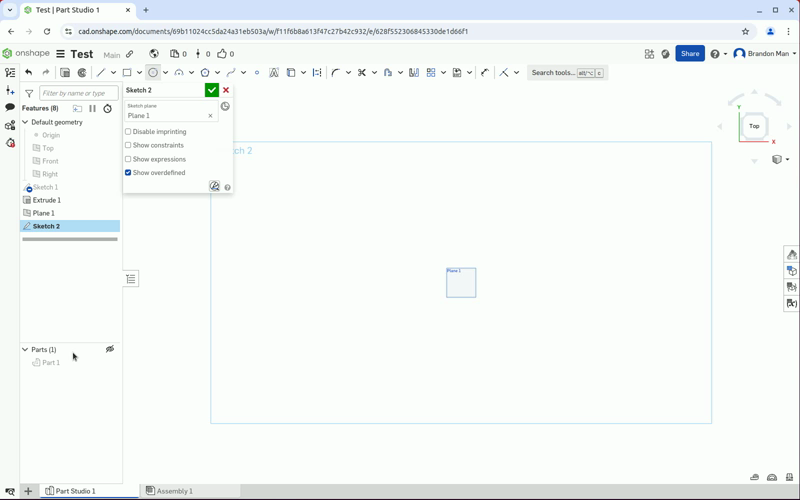
mouse_move(494, 295)
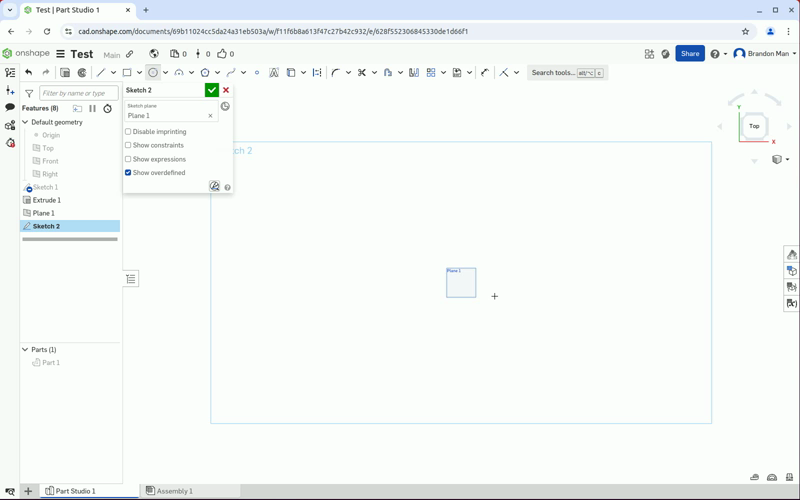
click(494, 295)
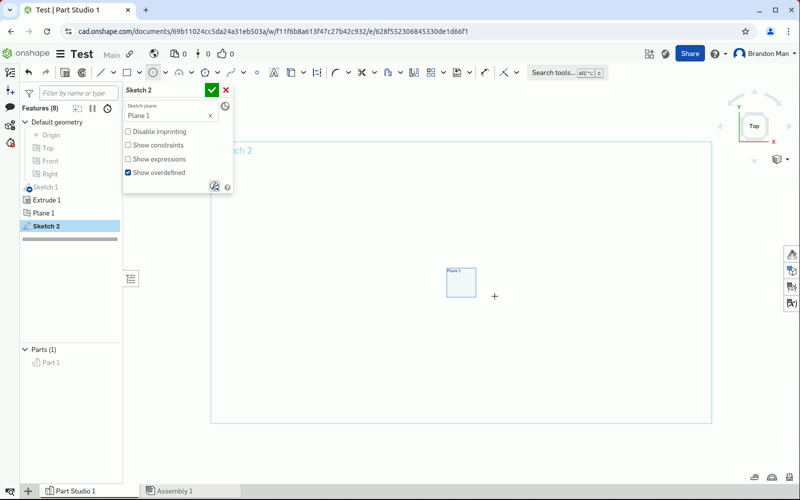
key_up(shift)
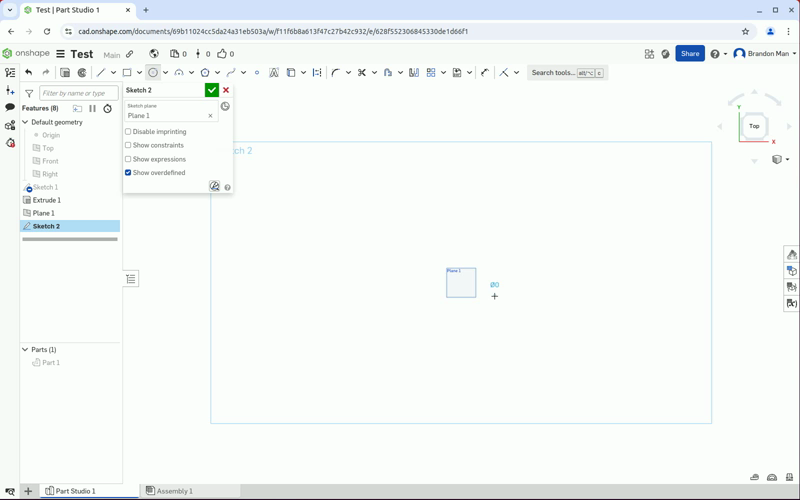
mouse_move(497, 295)
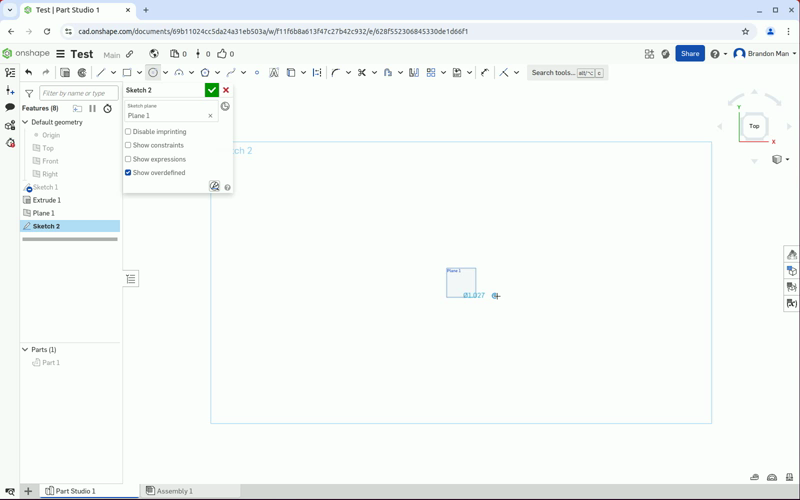
scroll(6)
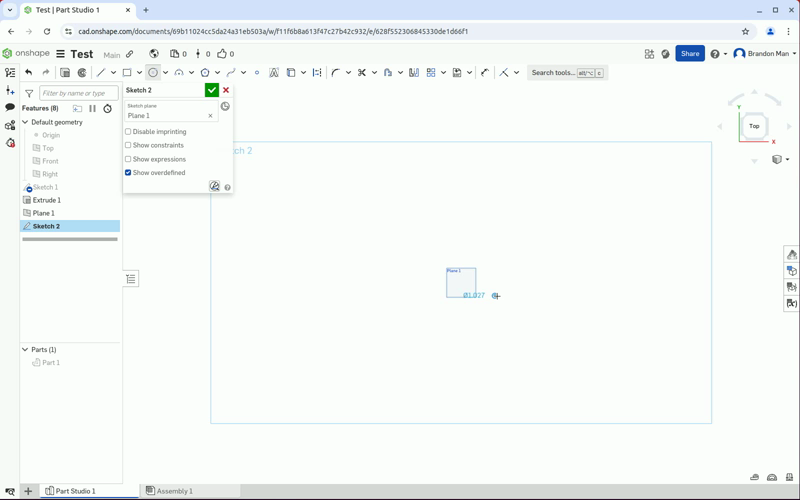
scroll(6)
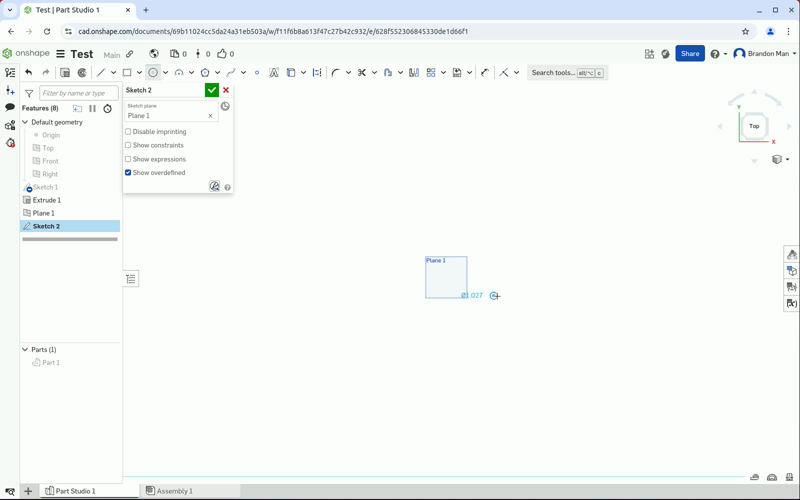
scroll(6)
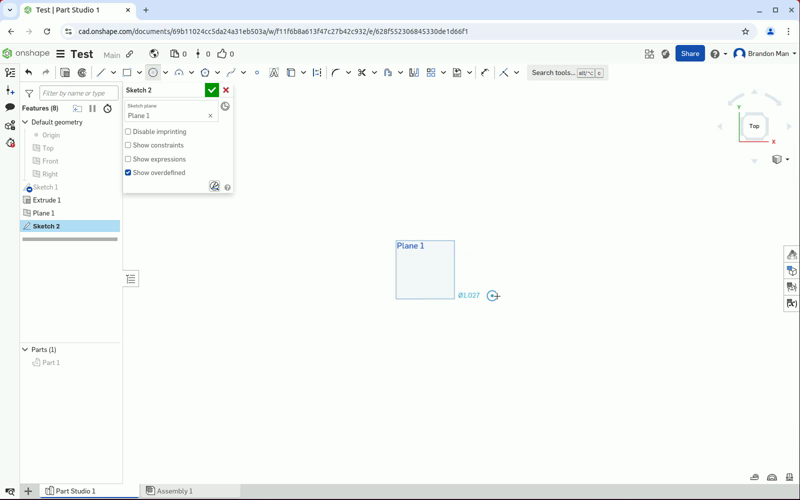
scroll(6)
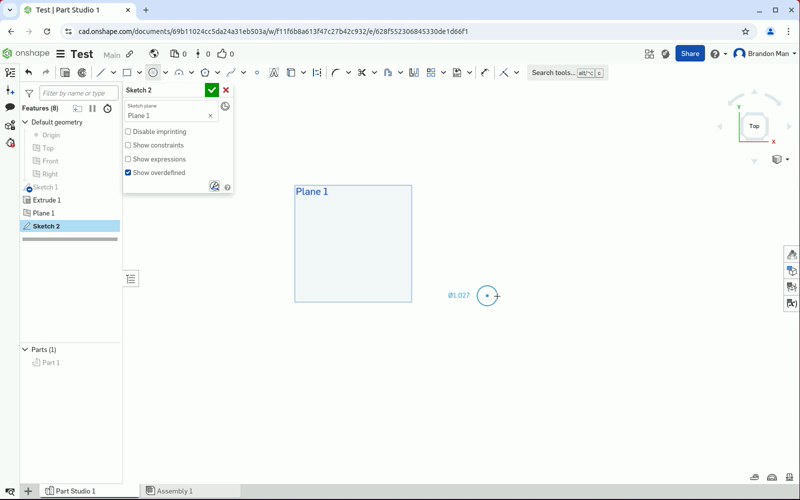
scroll(6)
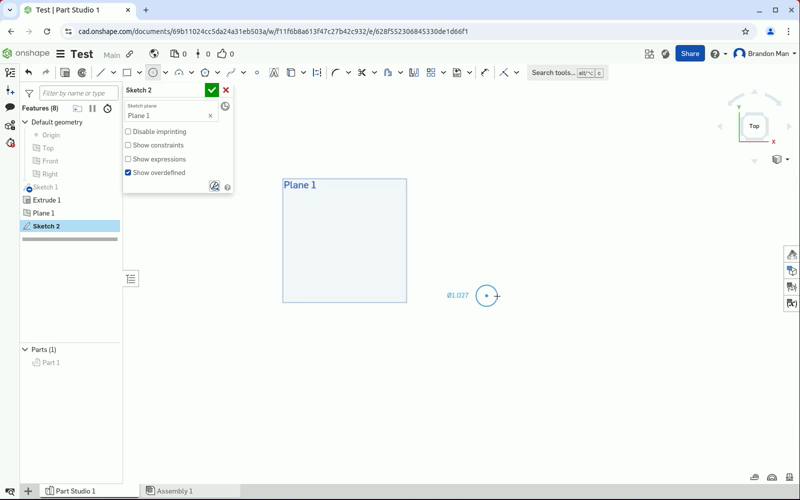
scroll(6)
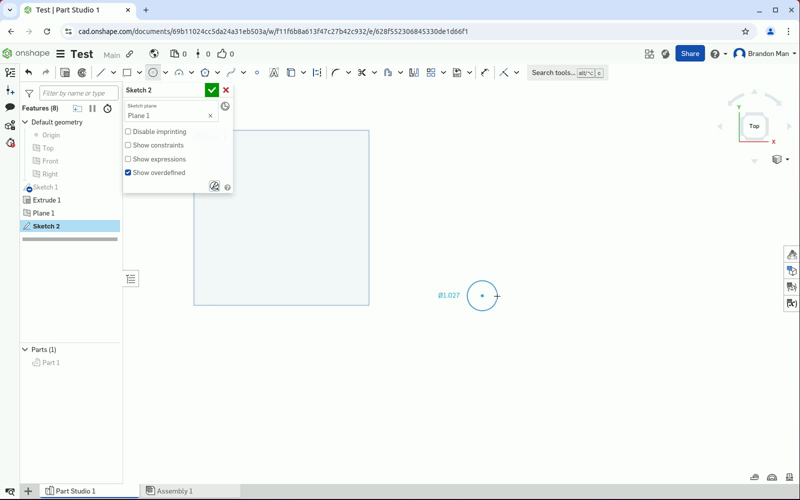
scroll(6)
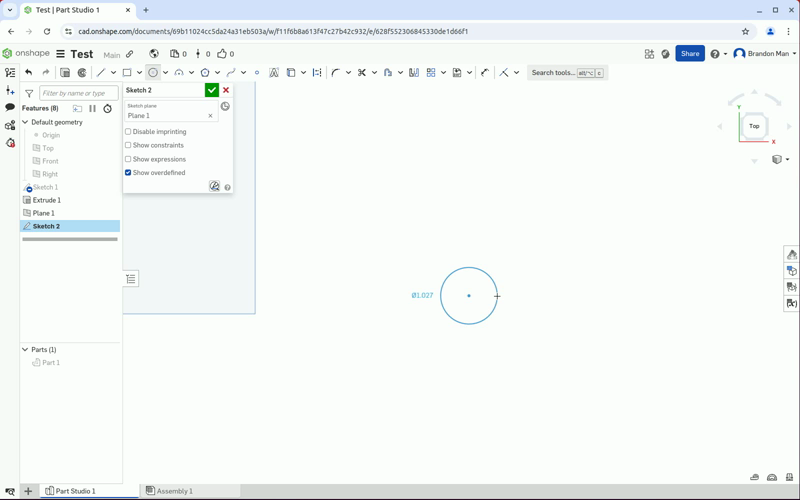
click(497, 295)
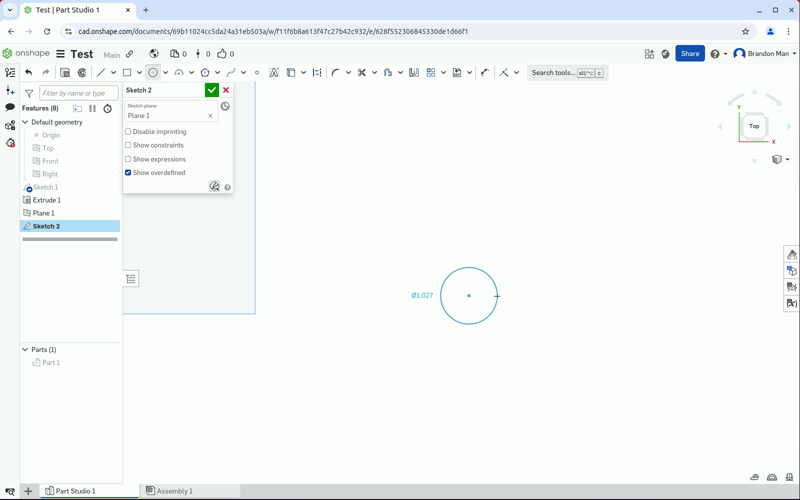
scroll(-6)
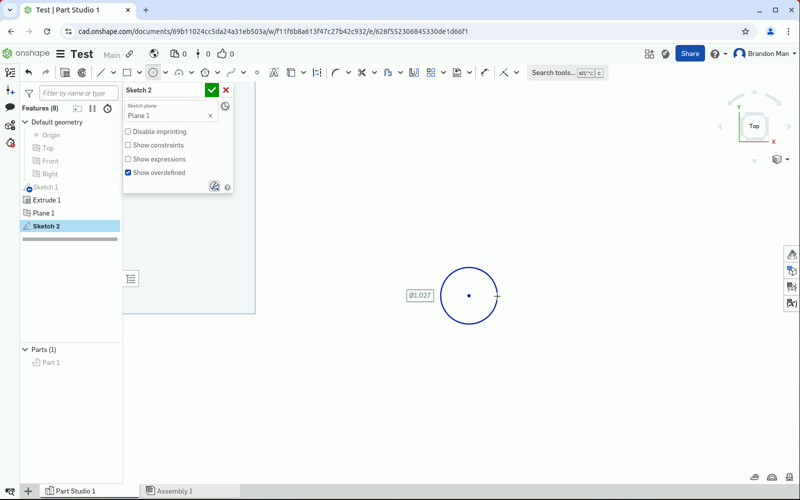
scroll(-6)
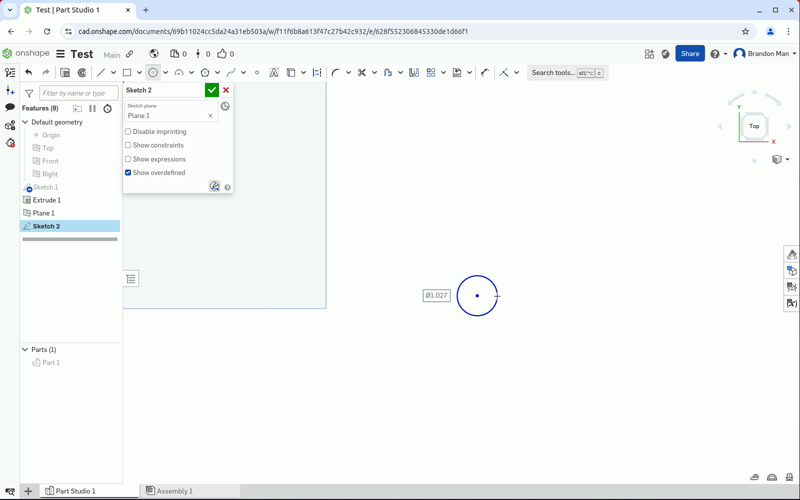
scroll(-6)
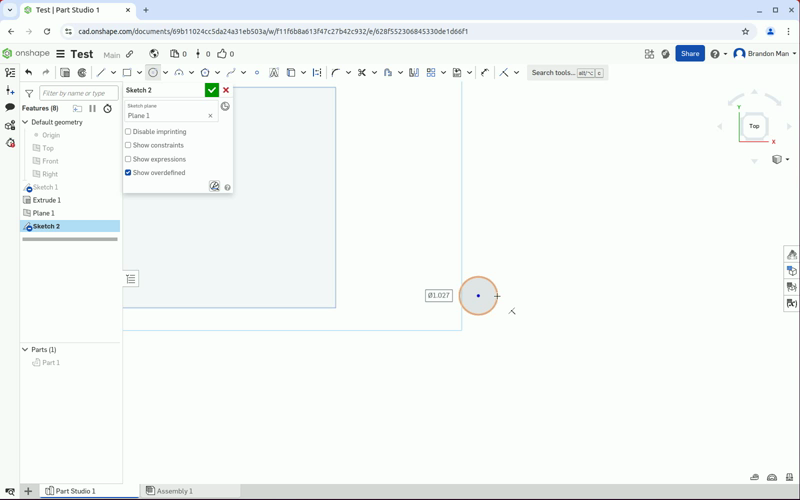
scroll(-6)
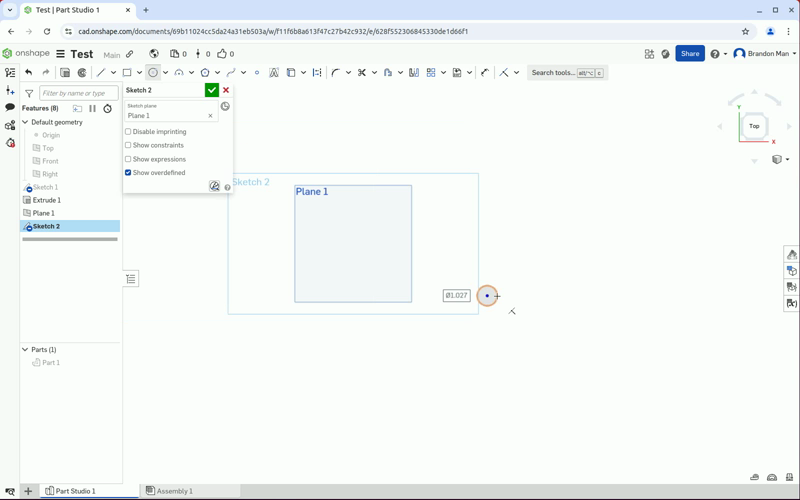
scroll(-6)
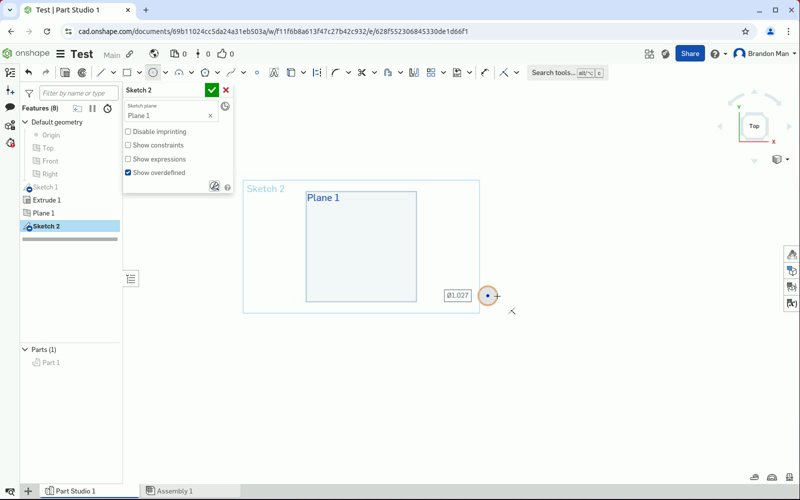
scroll(-6)
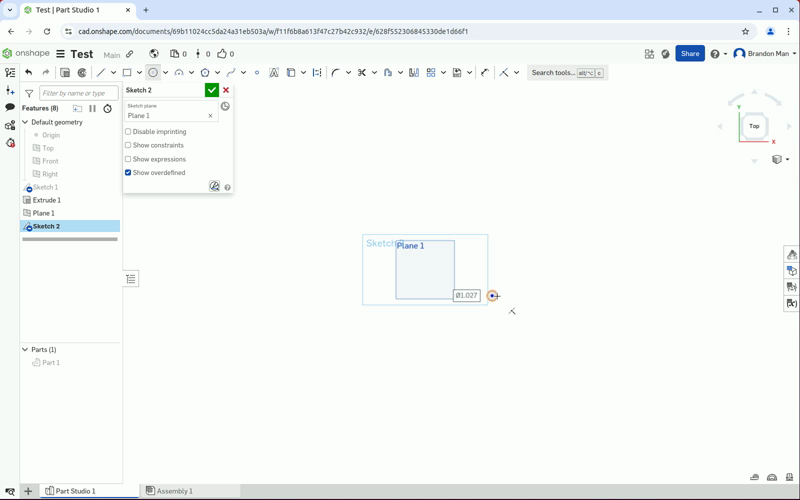
scroll(-6)
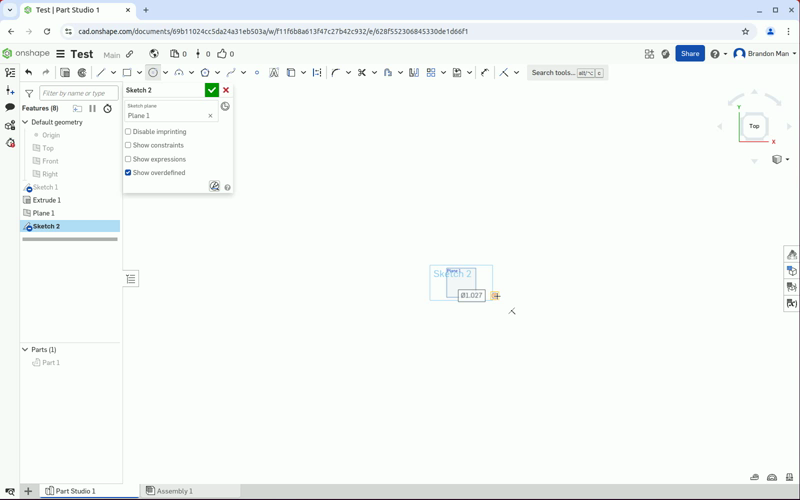
key(esc)
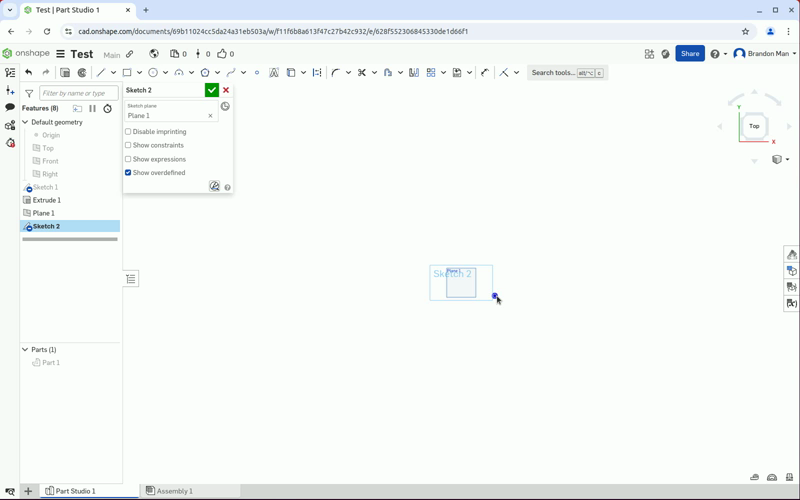
mouse_move(494, 297)
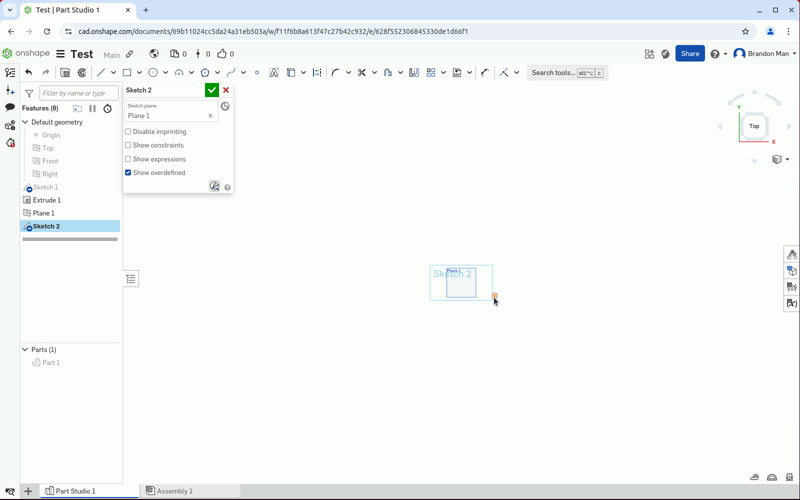
scroll(6)
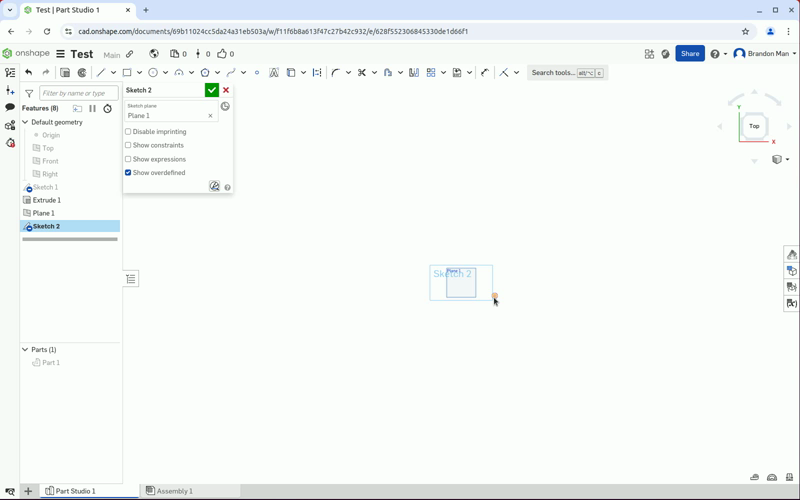
scroll(6)
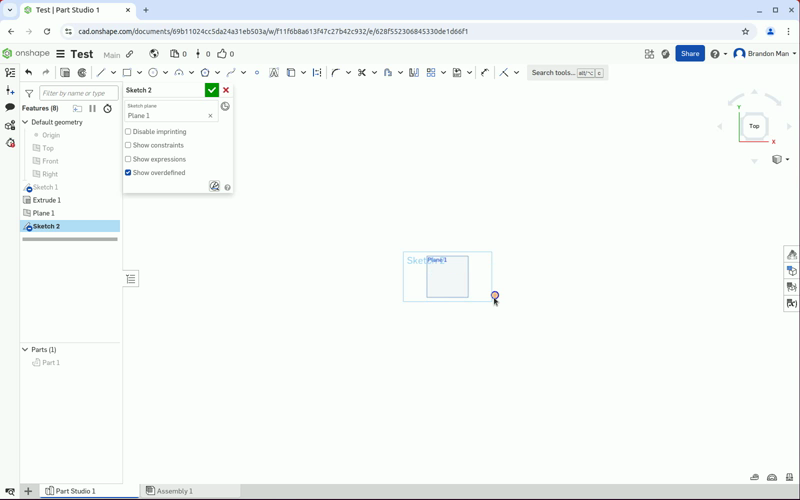
scroll(6)
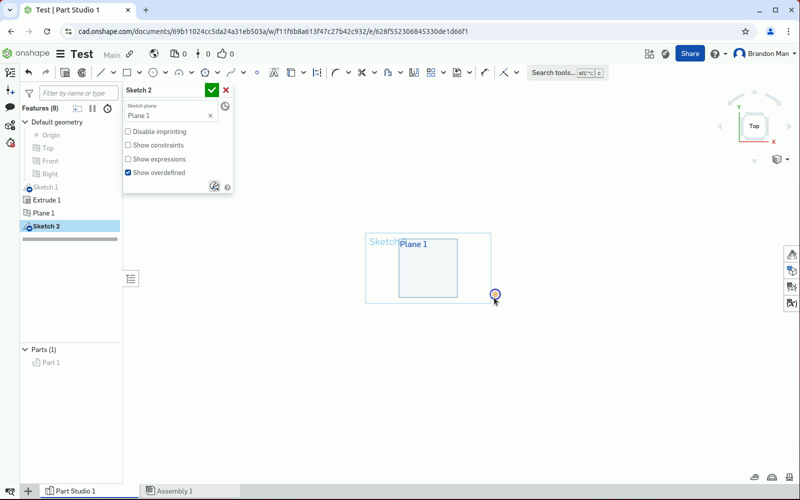
scroll(6)
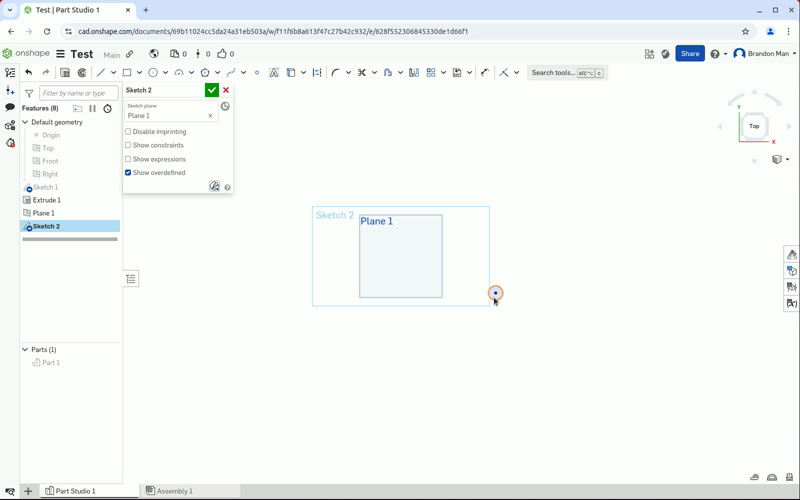
scroll(6)
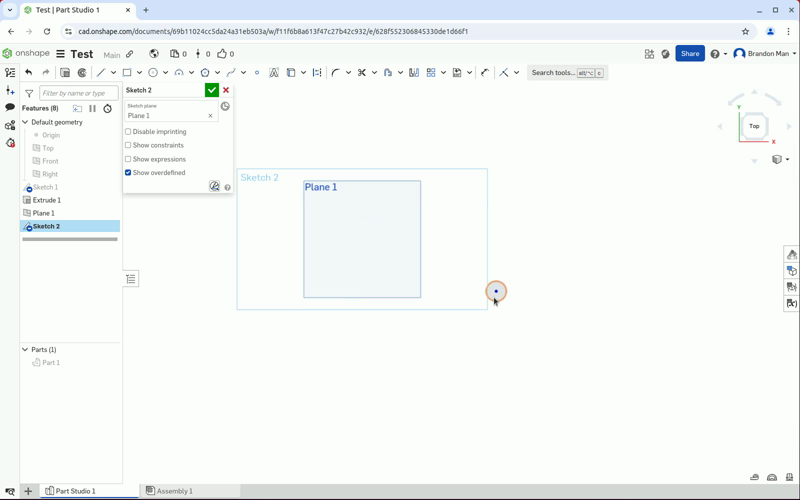
scroll(6)
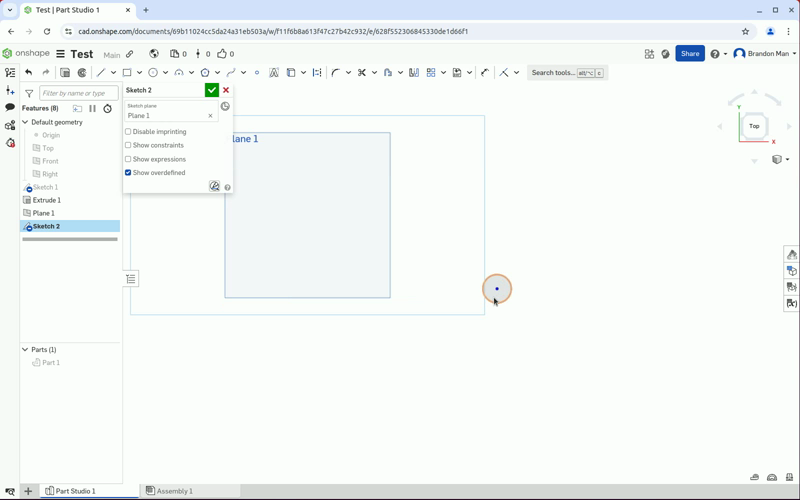
scroll(6)
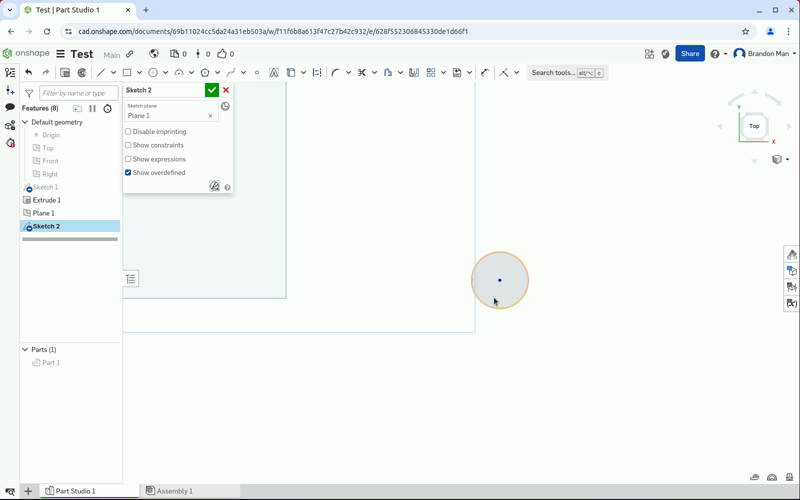
click(494, 297)
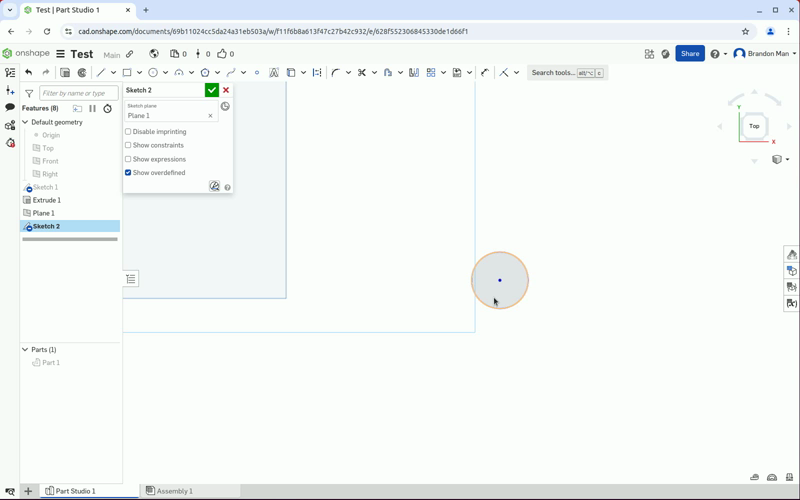
scroll(-6)
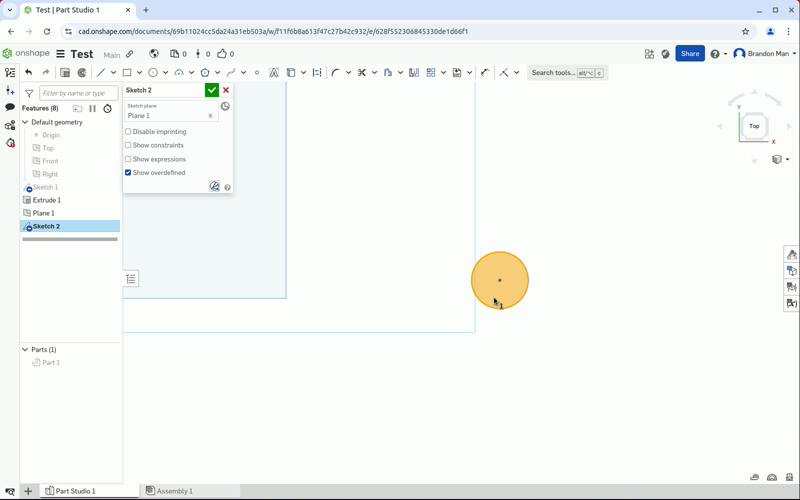
scroll(-6)
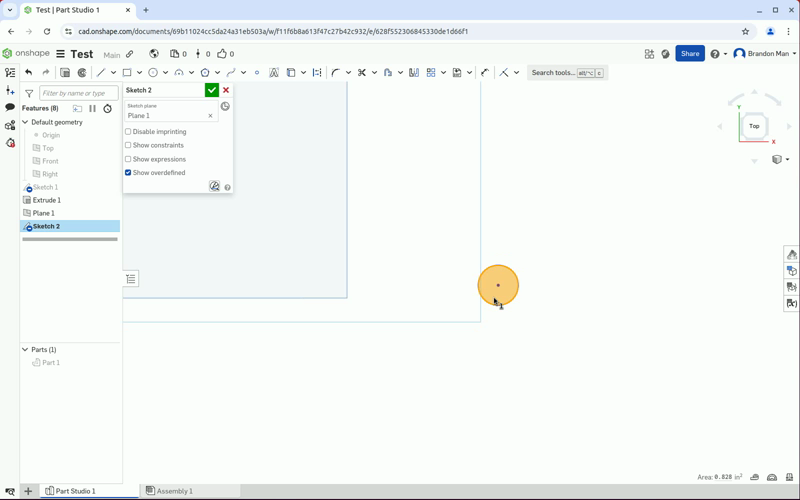
scroll(-6)
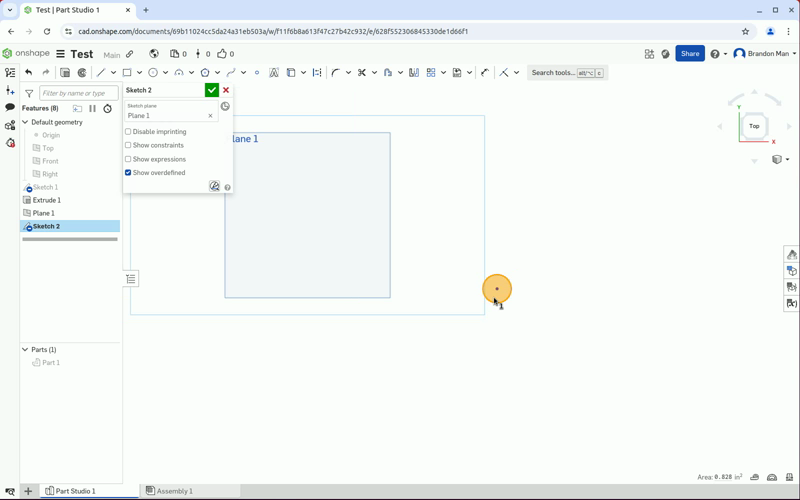
scroll(-6)
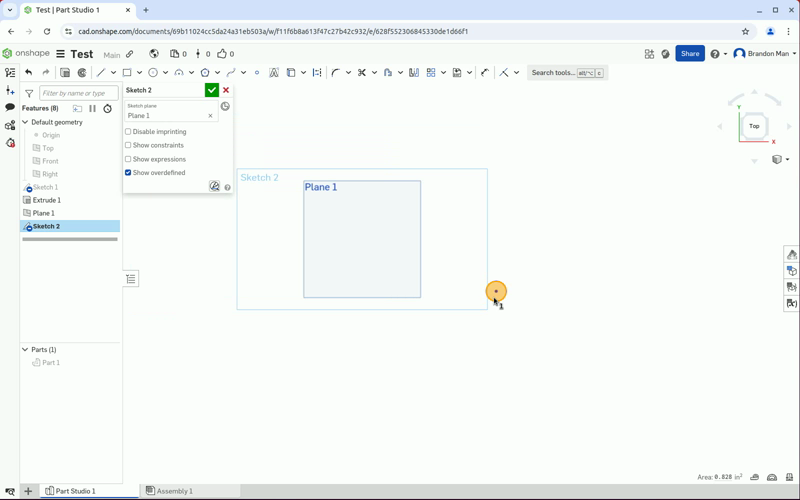
scroll(-6)
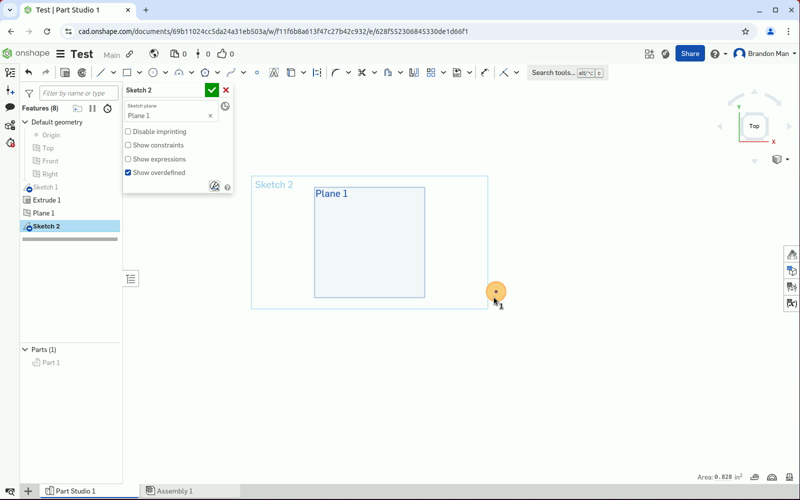
scroll(-6)
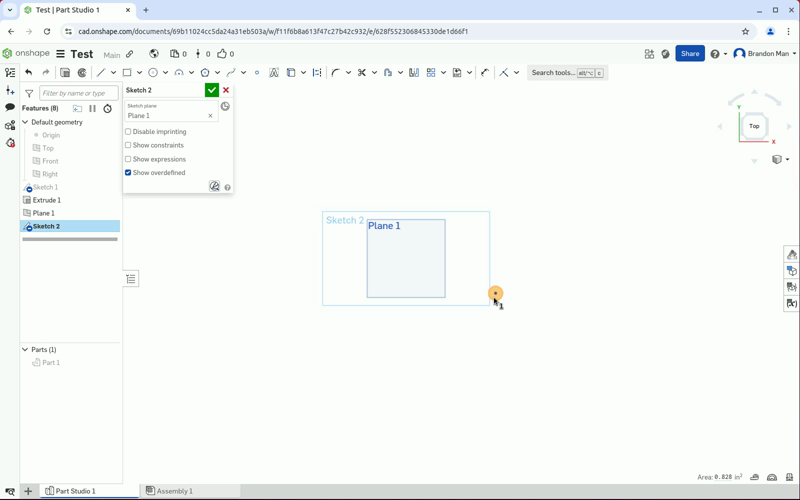
scroll(-6)
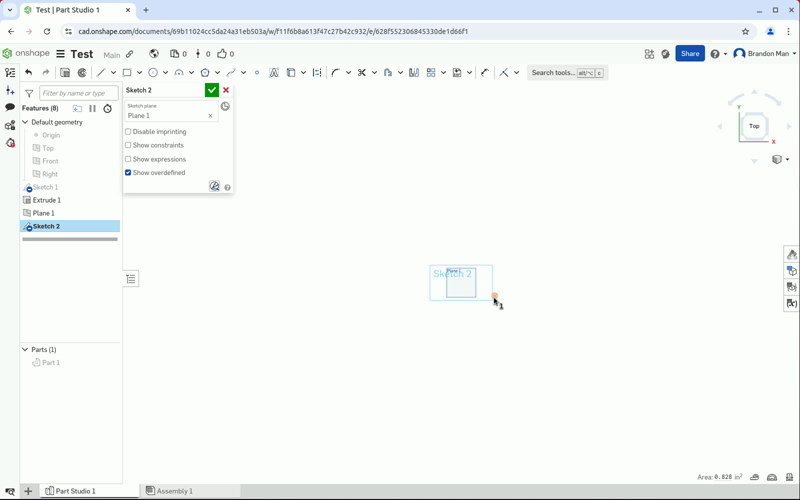
mouse_move(73, 352)
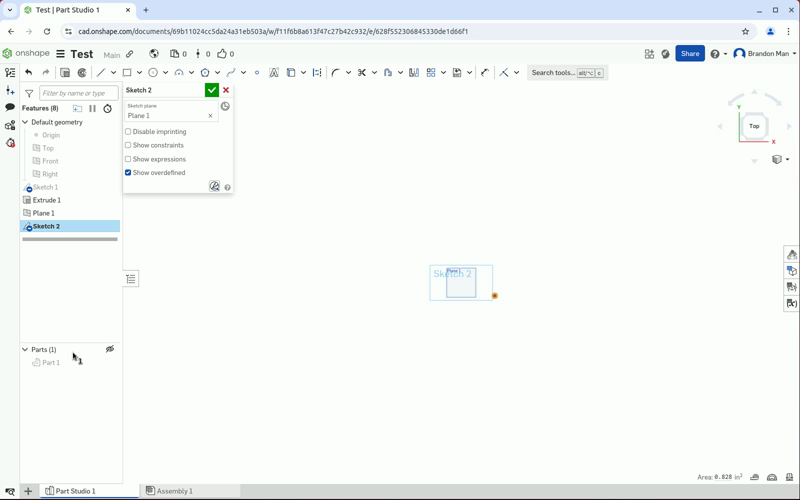
key(shift+y)
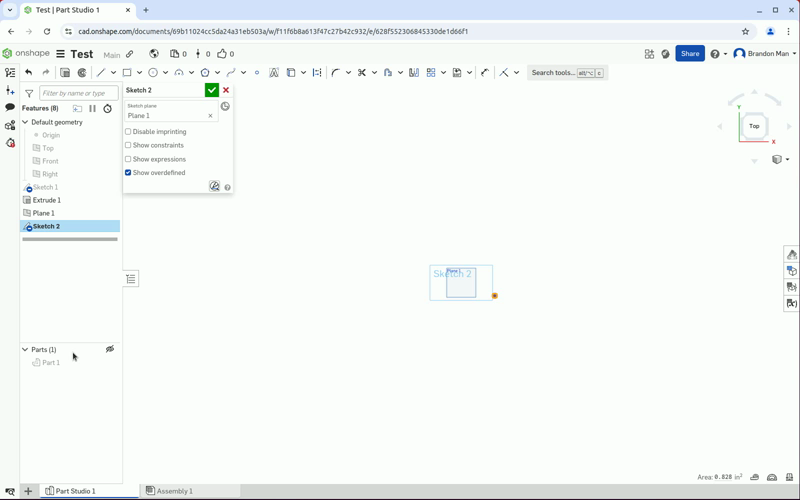
key(shift+e)
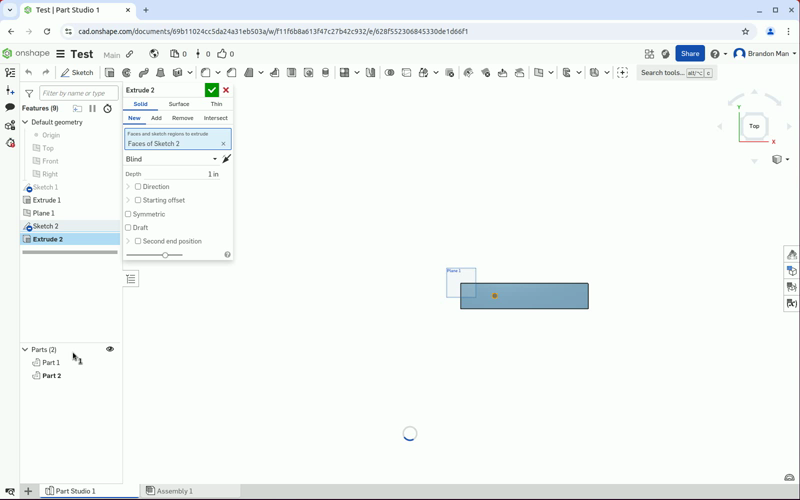
mouse_move(143, 106)
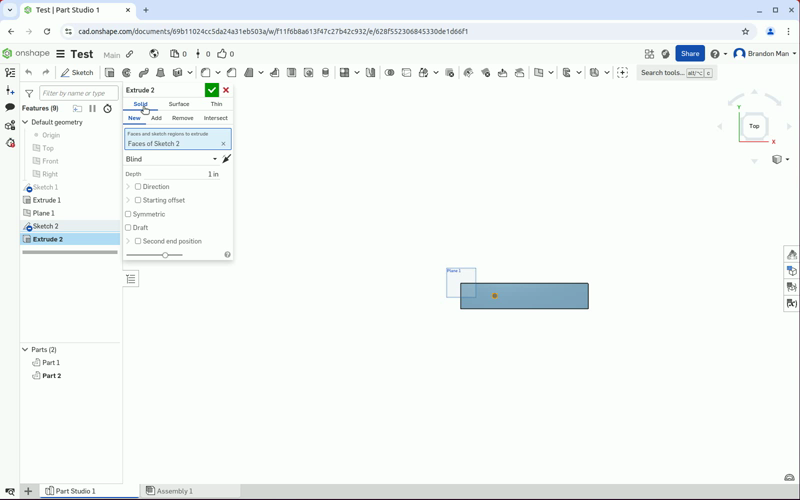
click(143, 106)
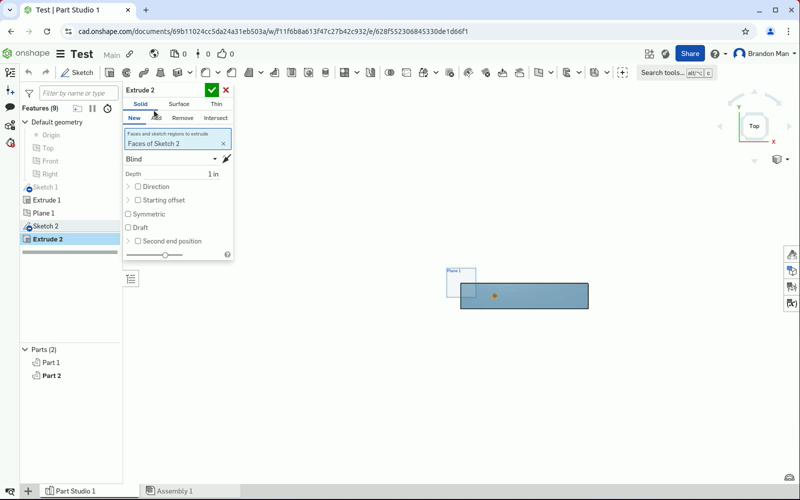
mouse_move(186, 120)
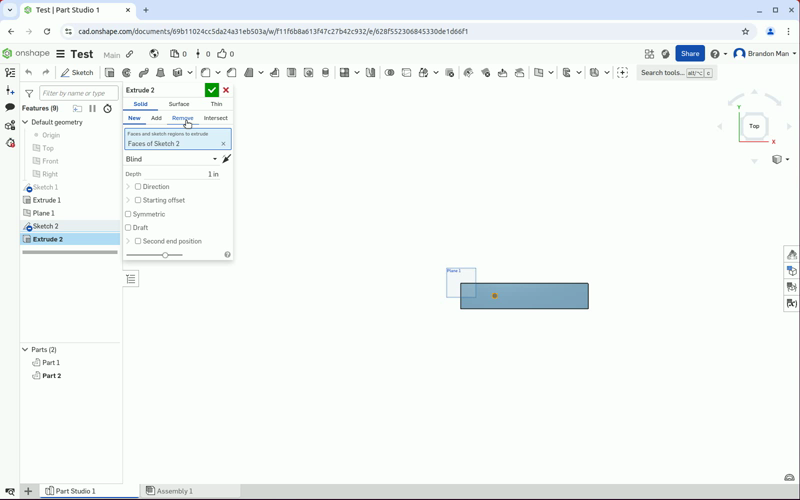
click(186, 120)
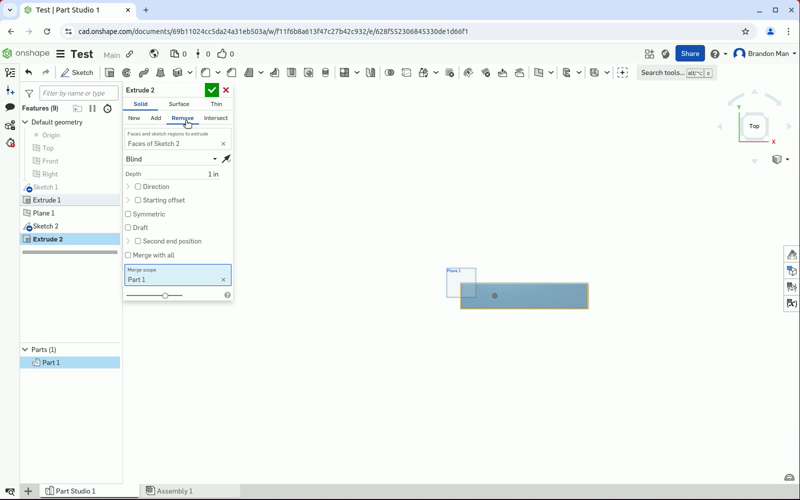
key(tab, 4)
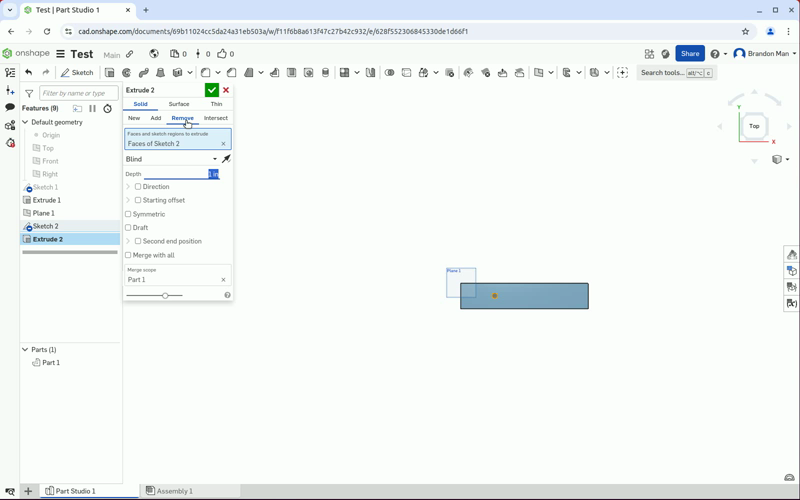
text(13.239)
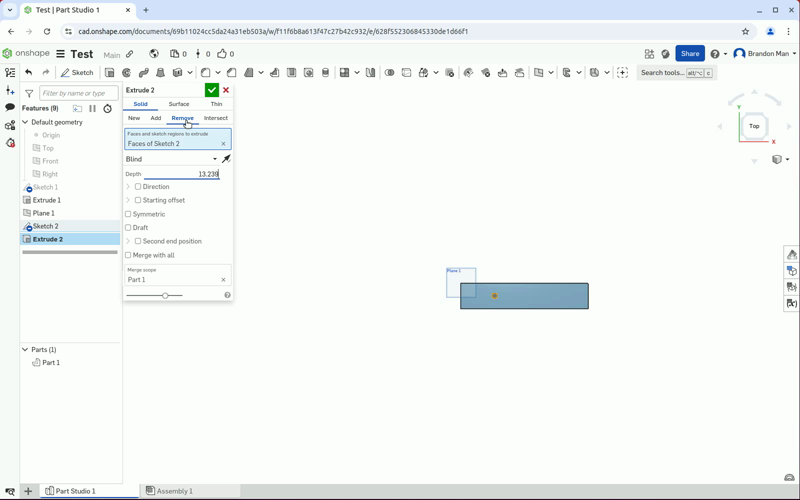
key(tab, 6)
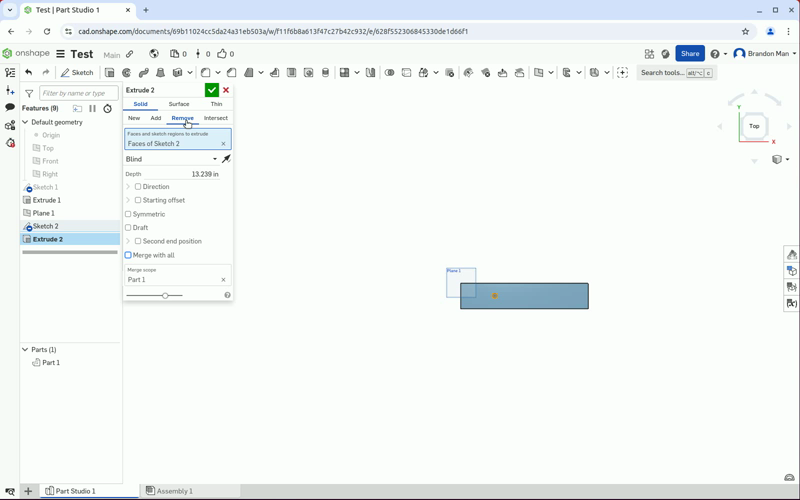
key(space)
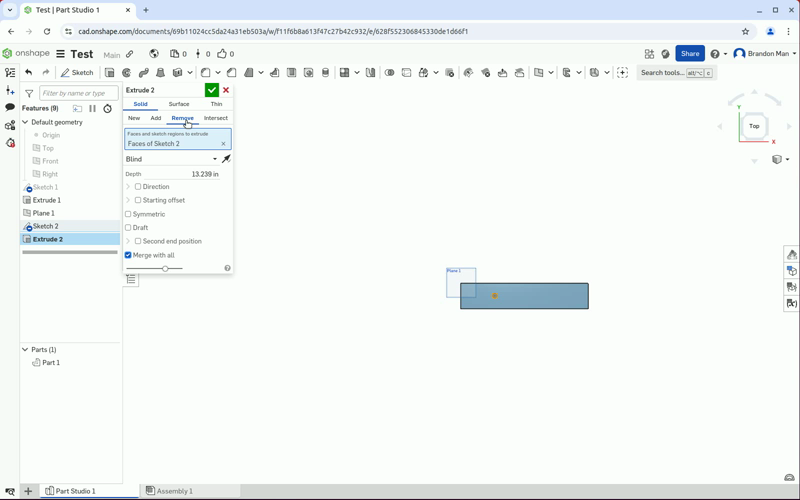
key(enter)
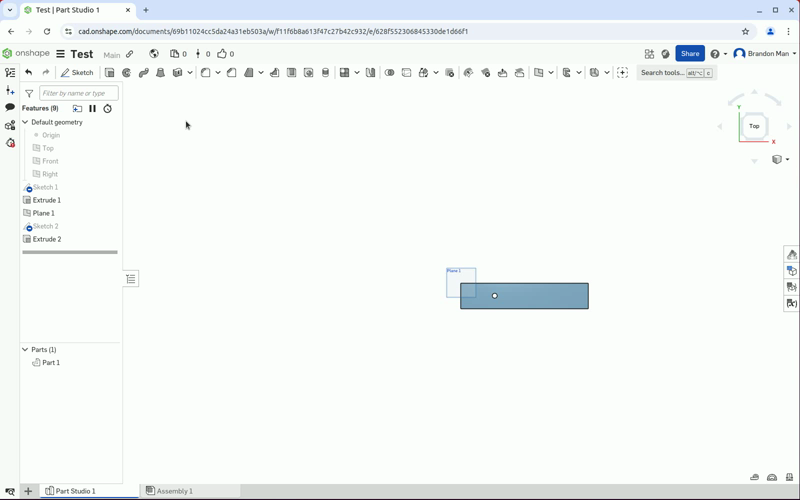
key(shift+h)
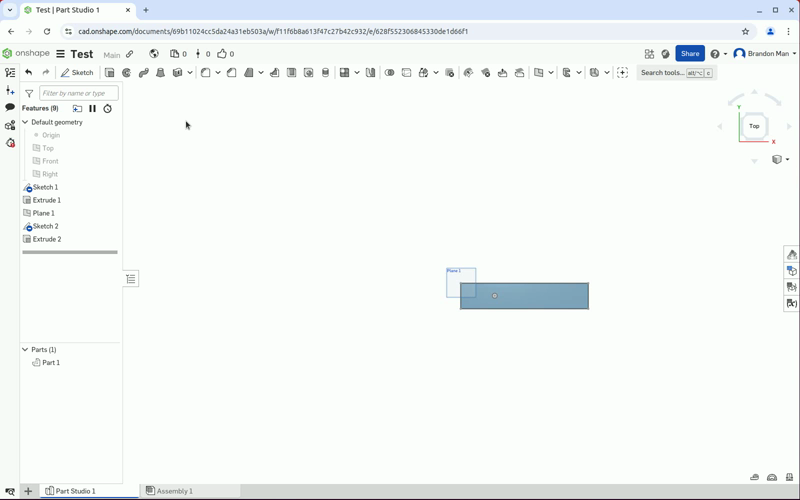
key(shift+h)
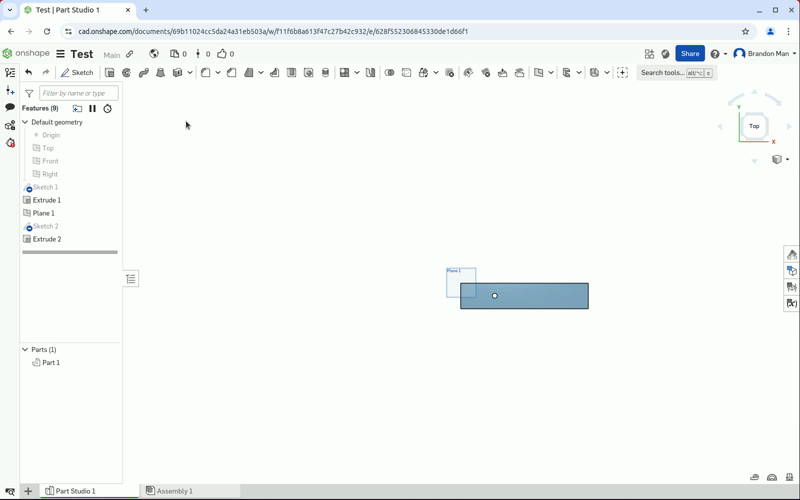
mouse_move(73, 189)
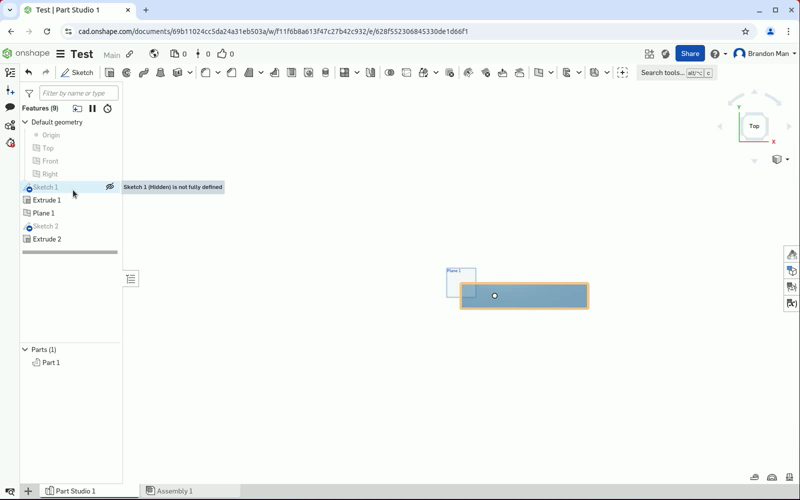
click(73, 189)
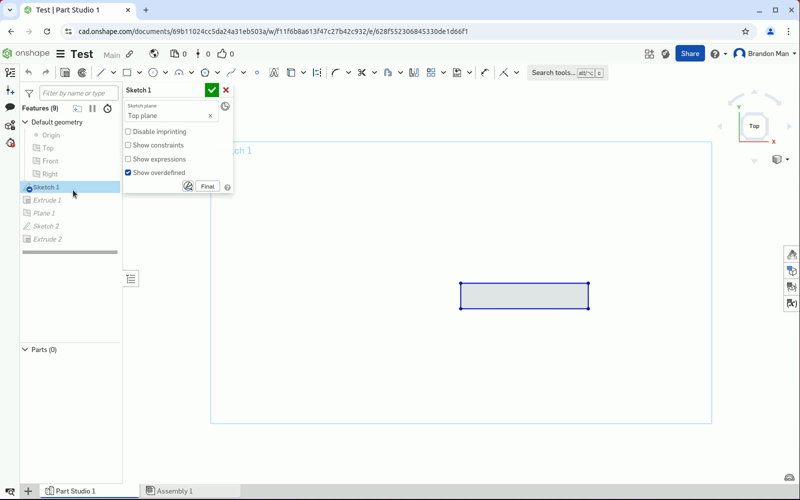
mouse_move(229, 92)
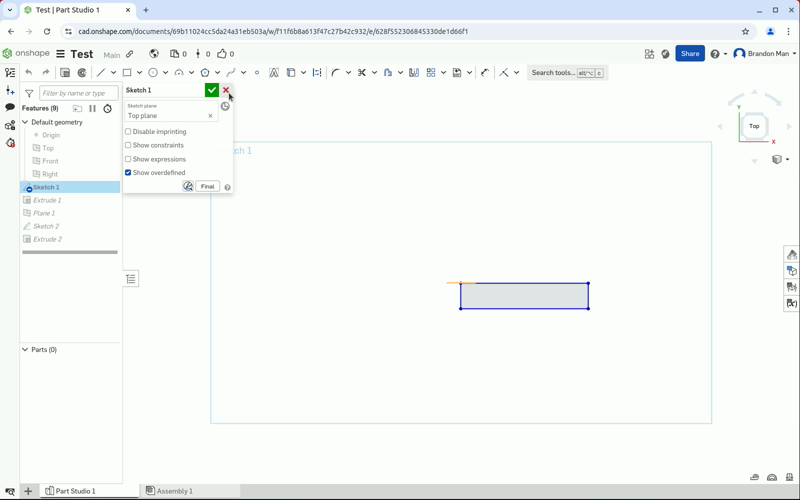
click(229, 92)
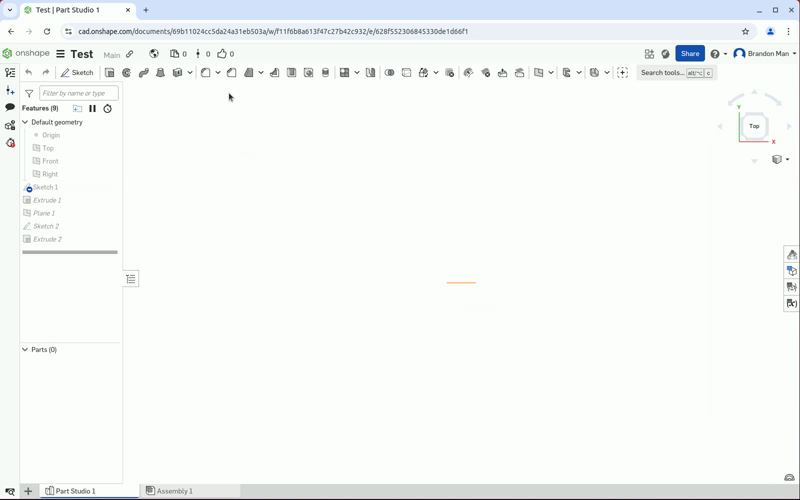
key(shift+s)
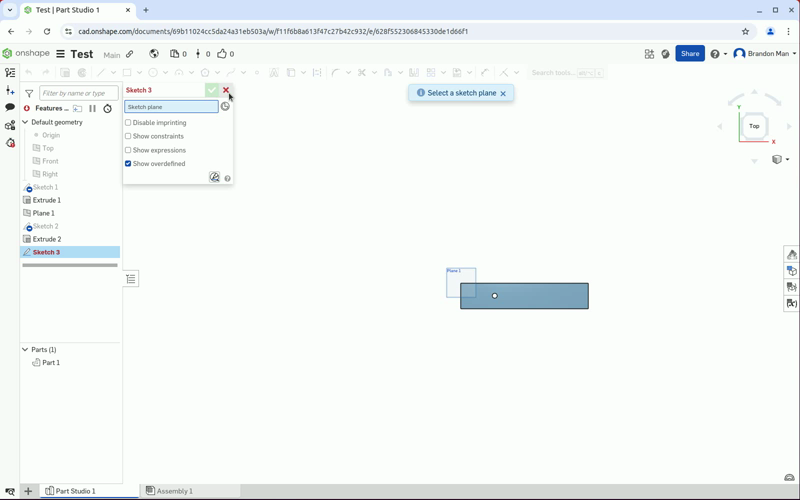
mouse_move(73, 215)
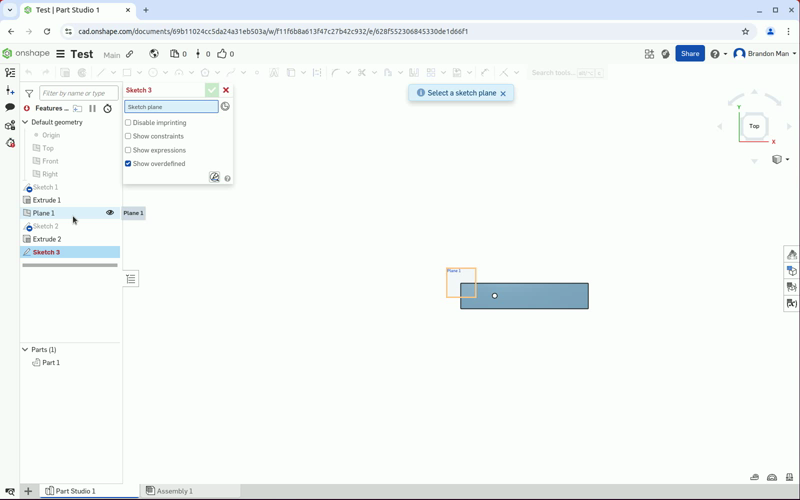
click(73, 215)
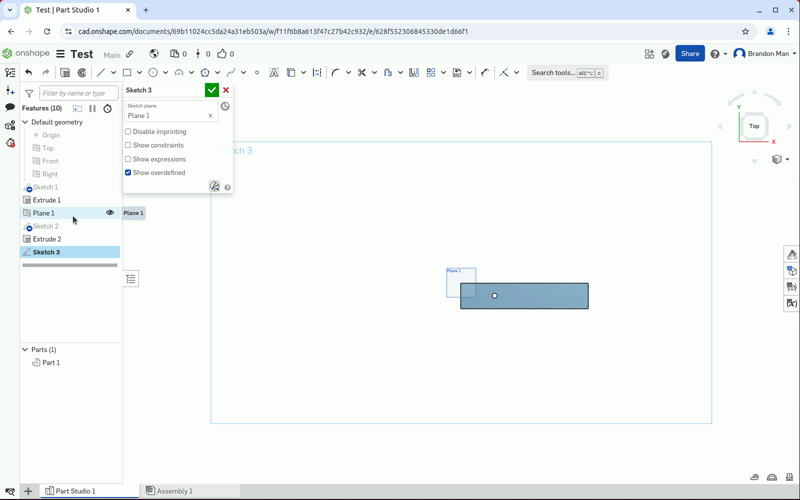
mouse_move(73, 352)
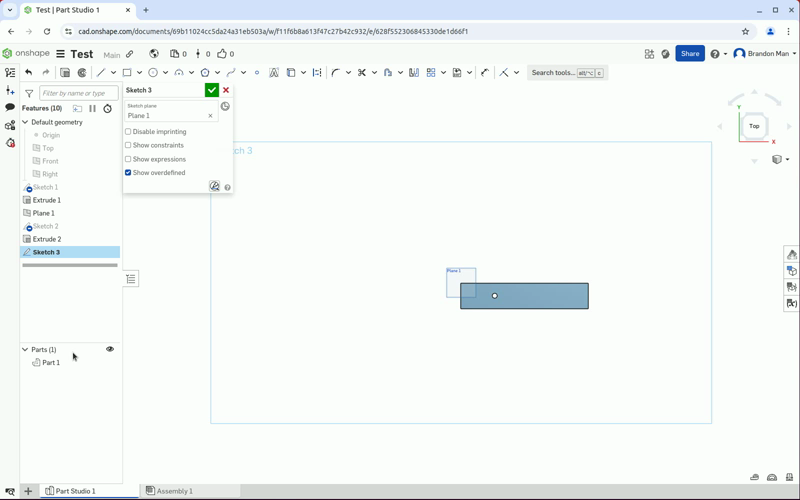
key(y)
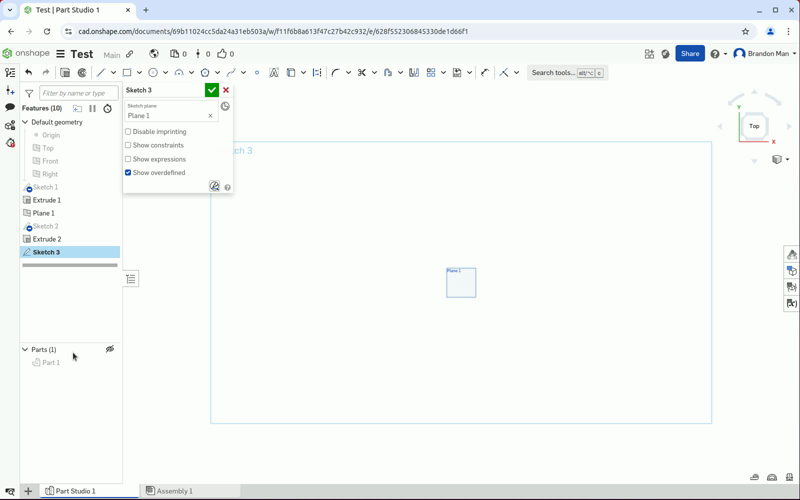
key(c)
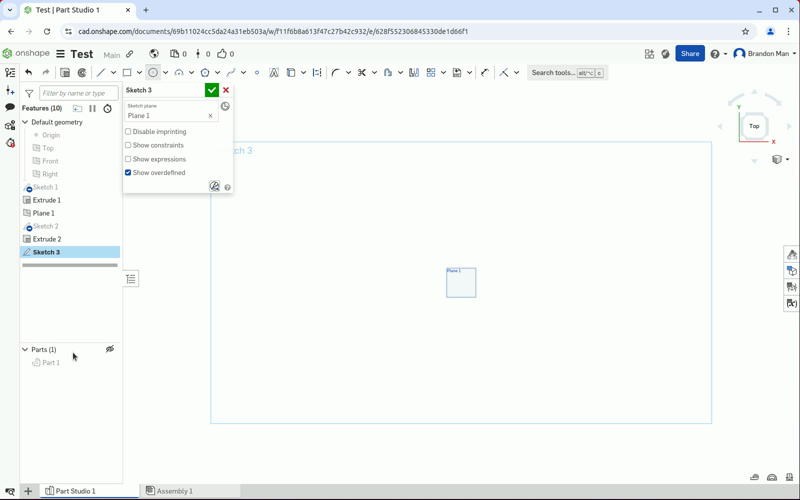
key_down(shift)
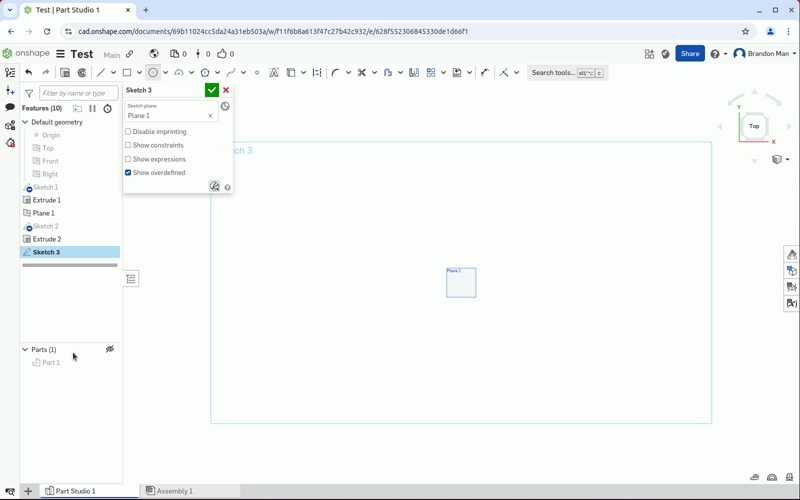
mouse_move(509, 295)
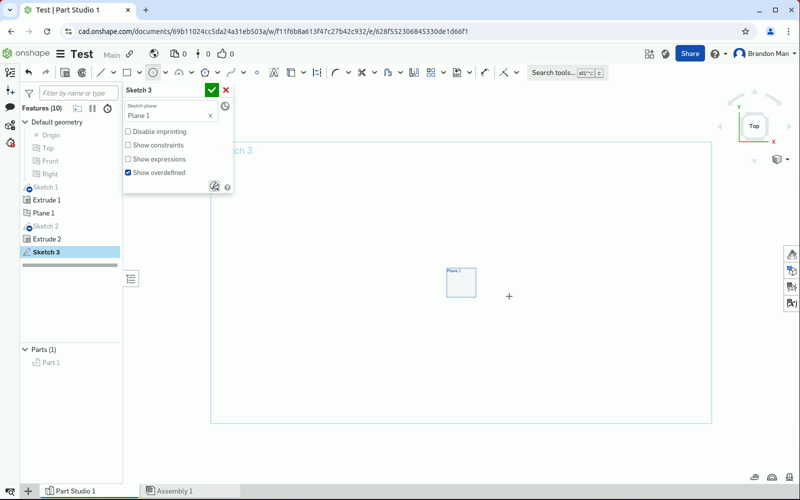
click(509, 295)
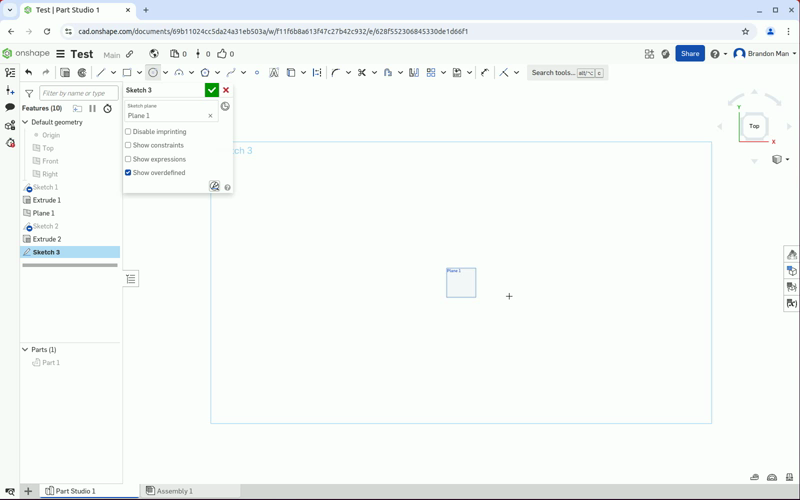
key_up(shift)
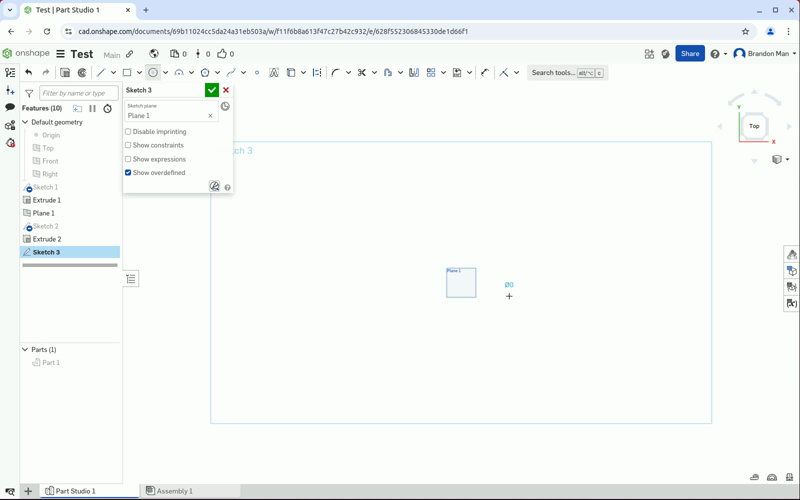
mouse_move(512, 295)
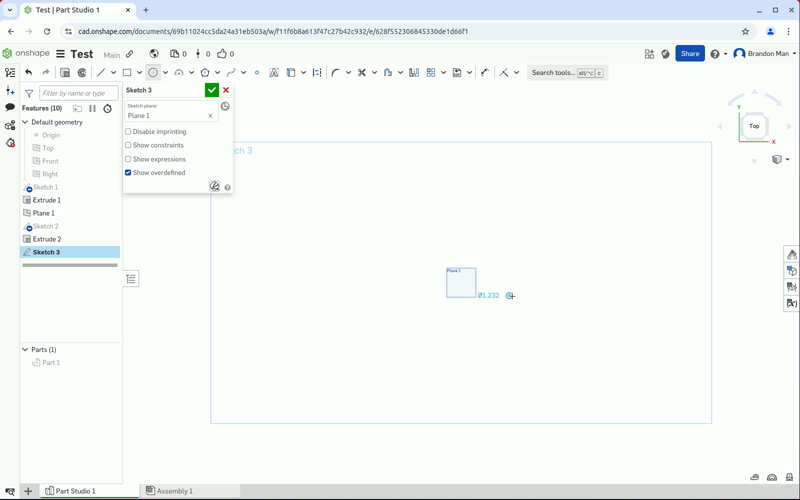
click(512, 295)
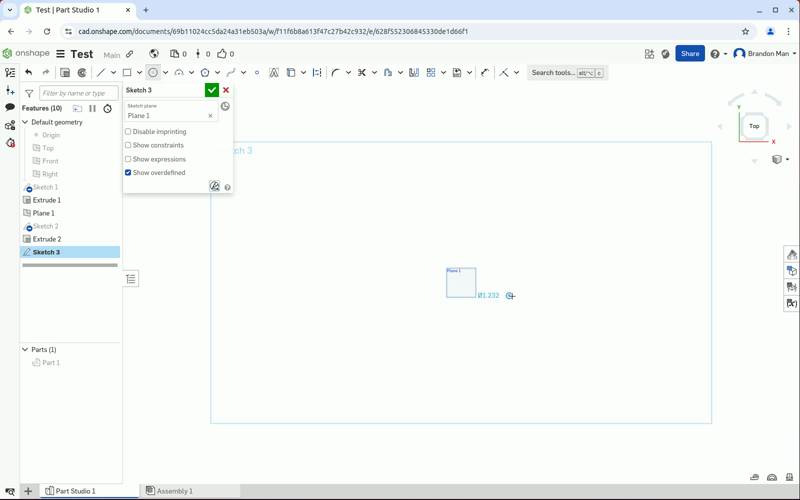
key(esc)
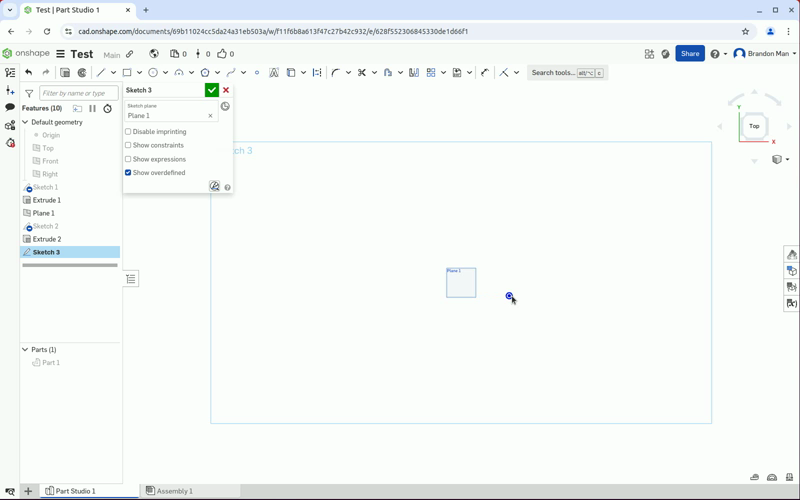
mouse_move(510, 296)
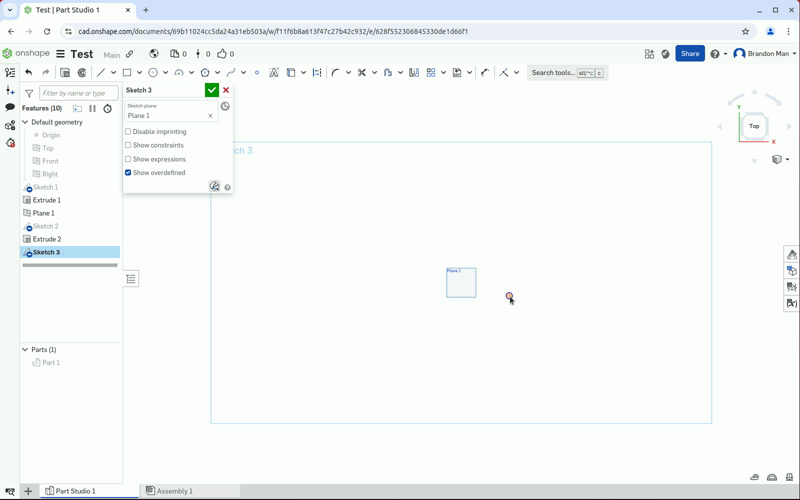
scroll(6)
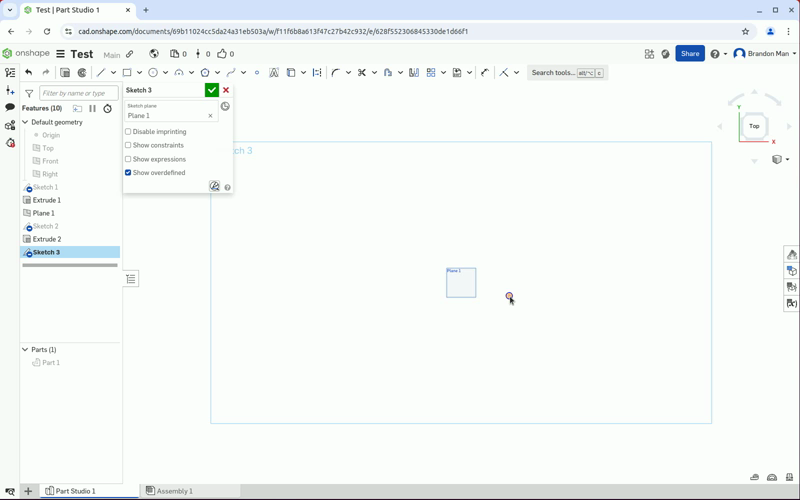
scroll(6)
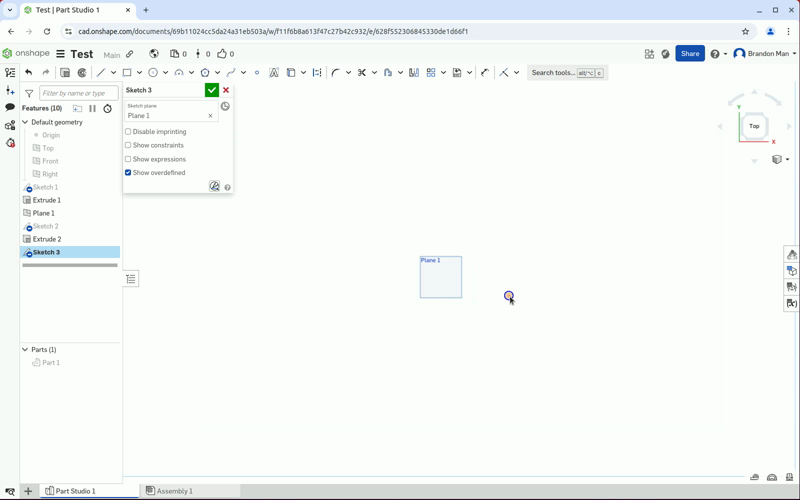
scroll(6)
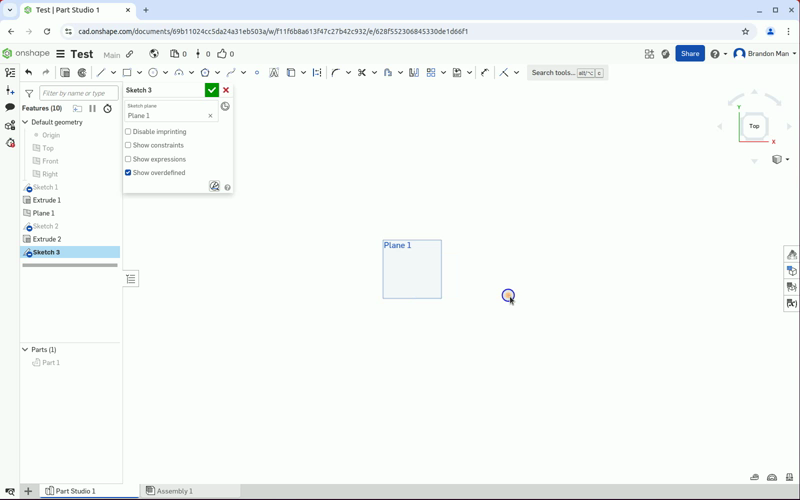
scroll(6)
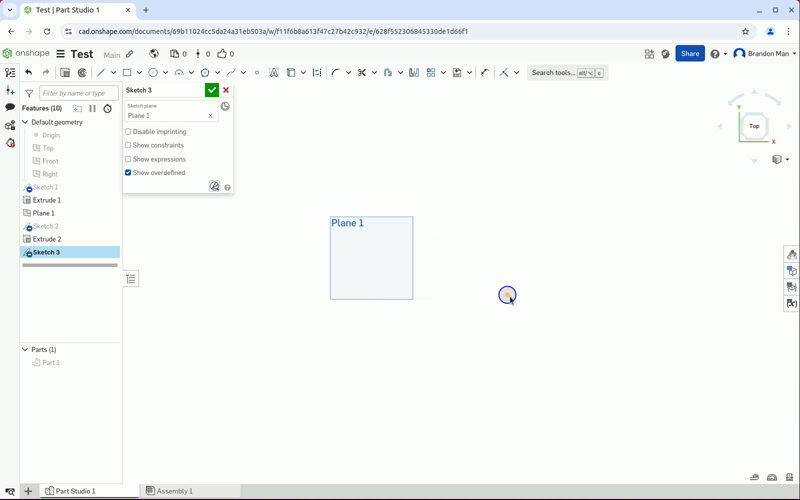
scroll(6)
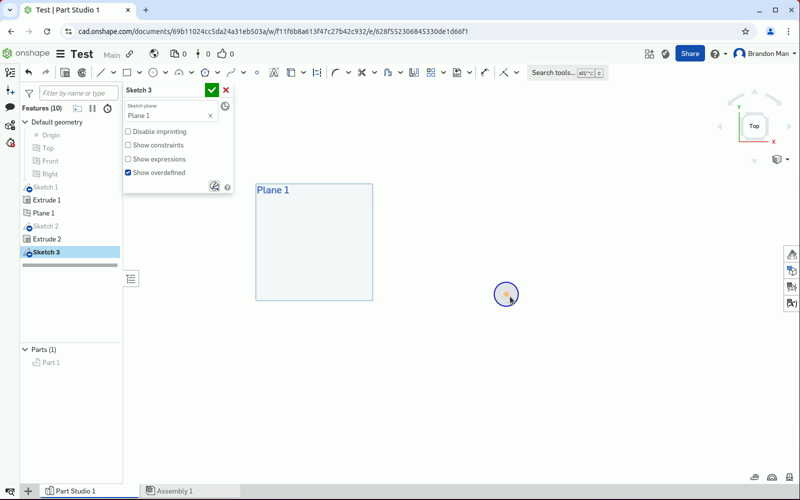
scroll(6)
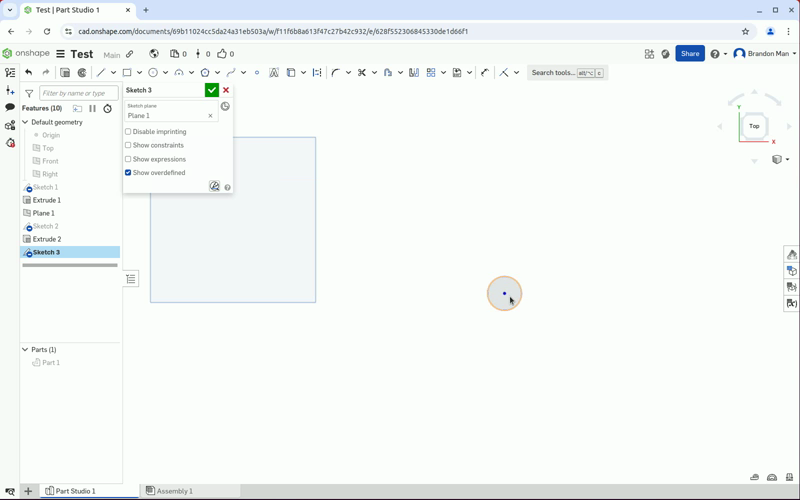
scroll(6)
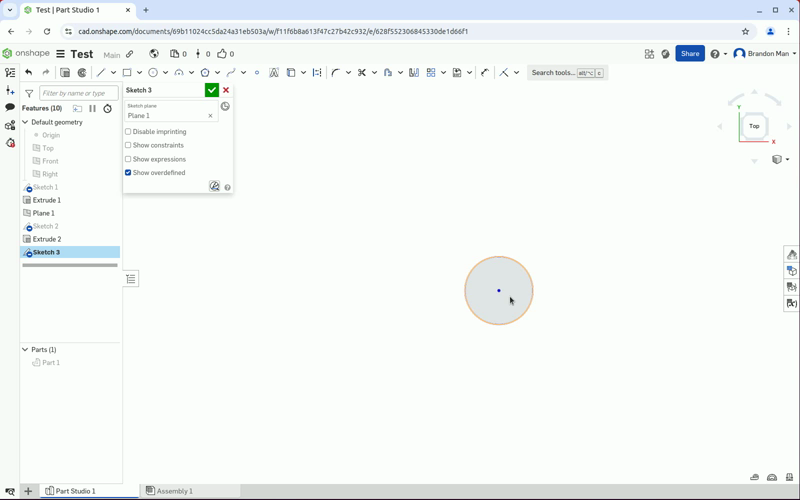
click(510, 296)
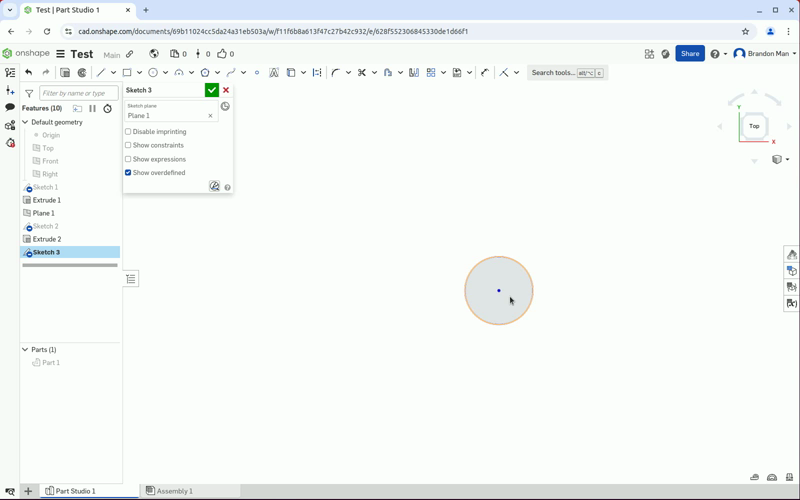
scroll(-6)
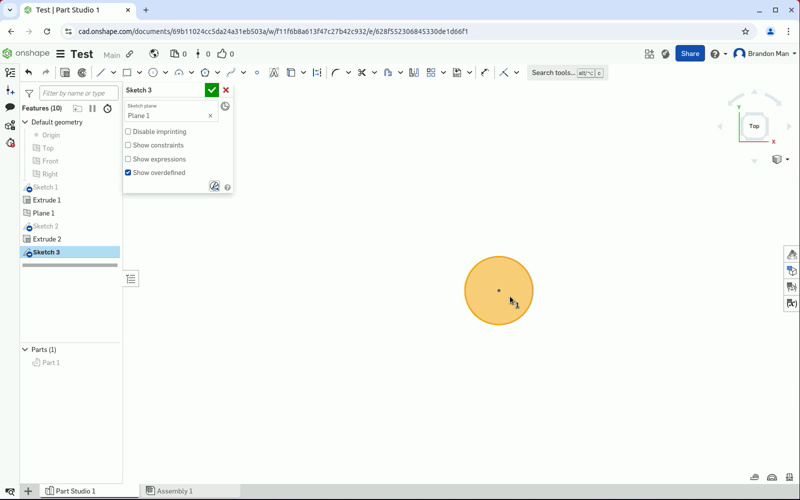
scroll(-6)
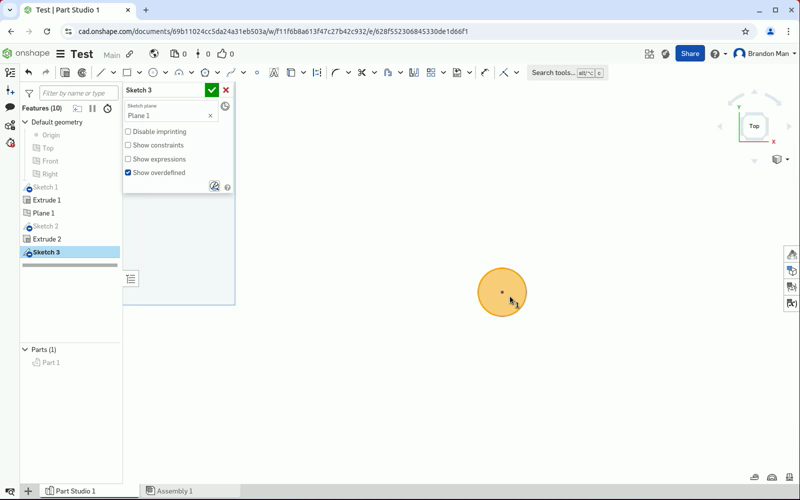
scroll(-6)
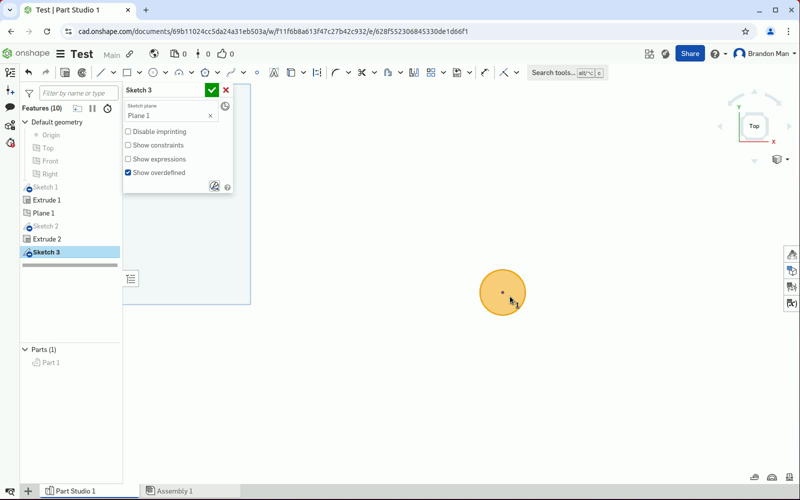
scroll(-6)
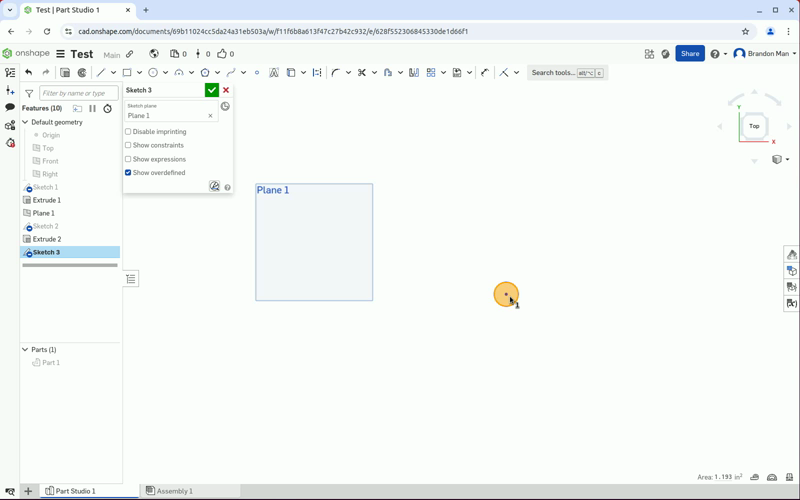
scroll(-6)
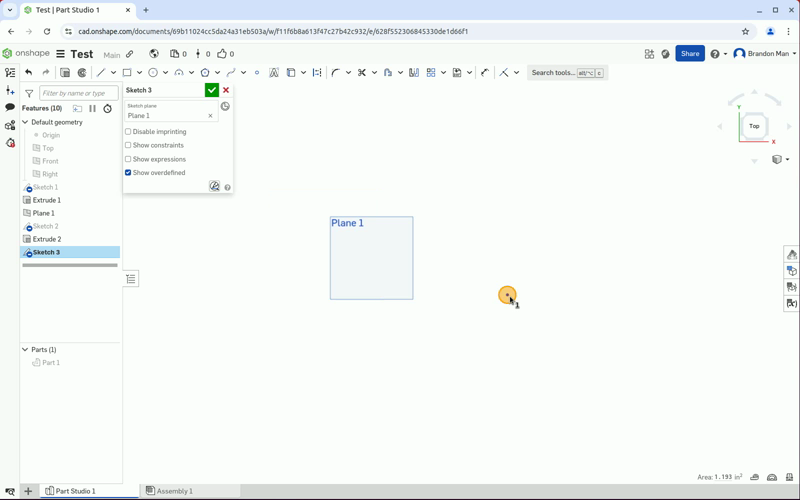
scroll(-6)
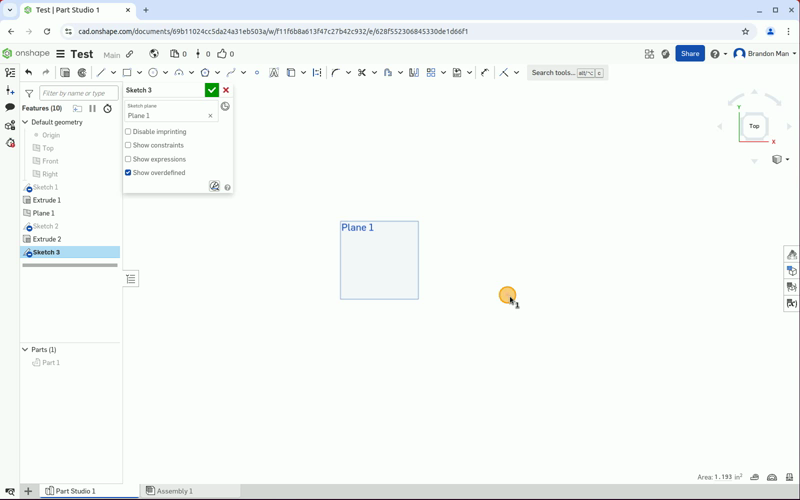
scroll(-6)
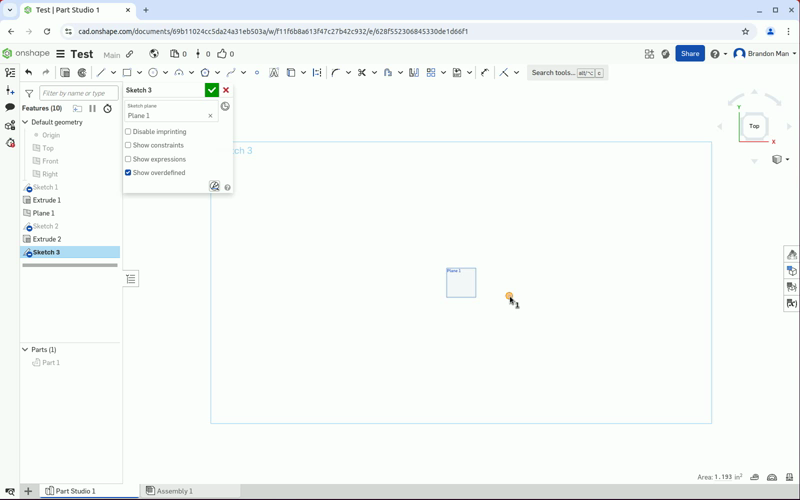
mouse_move(73, 352)
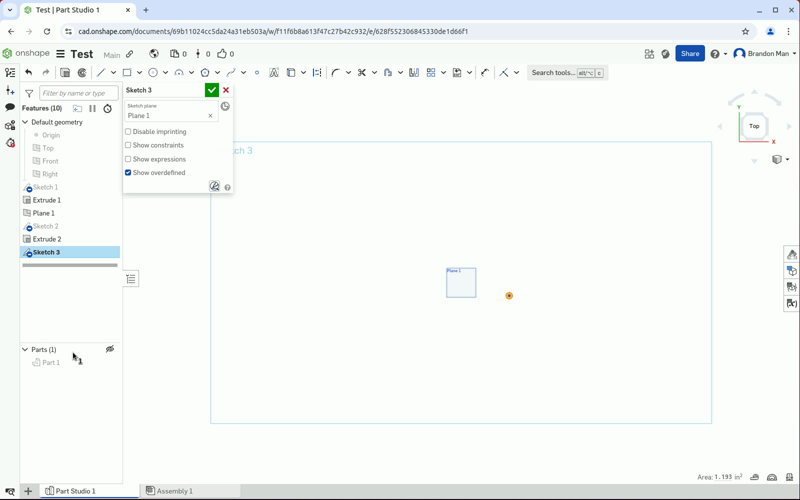
key(shift+y)
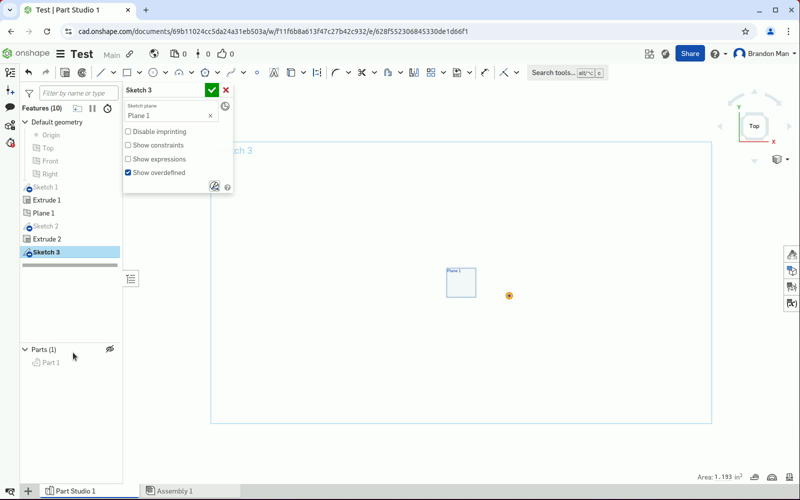
key(shift+e)
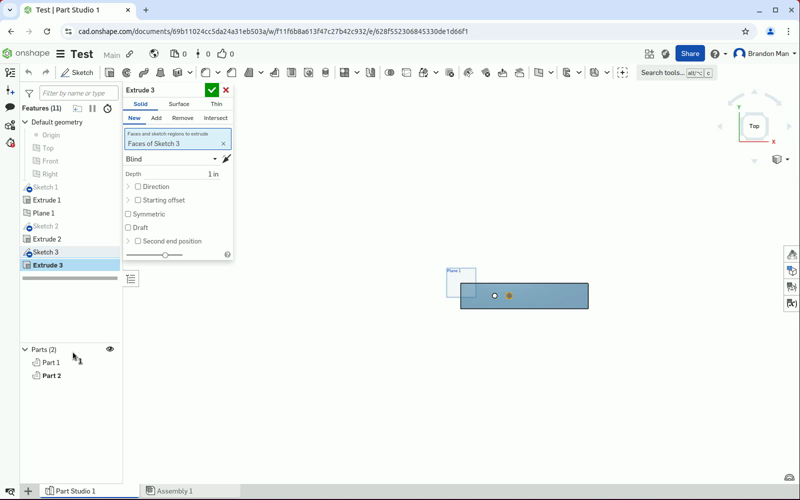
mouse_move(143, 106)
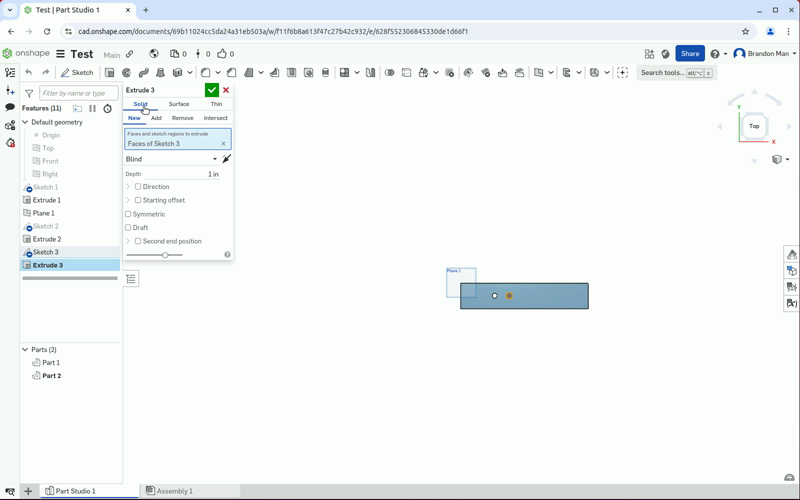
click(143, 106)
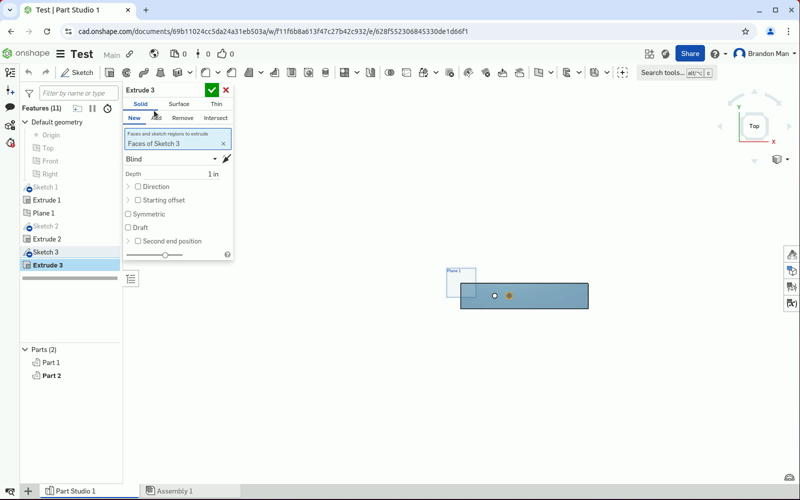
mouse_move(186, 120)
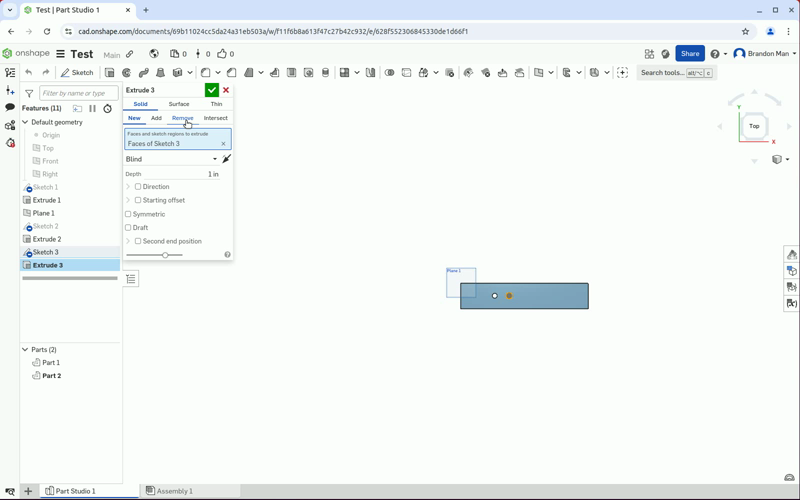
click(186, 120)
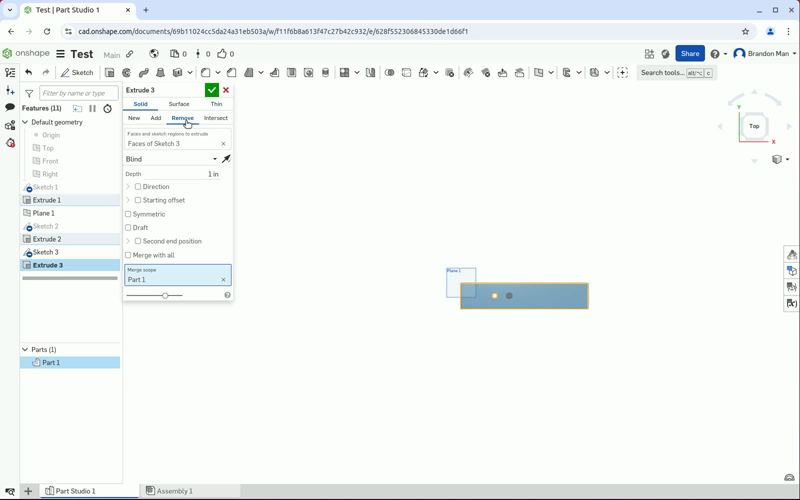
key(tab, 4)
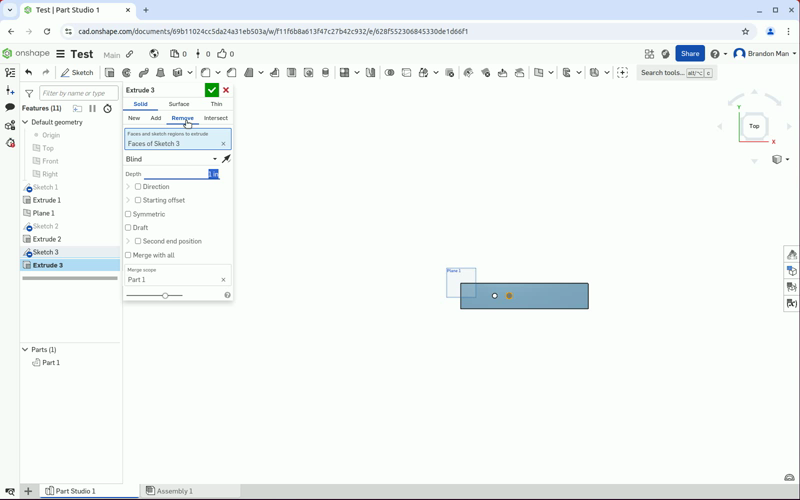
text(13.239)
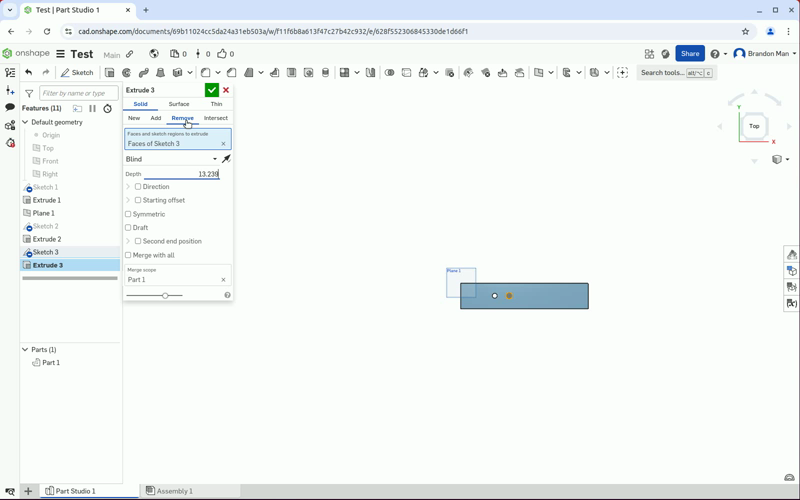
key(tab, 6)
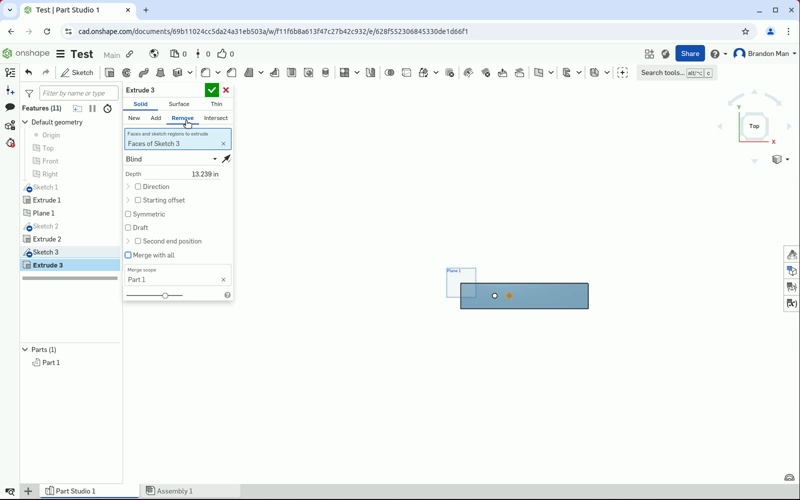
key(space)
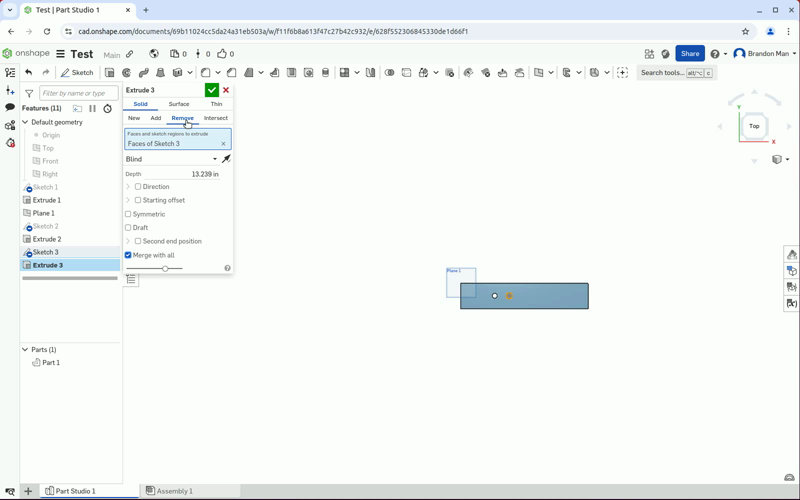
key(enter)
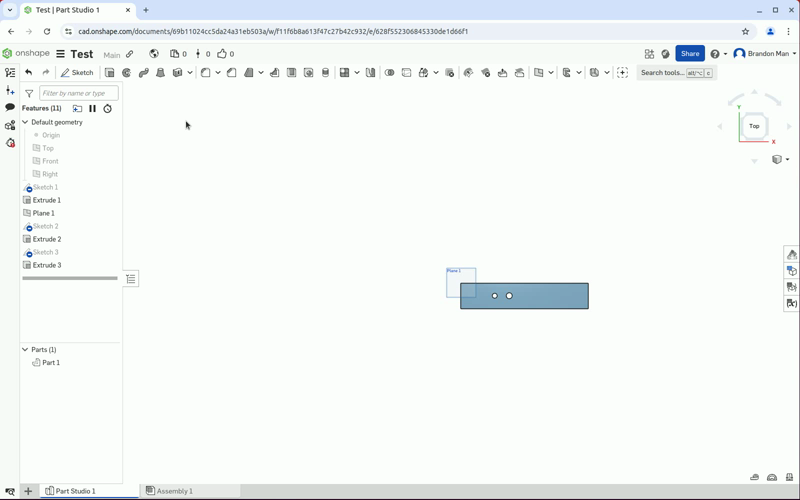
key(shift+h)
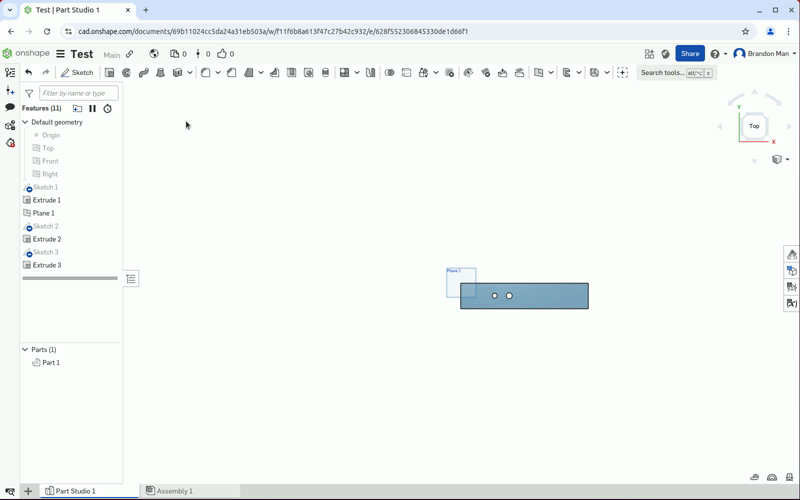
key(shift+h)
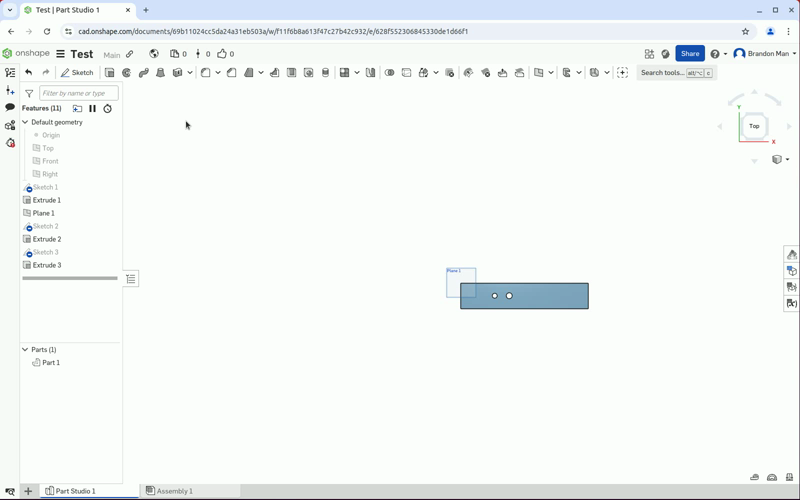
mouse_move(73, 189)
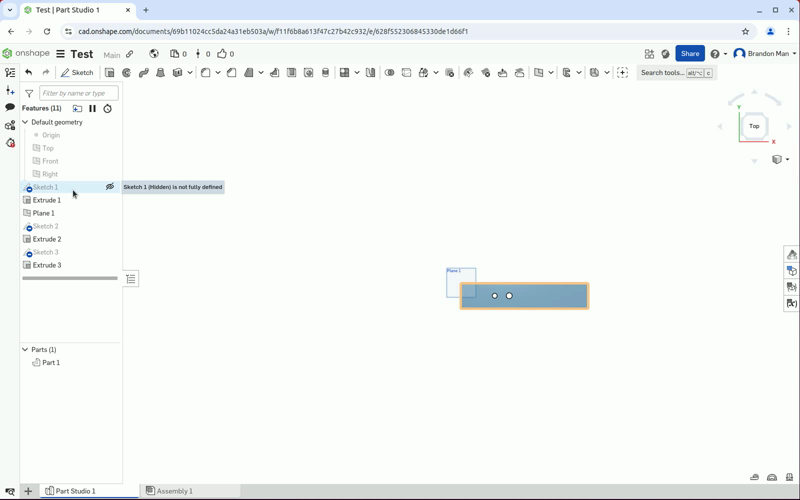
click(73, 189)
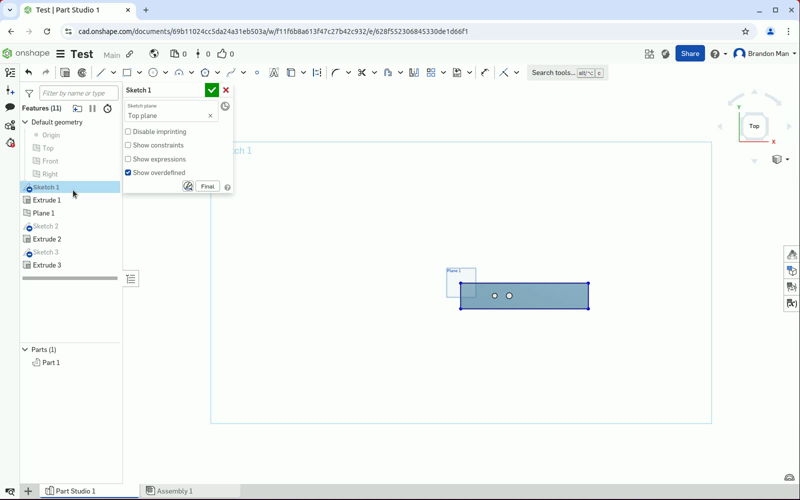
mouse_move(229, 92)
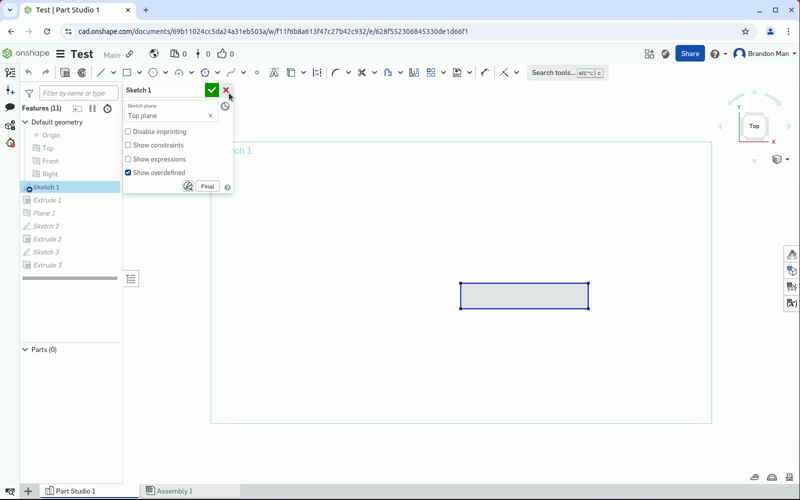
click(229, 92)
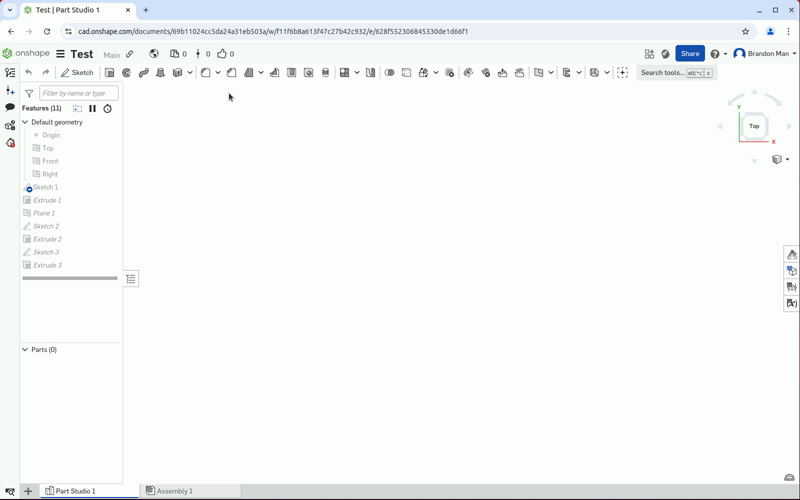
key(shift+s)
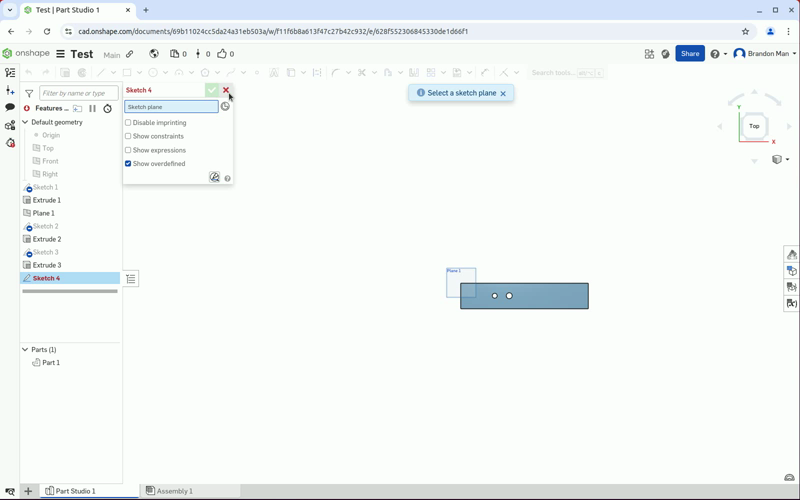
mouse_move(73, 215)
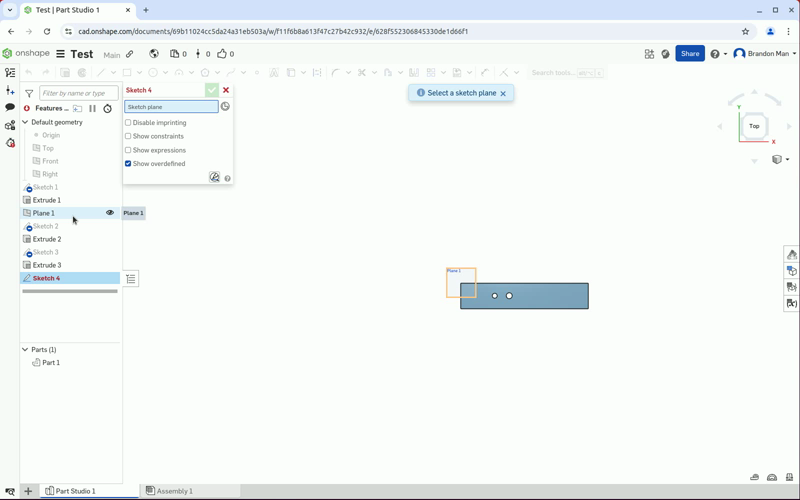
click(73, 215)
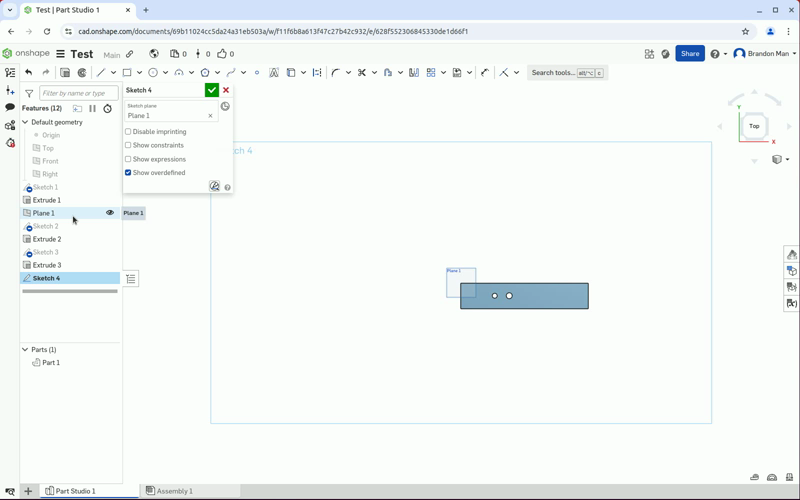
mouse_move(73, 352)
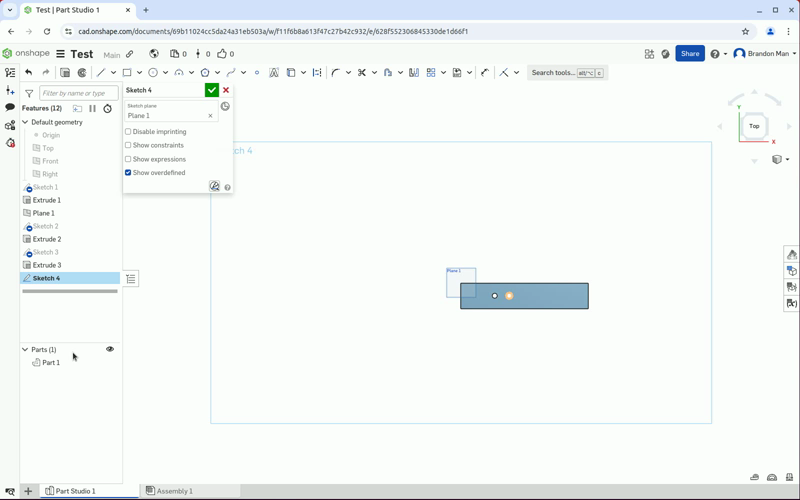
key(y)
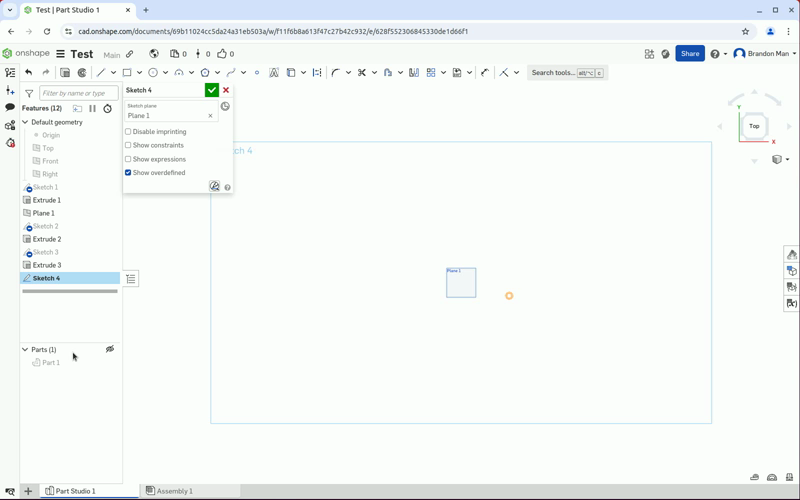
key(c)
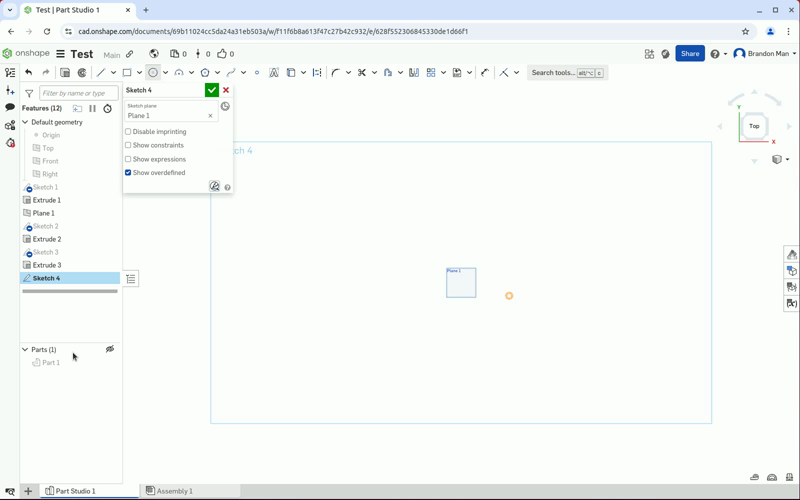
key_down(shift)
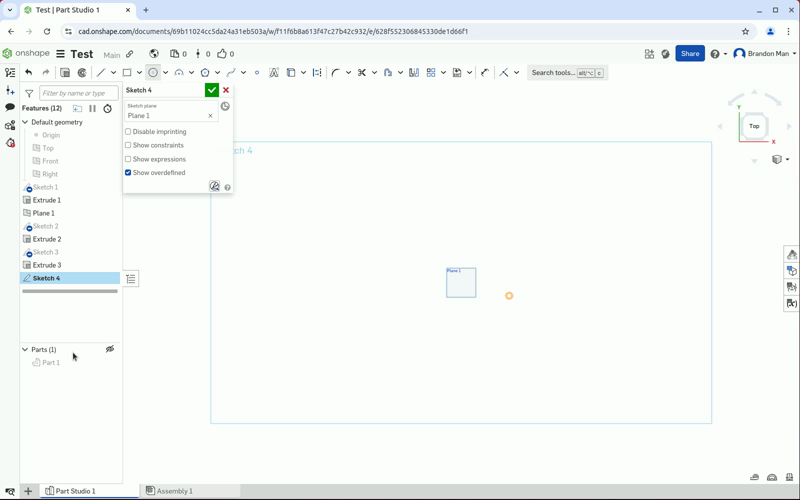
mouse_move(525, 295)
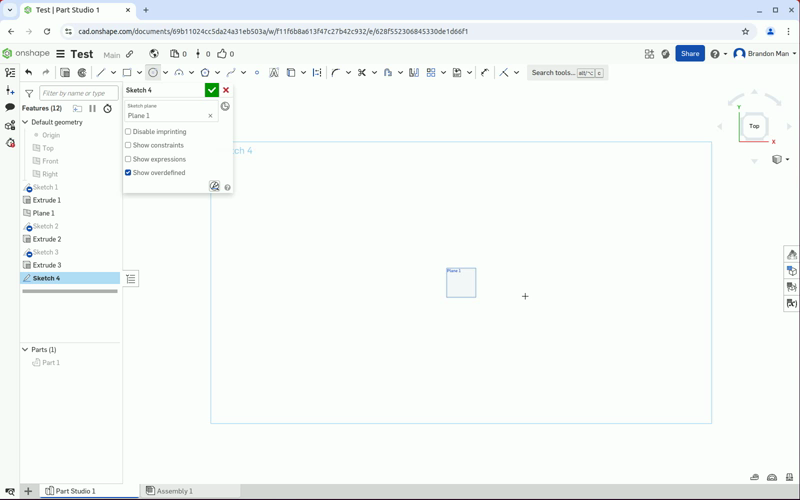
click(525, 295)
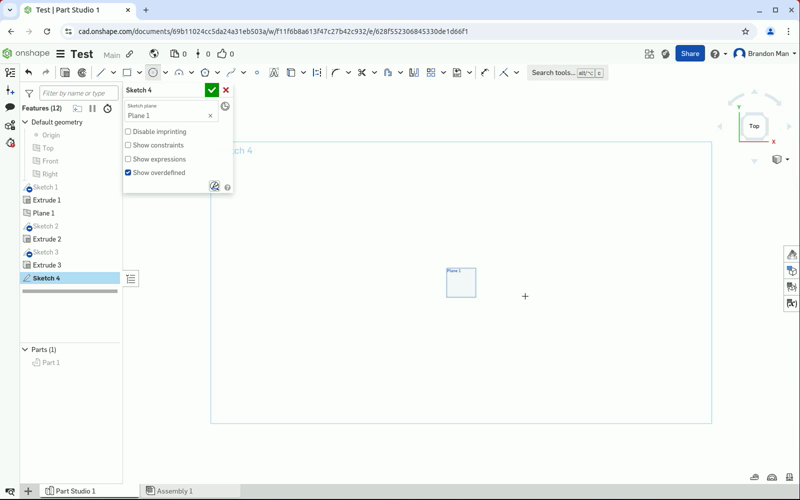
key_up(shift)
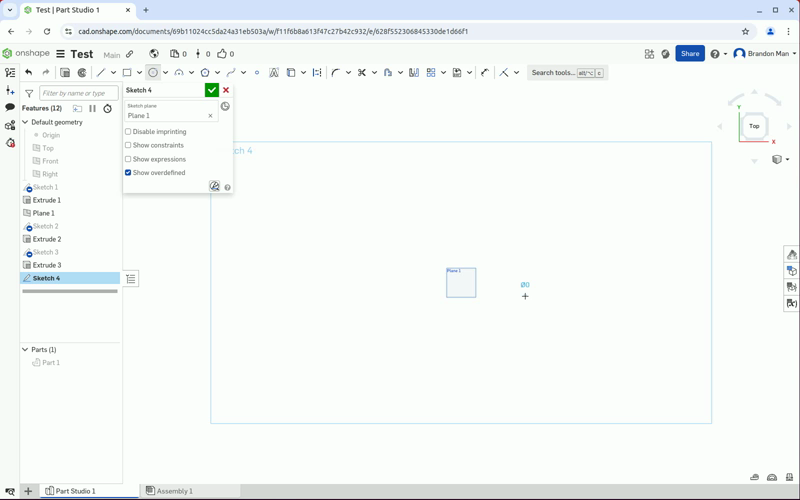
mouse_move(528, 295)
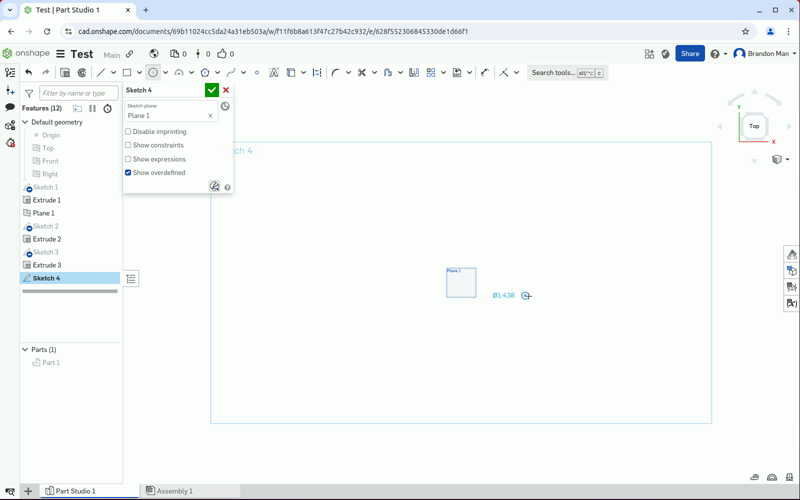
click(528, 295)
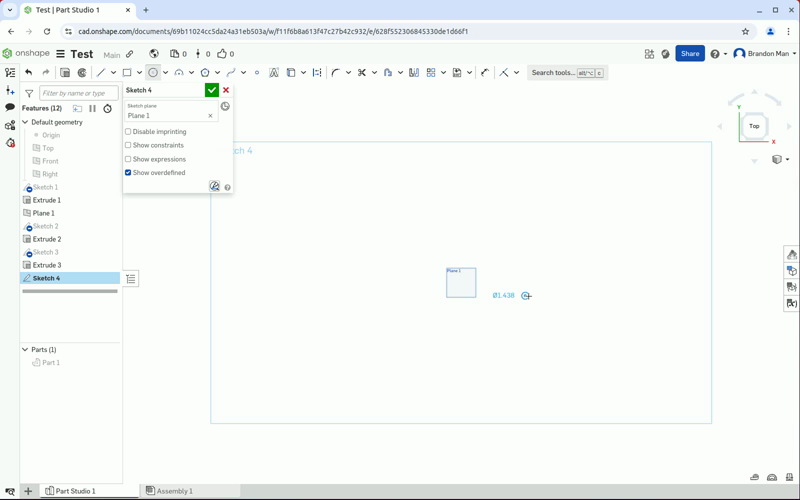
key(esc)
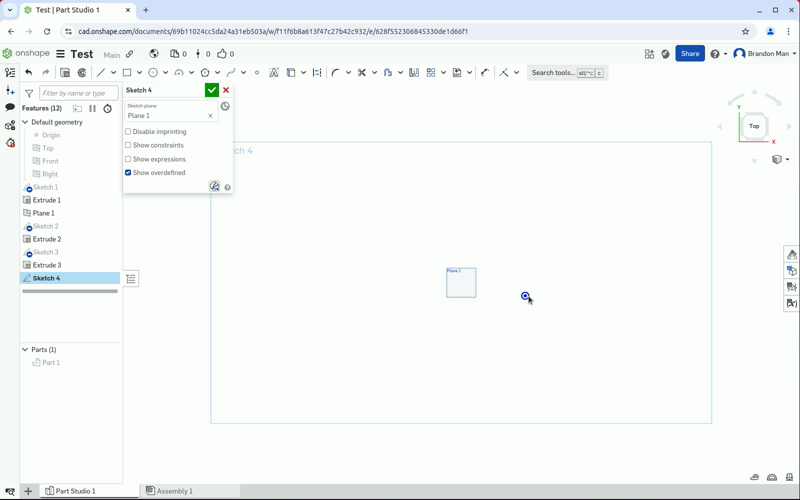
mouse_move(523, 295)
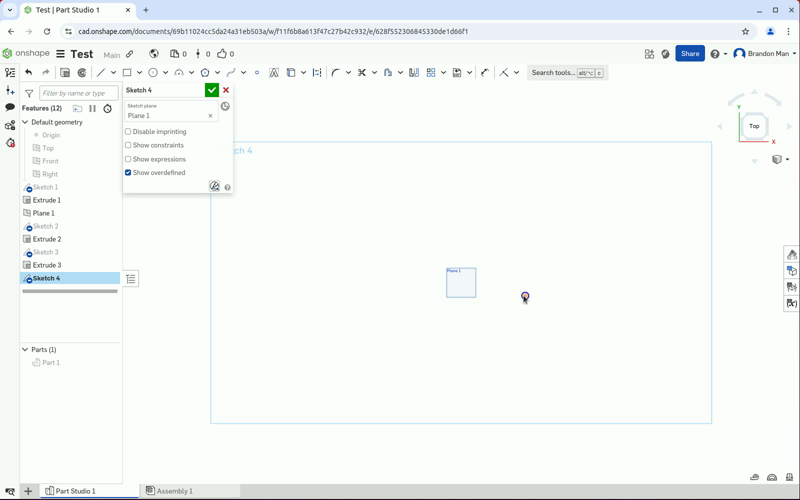
scroll(6)
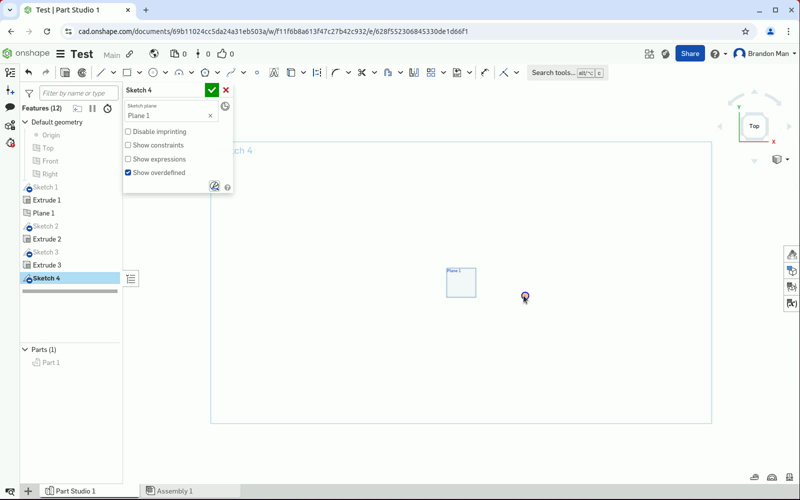
scroll(6)
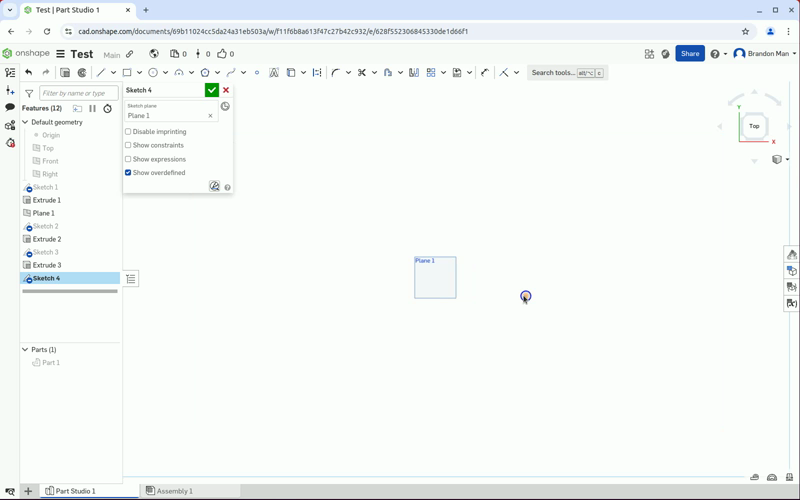
scroll(6)
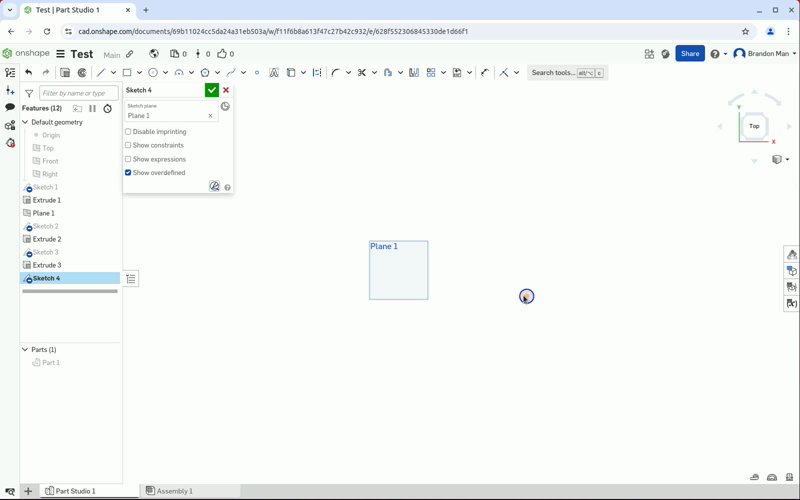
scroll(6)
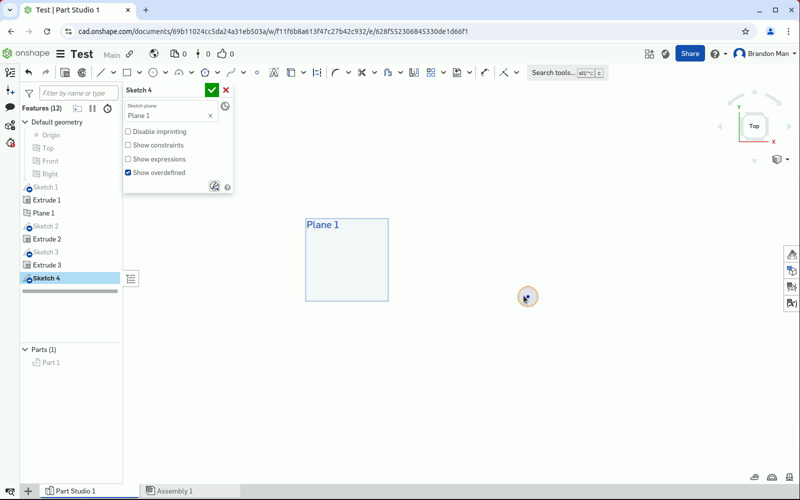
scroll(6)
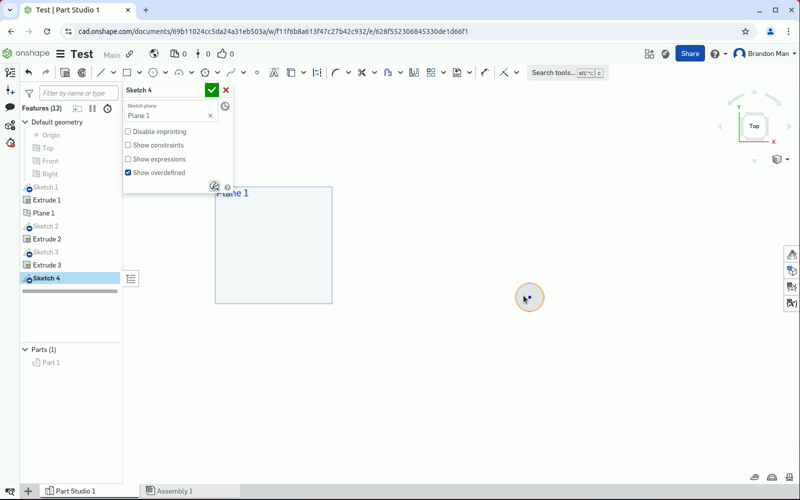
scroll(6)
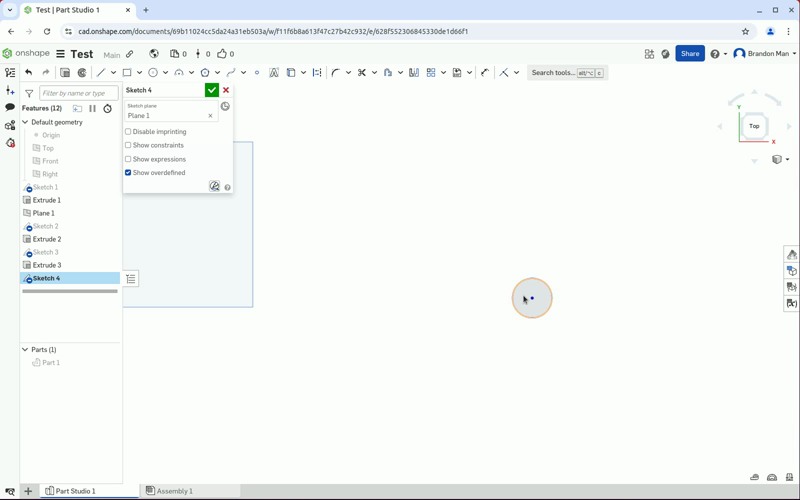
scroll(6)
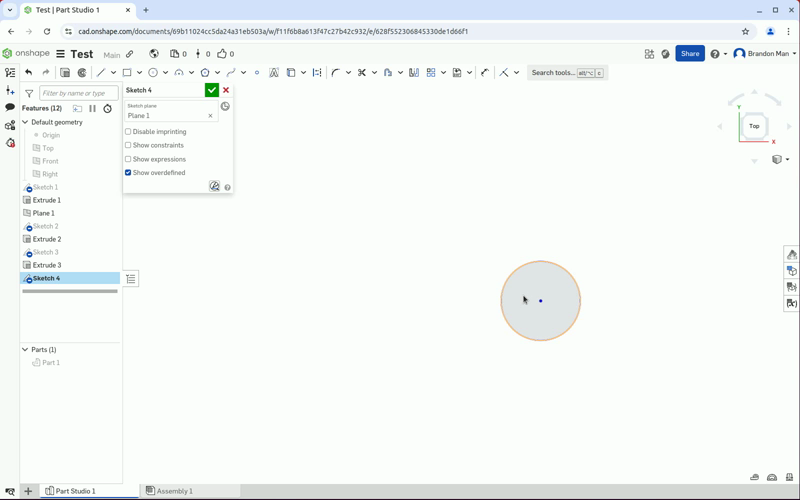
click(523, 295)
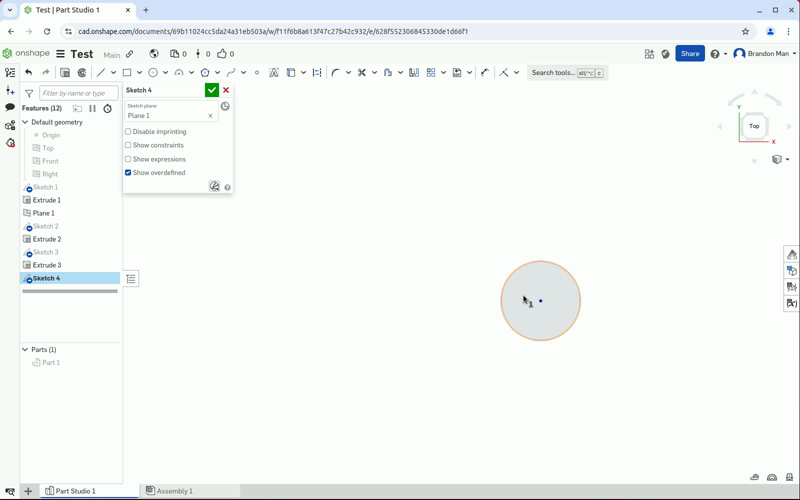
scroll(-6)
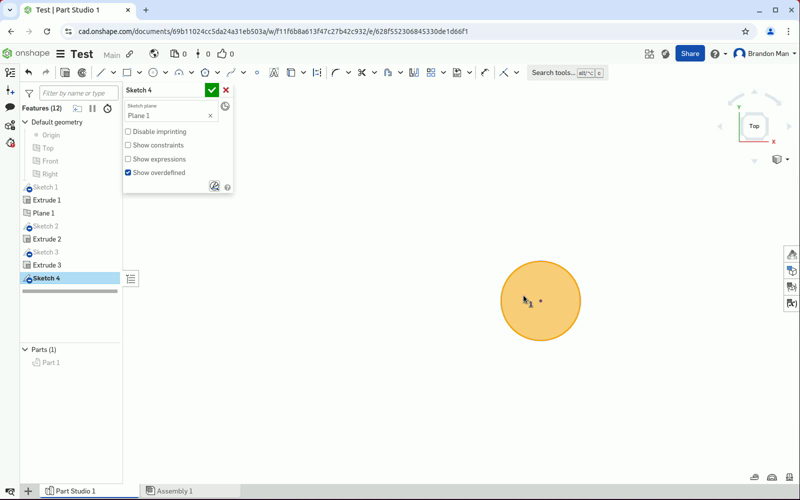
scroll(-6)
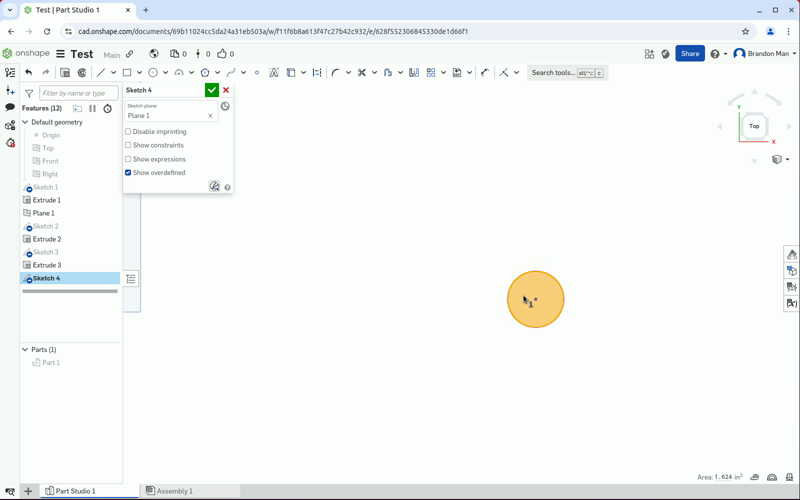
scroll(-6)
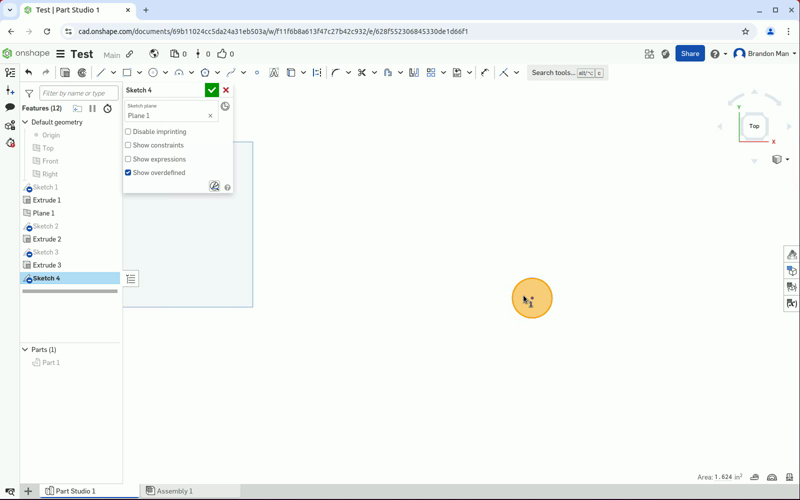
scroll(-6)
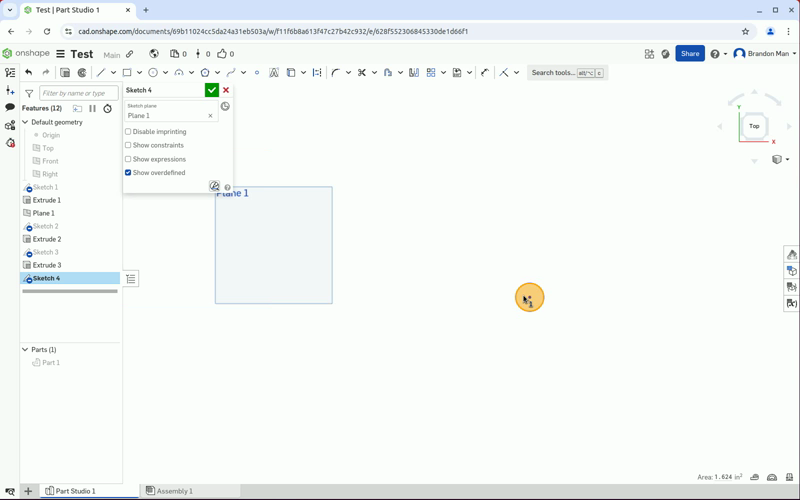
scroll(-6)
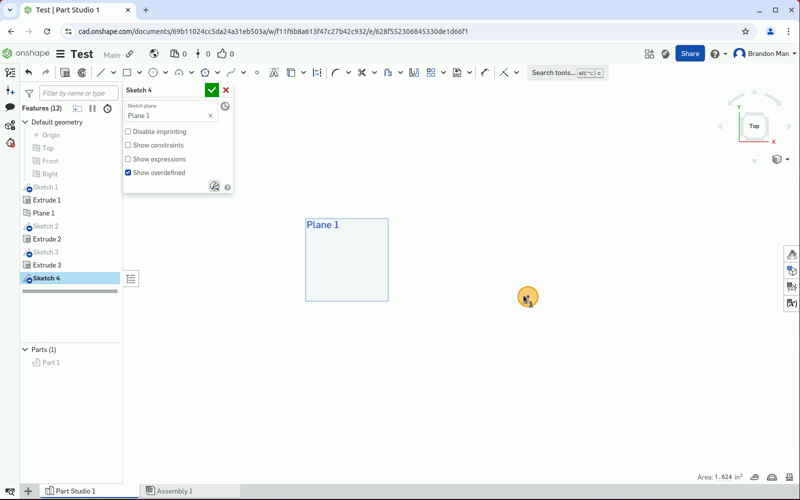
scroll(-6)
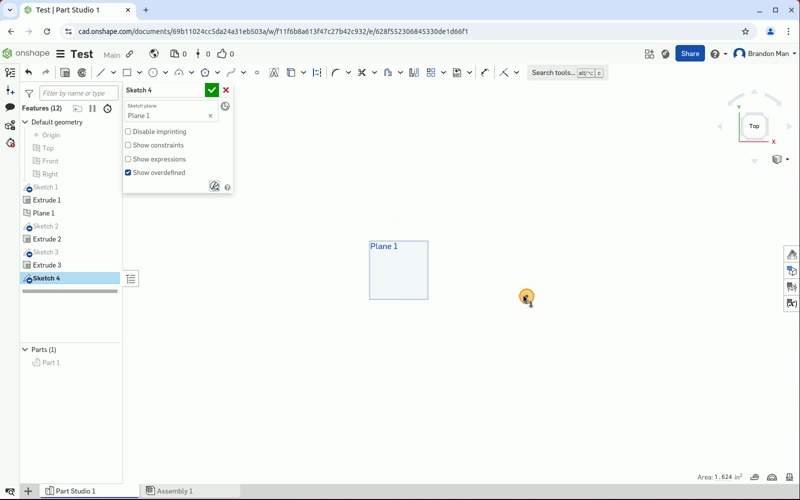
scroll(-6)
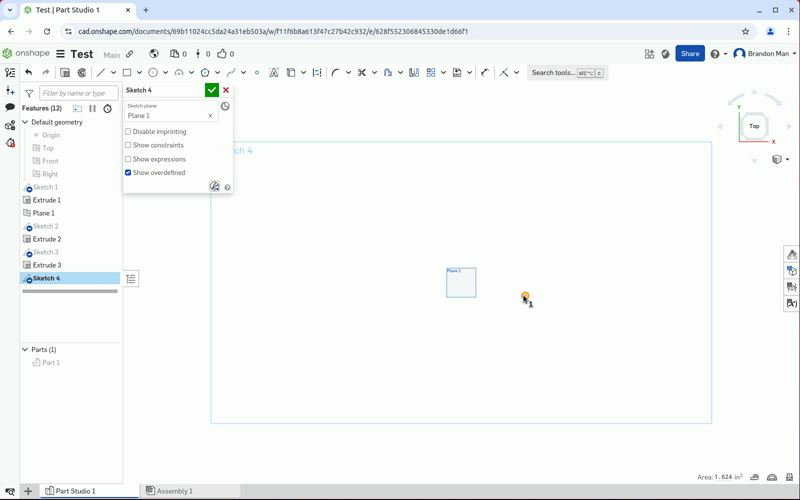
mouse_move(73, 352)
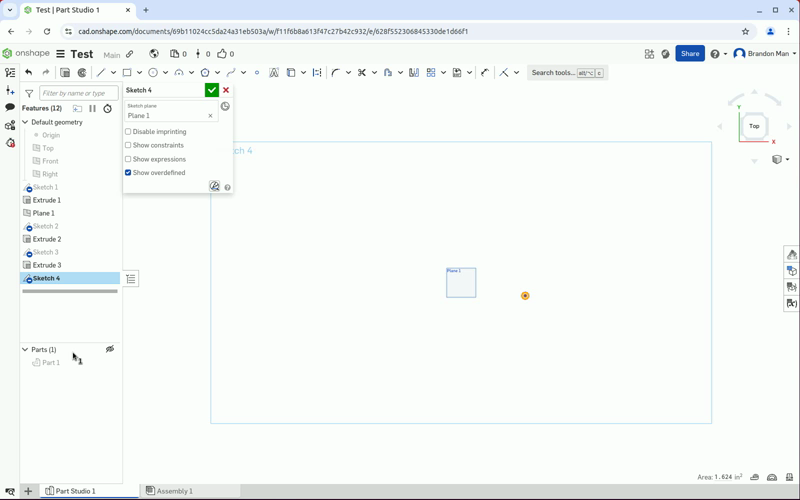
key(shift+y)
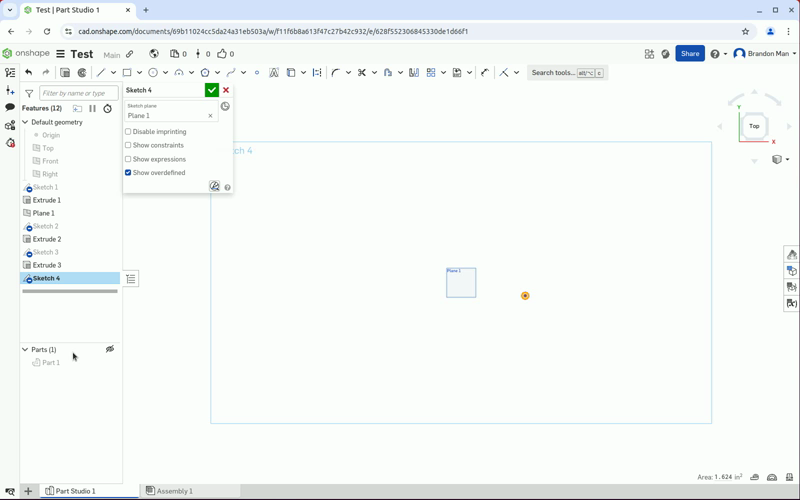
key(shift+e)
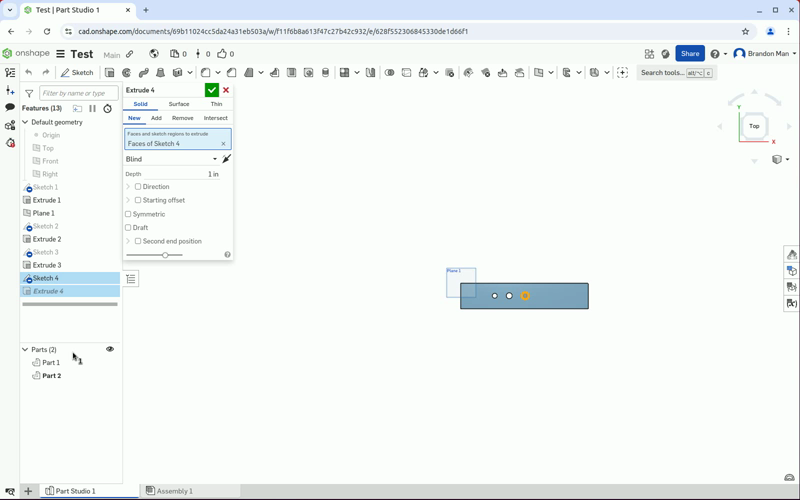
mouse_move(143, 106)
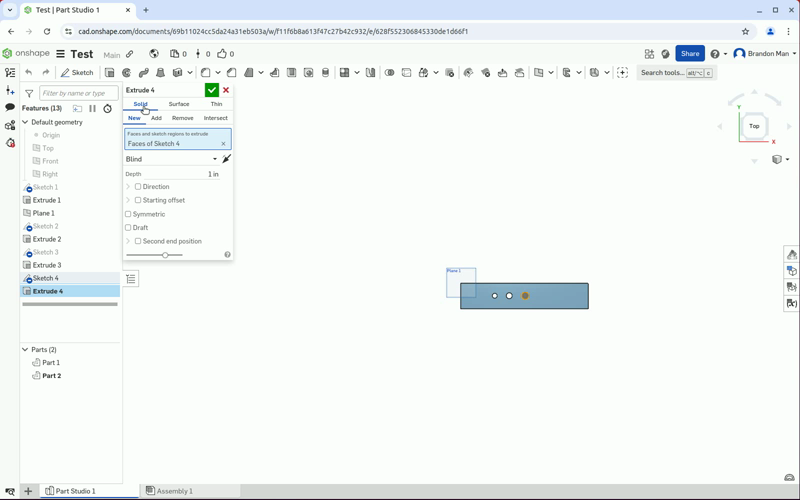
click(143, 106)
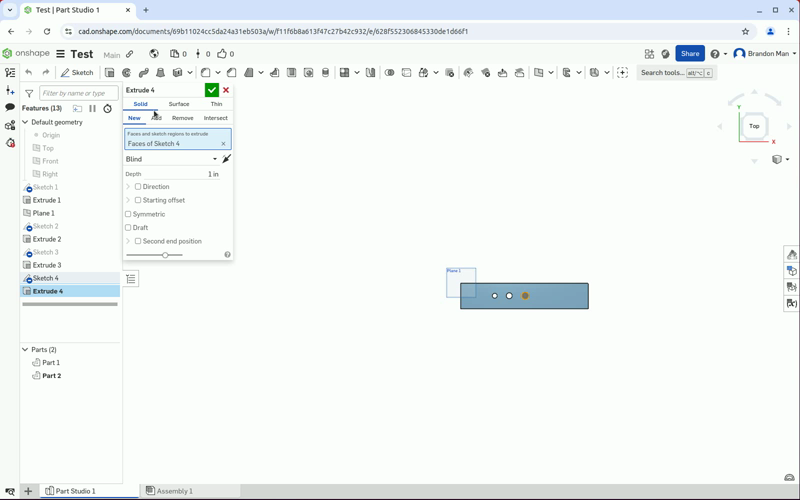
mouse_move(186, 120)
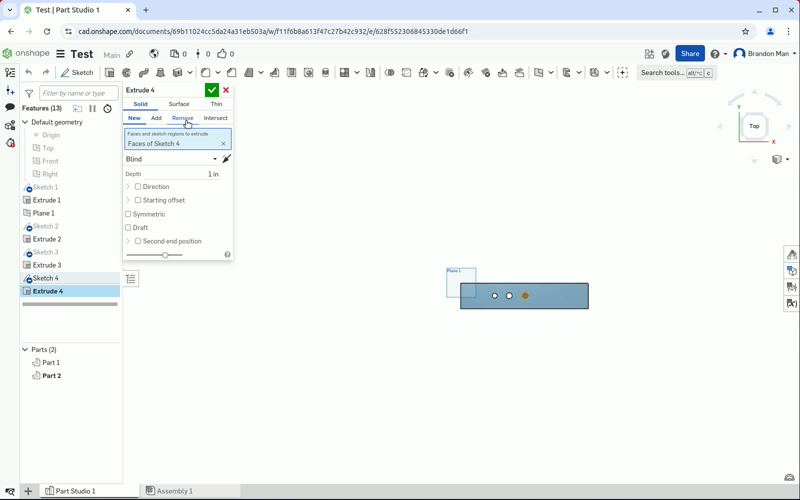
click(186, 120)
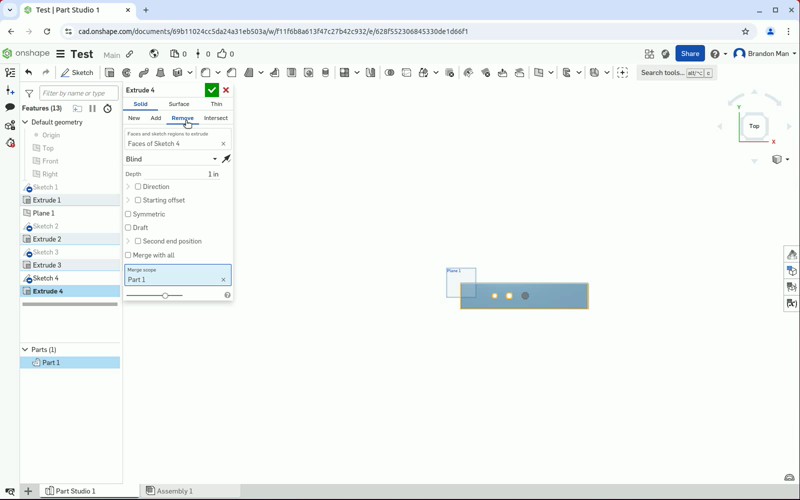
key(tab, 4)
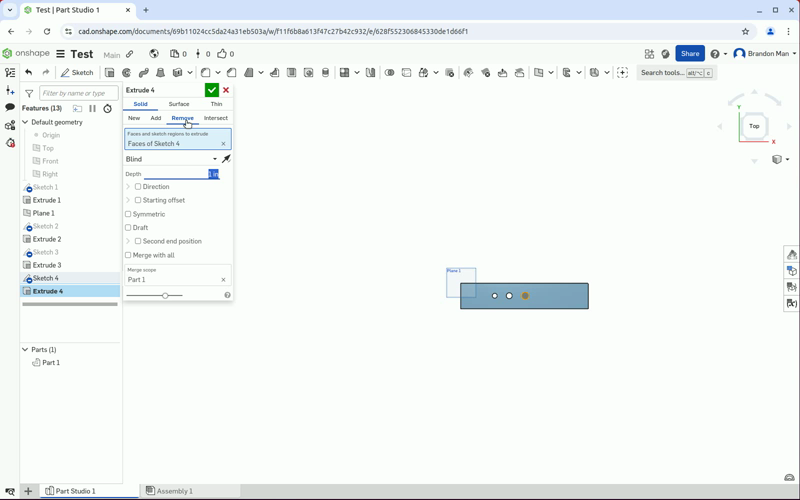
text(13.239)
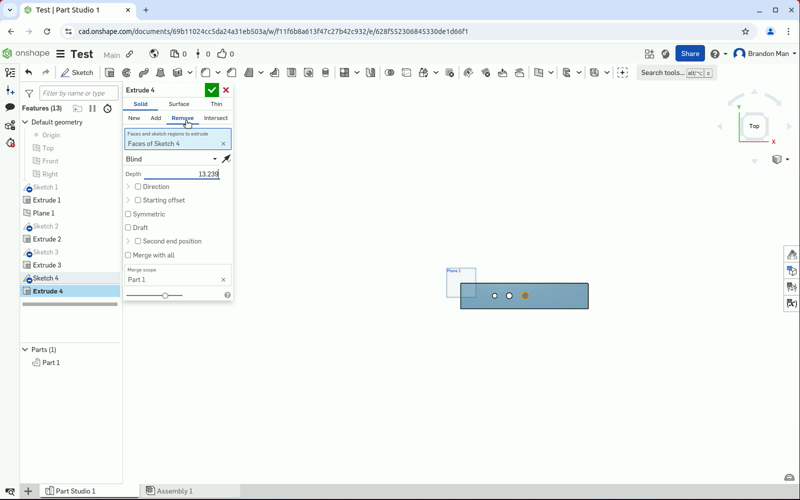
key(tab, 6)
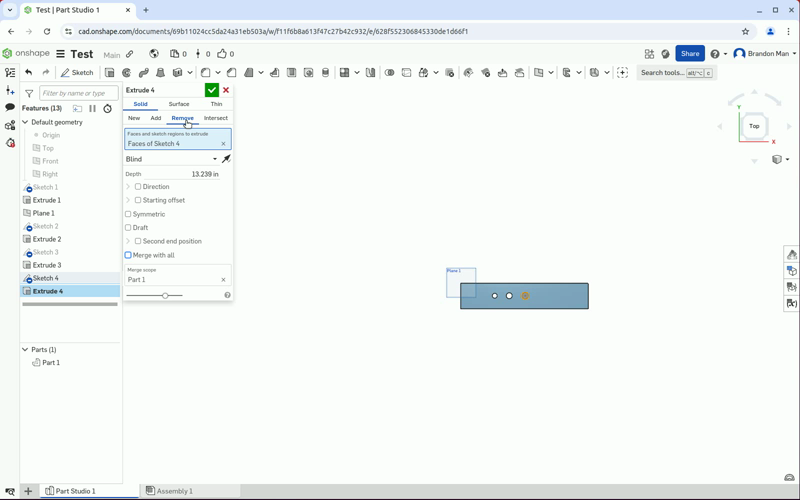
key(space)
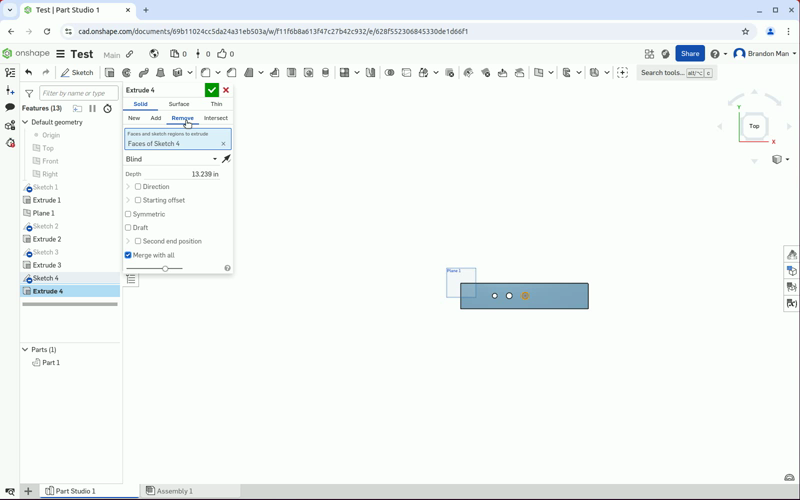
key(enter)
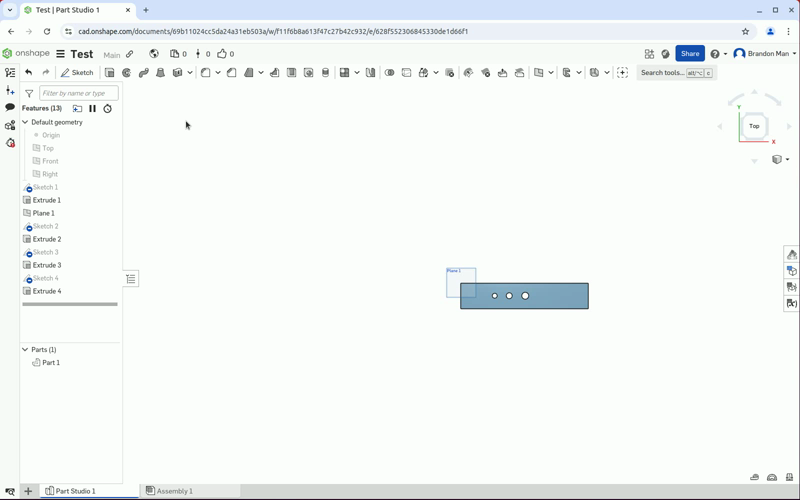
key(shift+h)
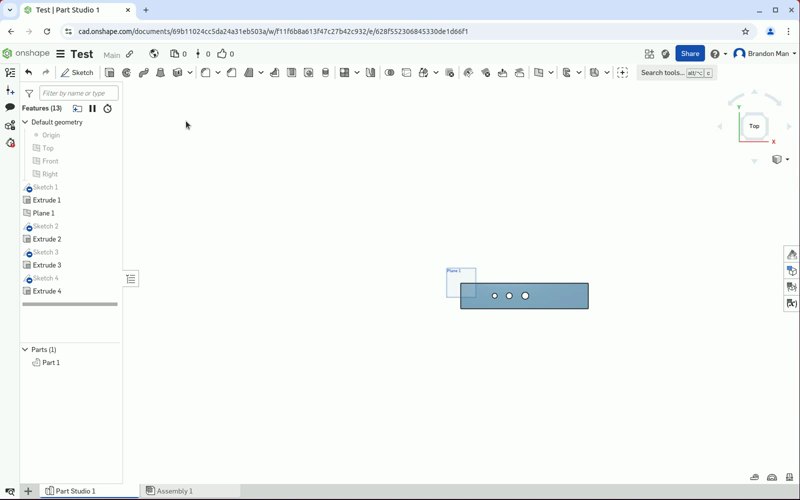
key(shift+h)
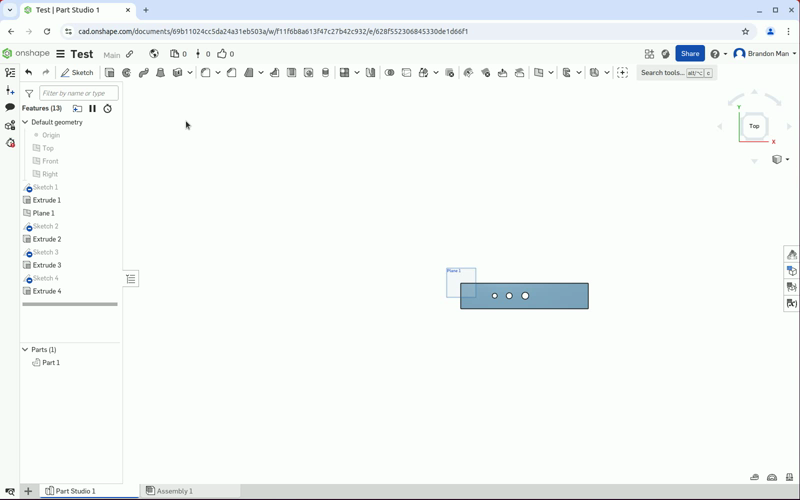
mouse_move(73, 189)
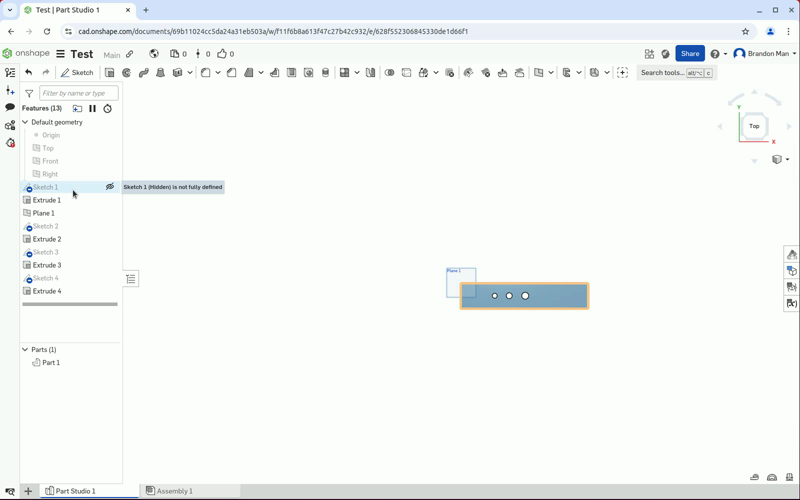
click(73, 189)
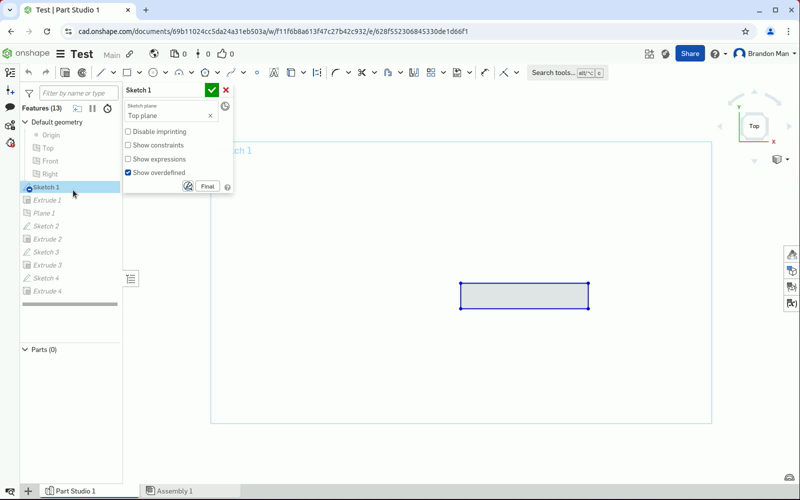
mouse_move(229, 92)
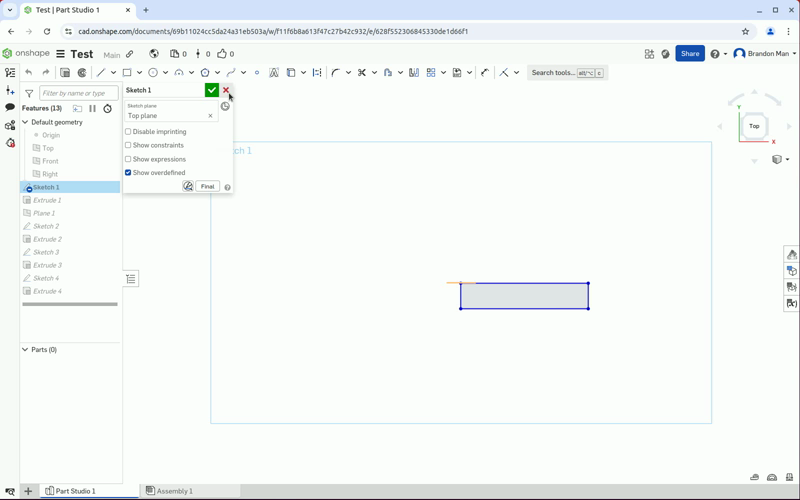
click(229, 92)
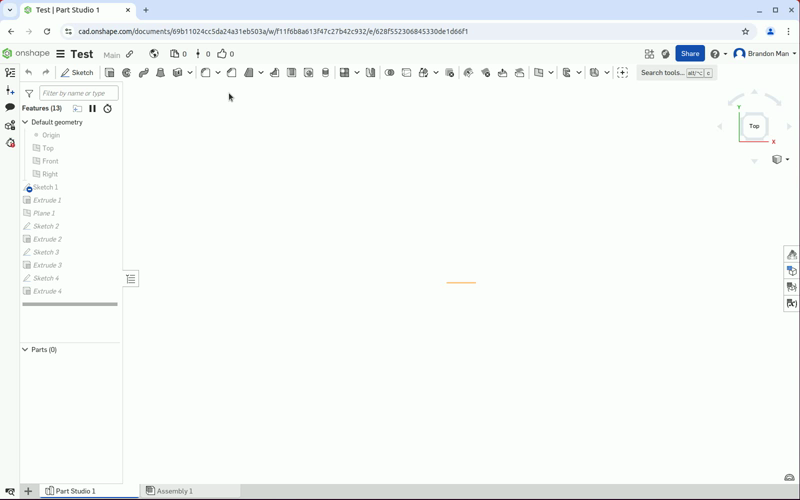
key(shift+s)
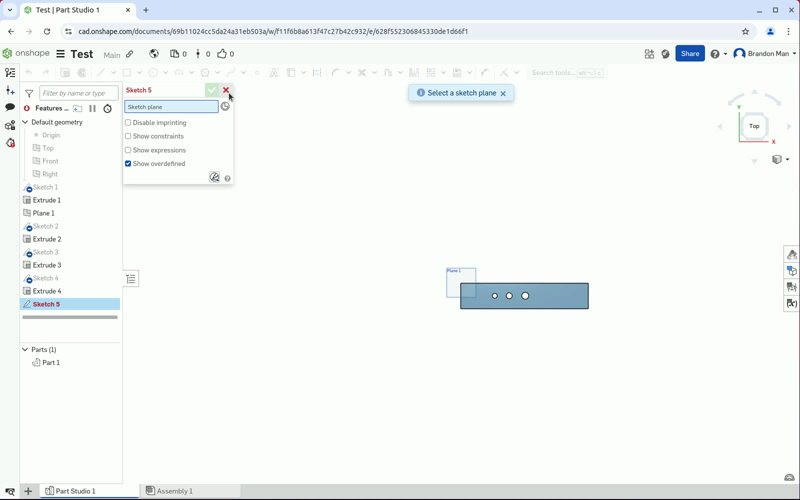
mouse_move(73, 215)
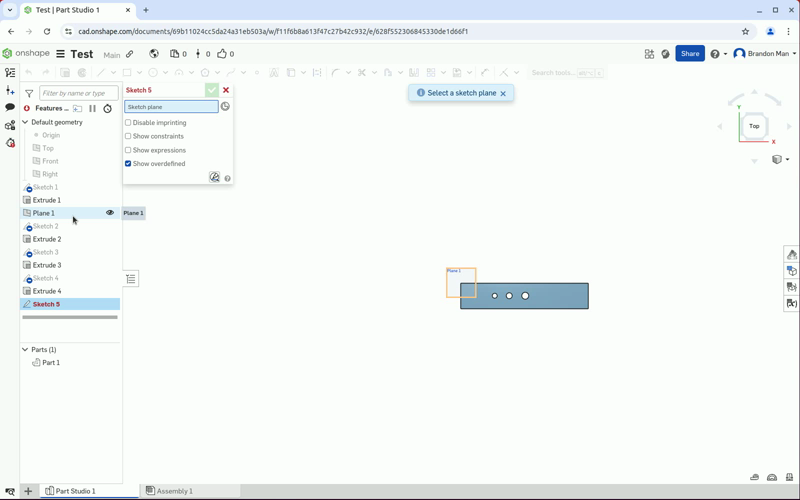
click(73, 215)
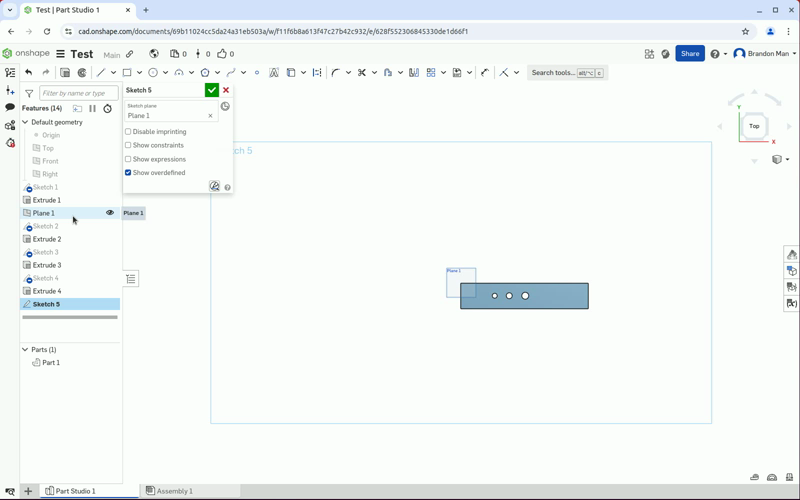
mouse_move(73, 352)
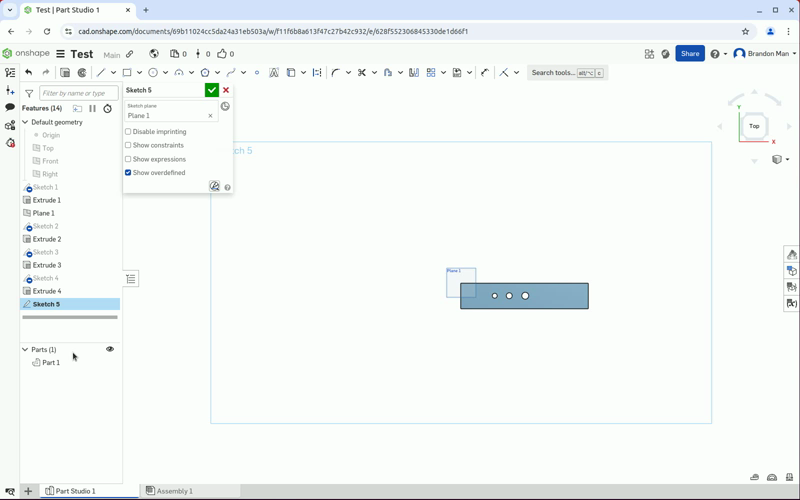
key(y)
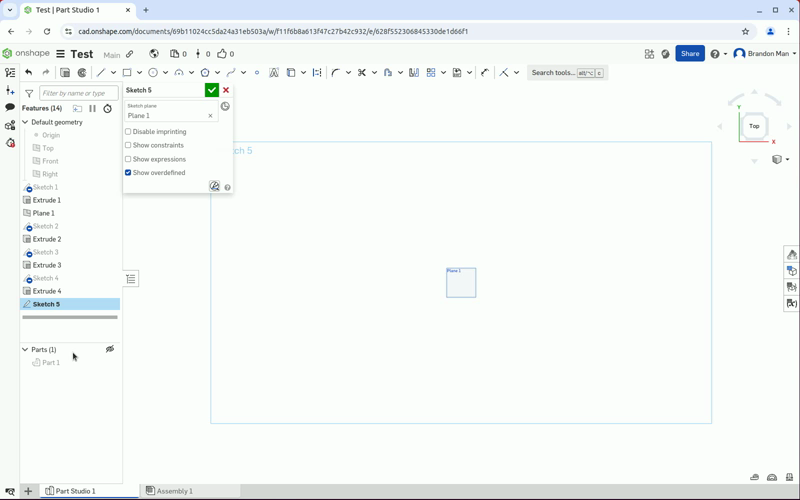
key(c)
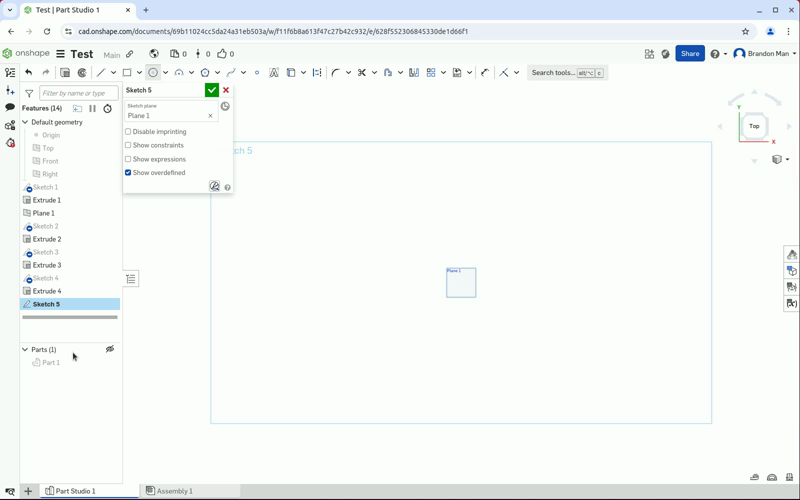
key_down(shift)
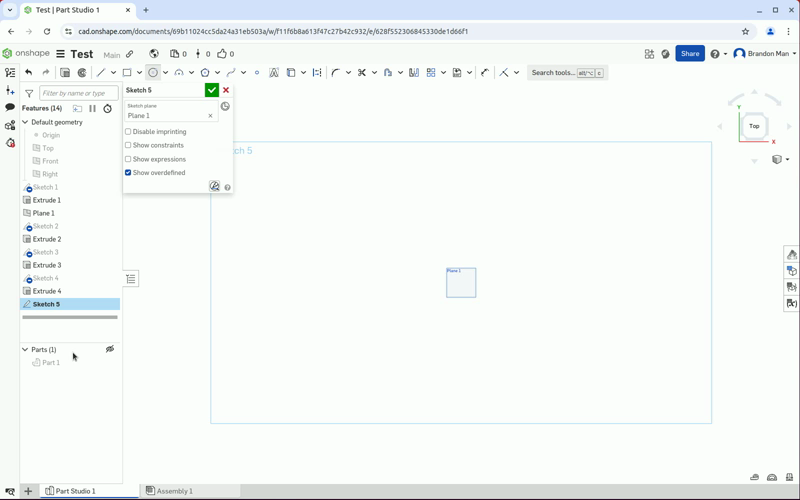
mouse_move(540, 295)
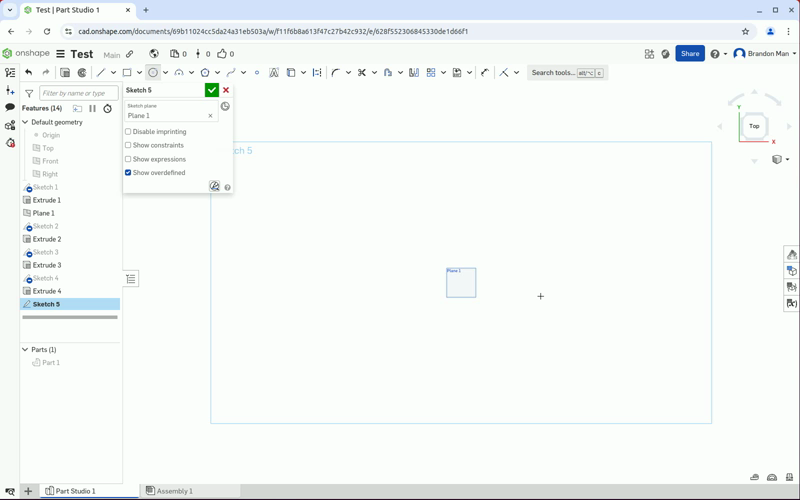
click(540, 295)
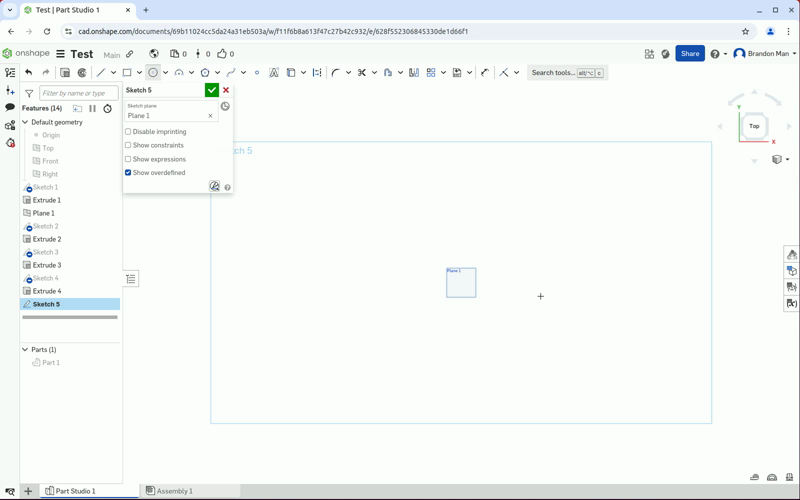
key_up(shift)
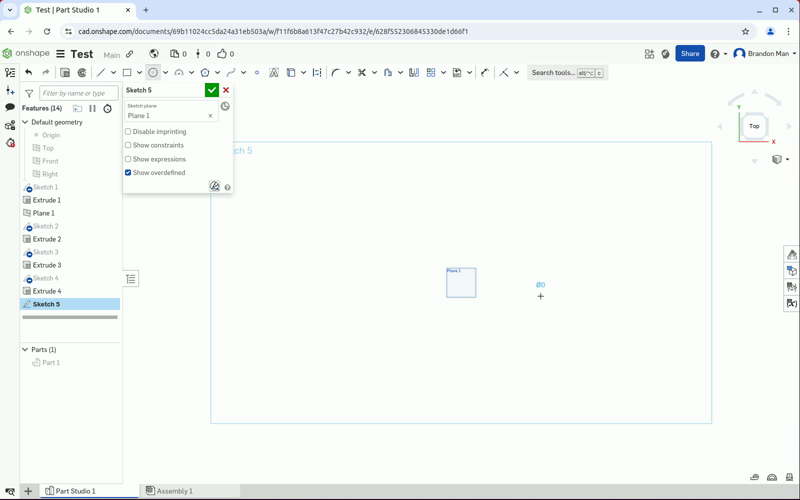
mouse_move(545, 295)
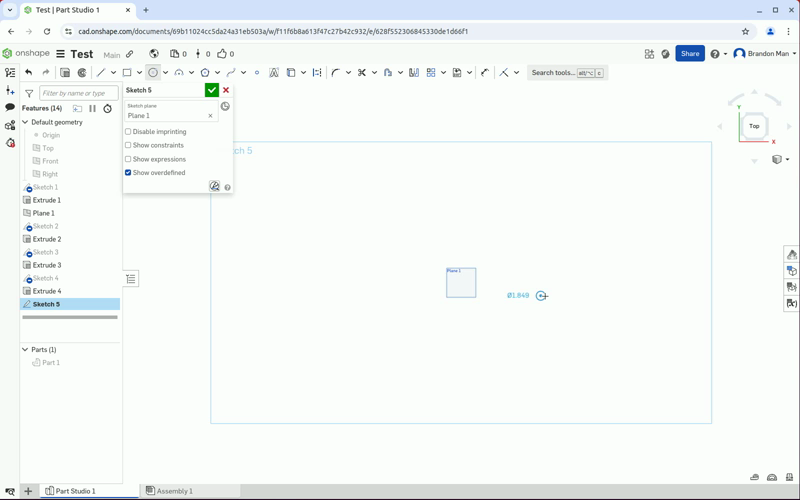
click(545, 295)
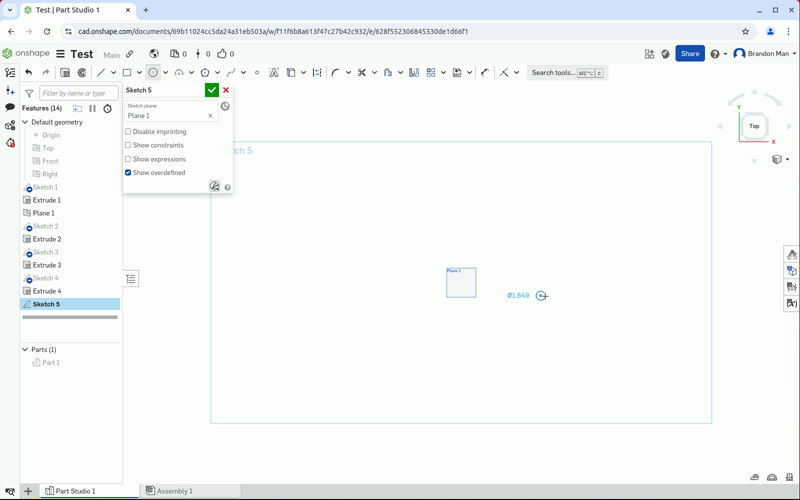
key(esc)
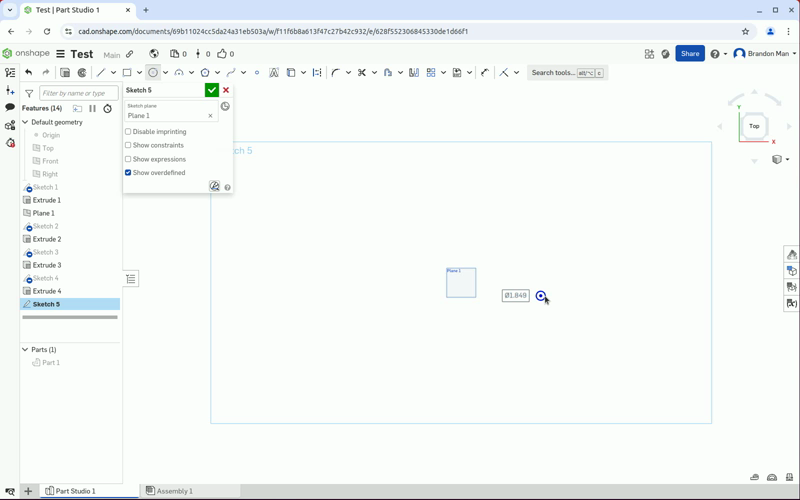
mouse_move(541, 297)
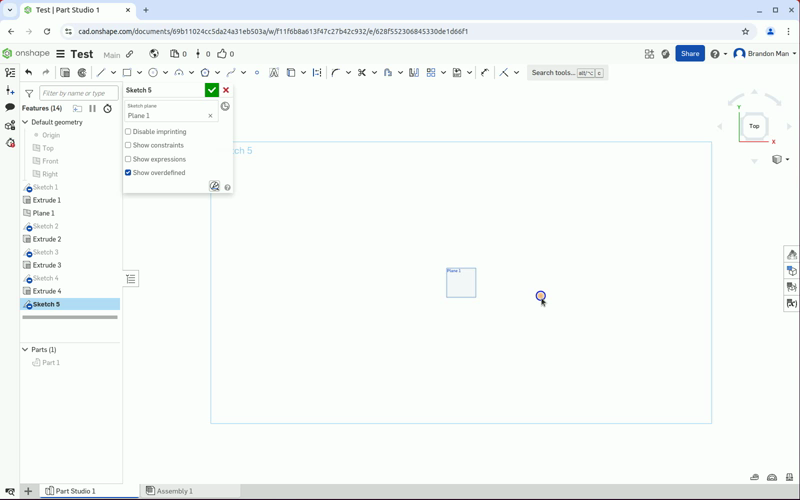
scroll(6)
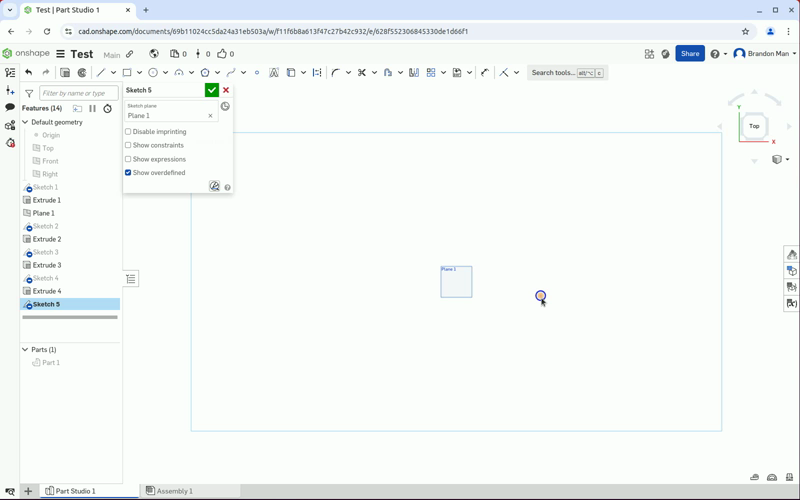
scroll(6)
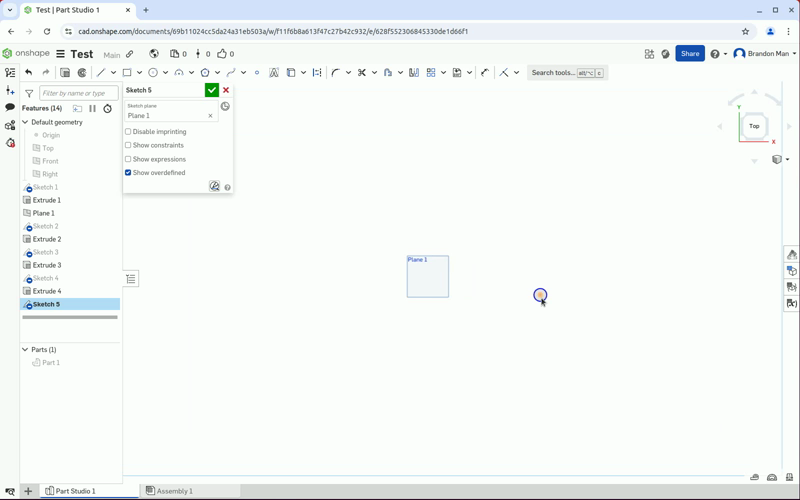
scroll(6)
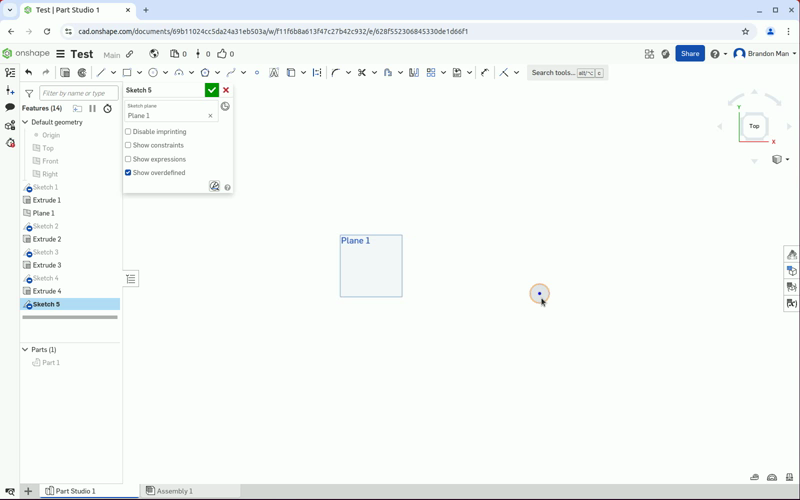
scroll(6)
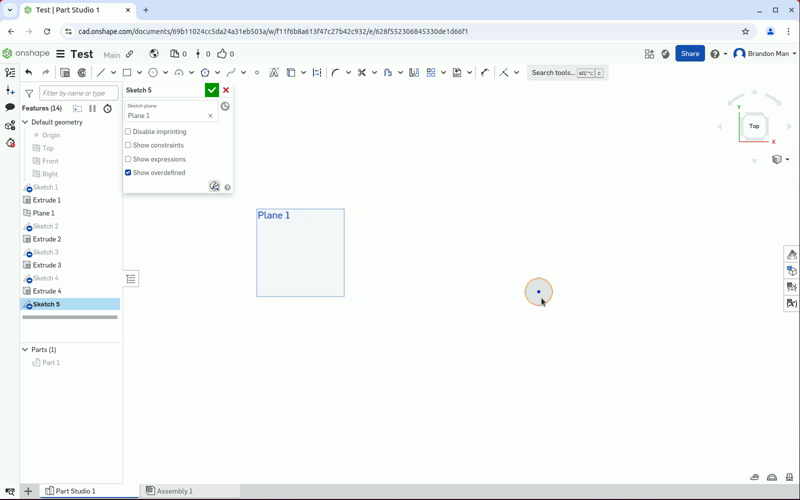
scroll(6)
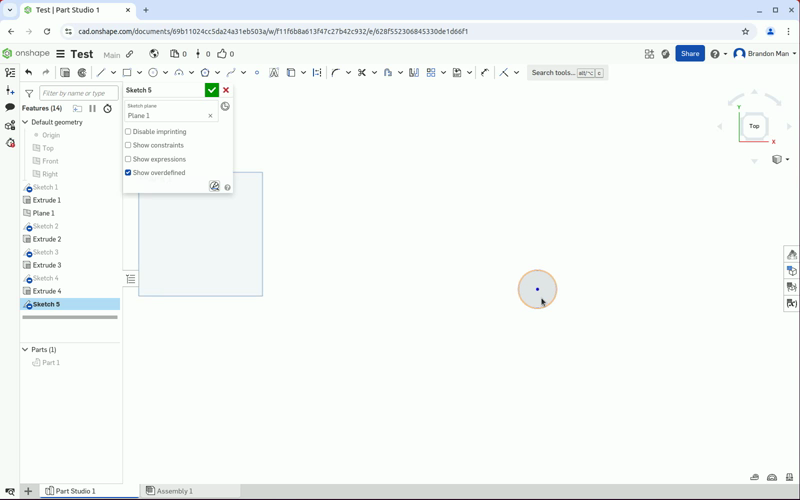
scroll(6)
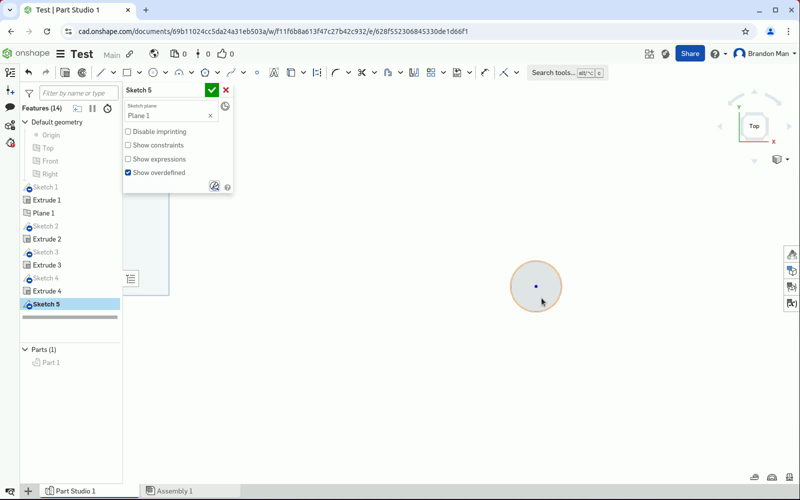
scroll(6)
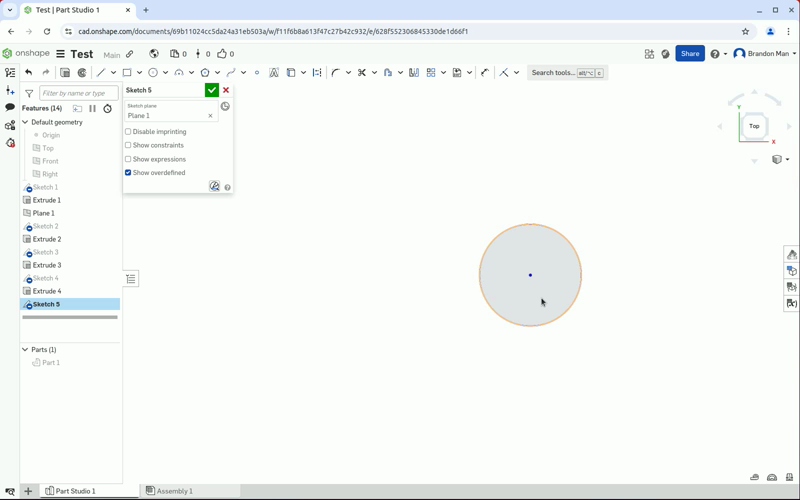
click(541, 297)
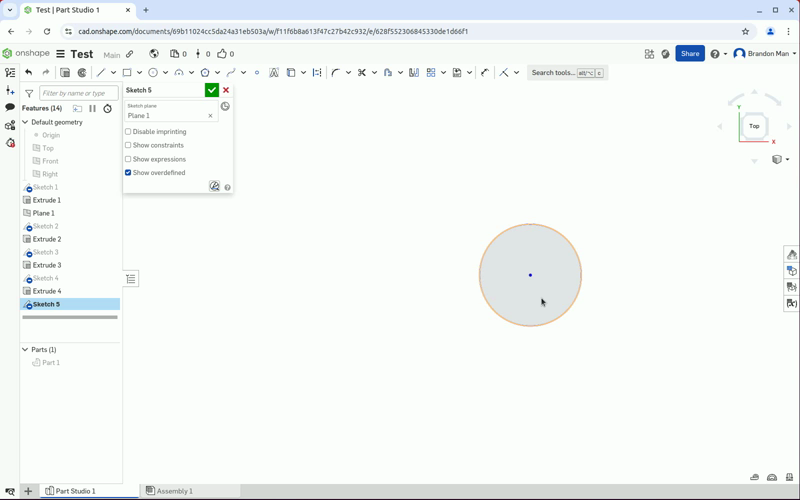
scroll(-6)
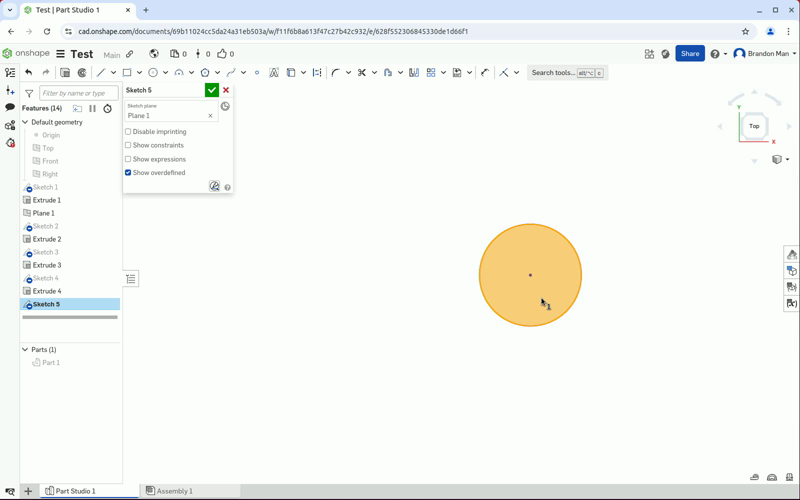
scroll(-6)
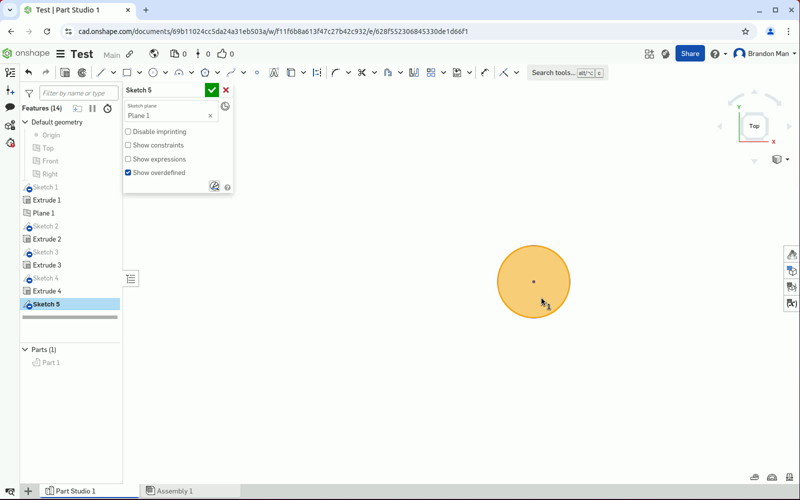
scroll(-6)
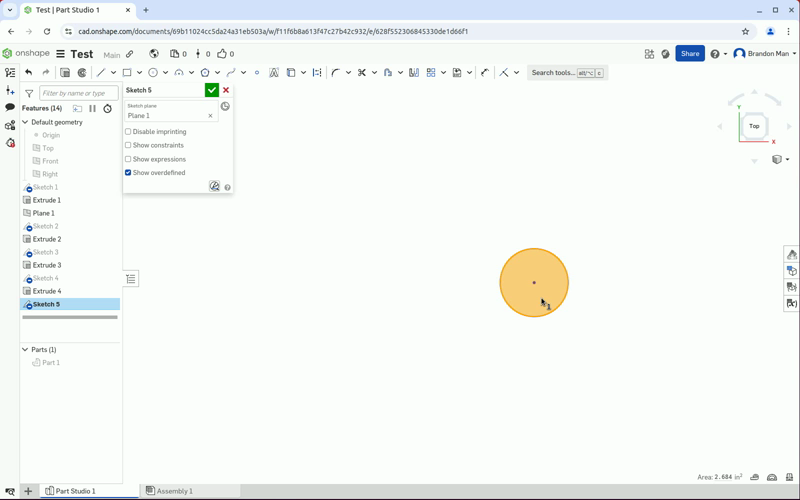
scroll(-6)
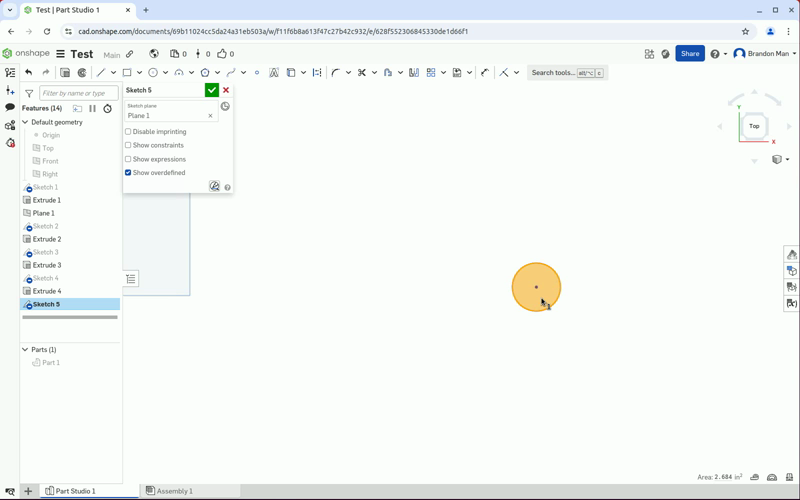
scroll(-6)
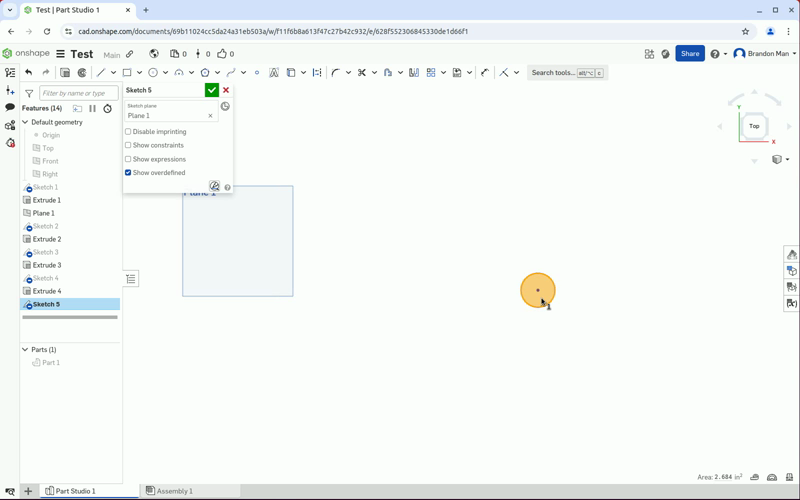
scroll(-6)
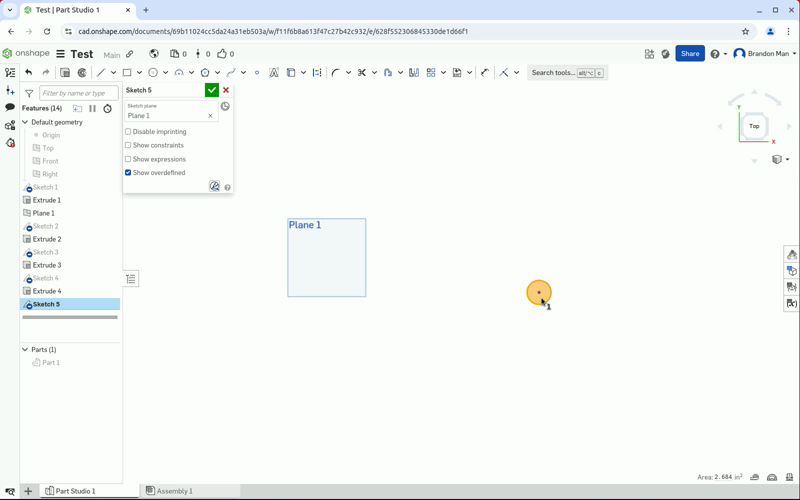
scroll(-6)
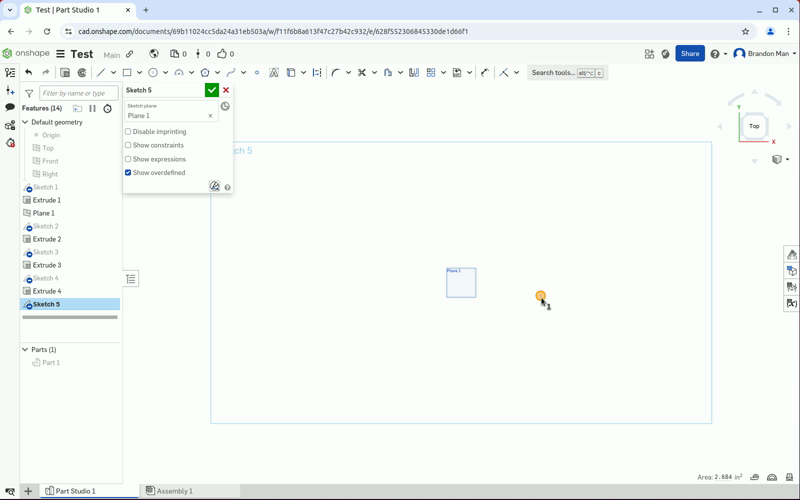
mouse_move(73, 352)
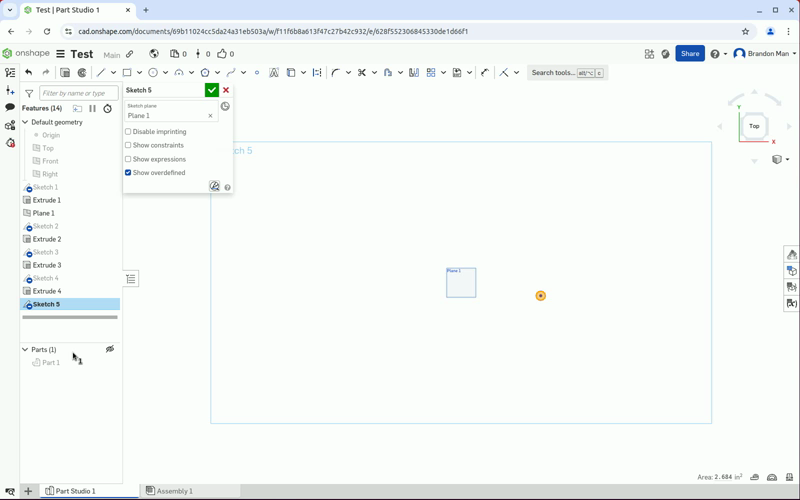
key(shift+y)
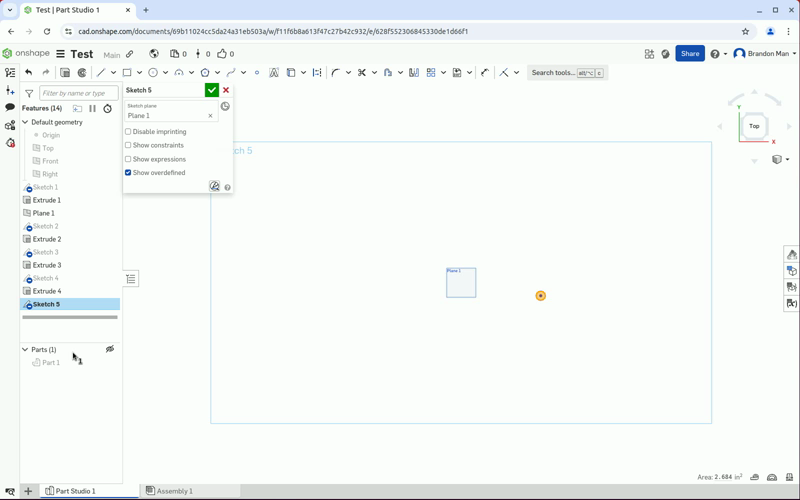
key(shift+e)
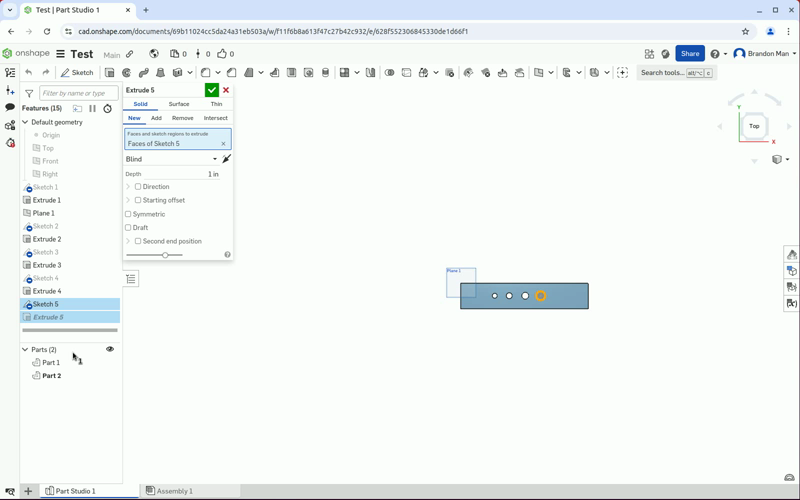
mouse_move(143, 106)
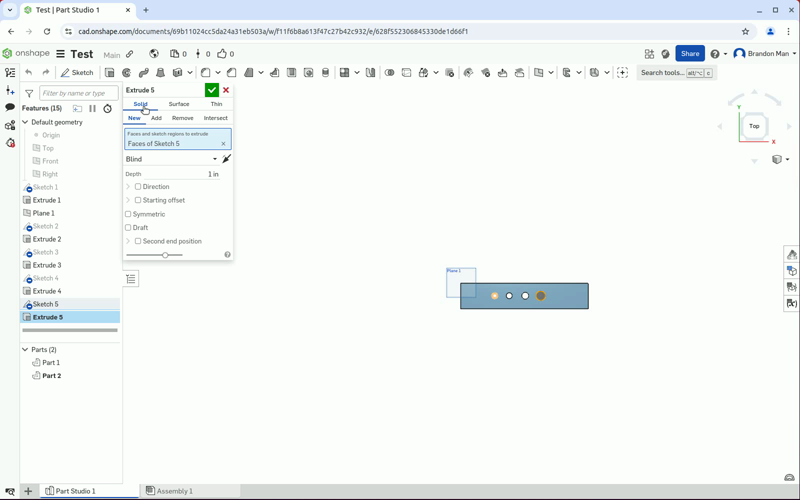
click(143, 106)
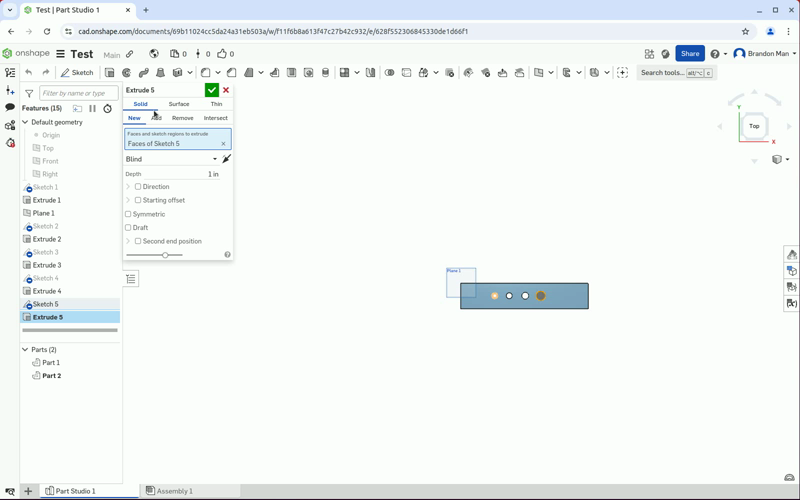
mouse_move(186, 120)
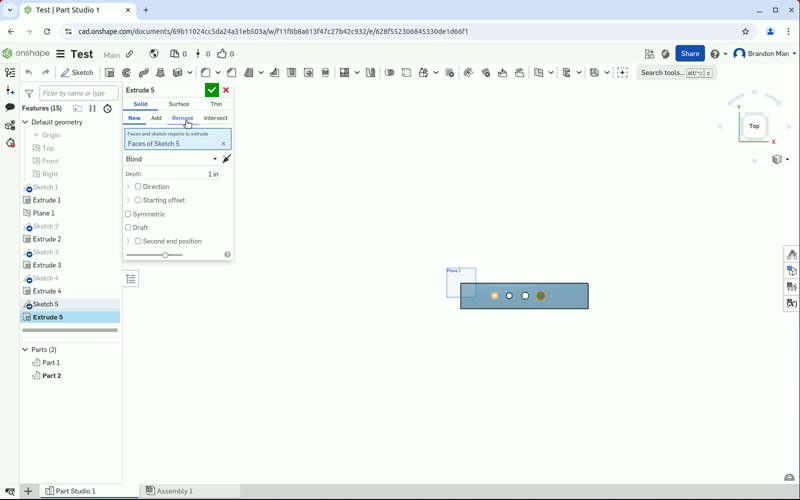
click(186, 120)
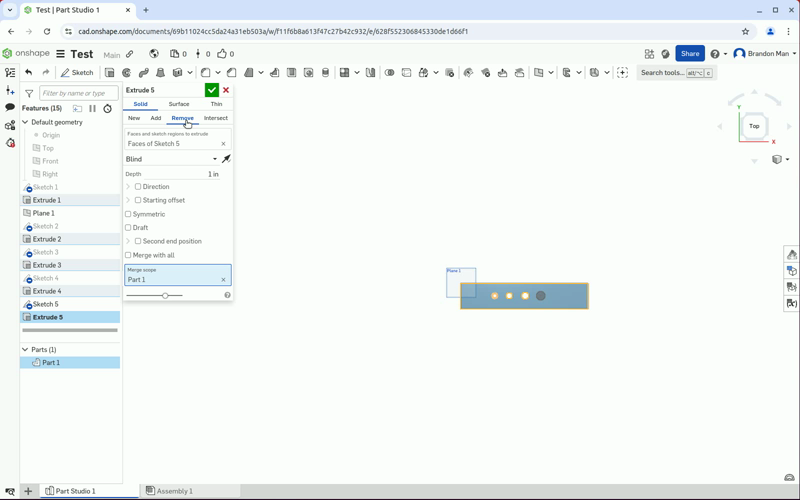
key(tab, 4)
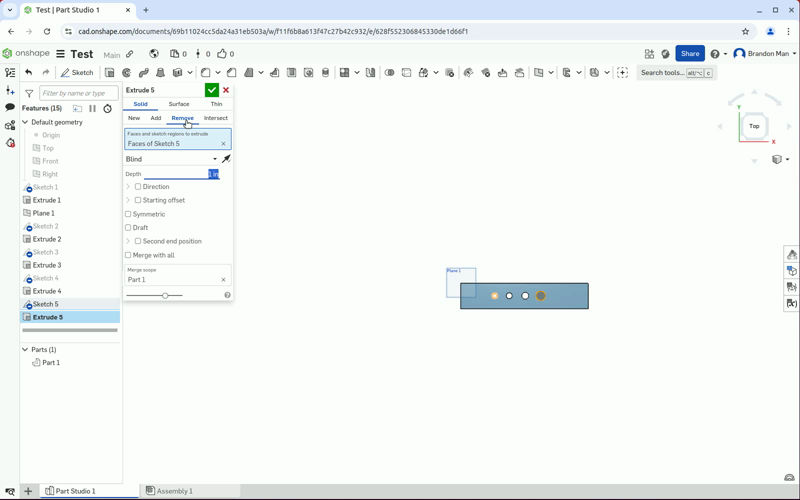
text(13.239)
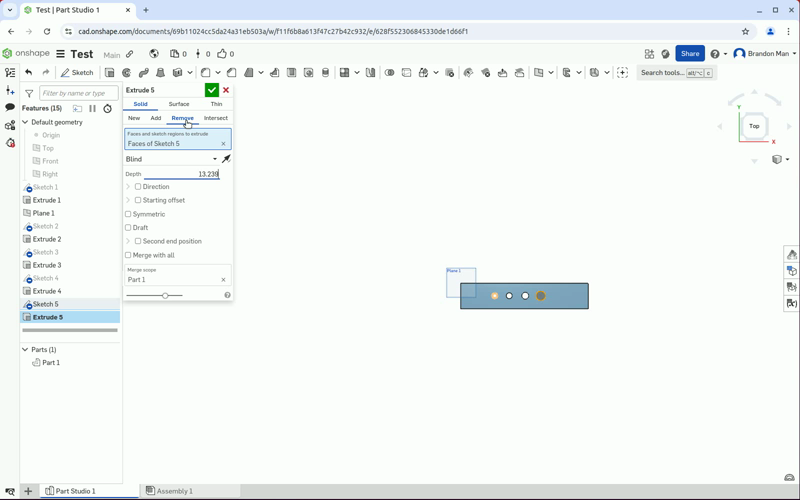
key(tab, 6)
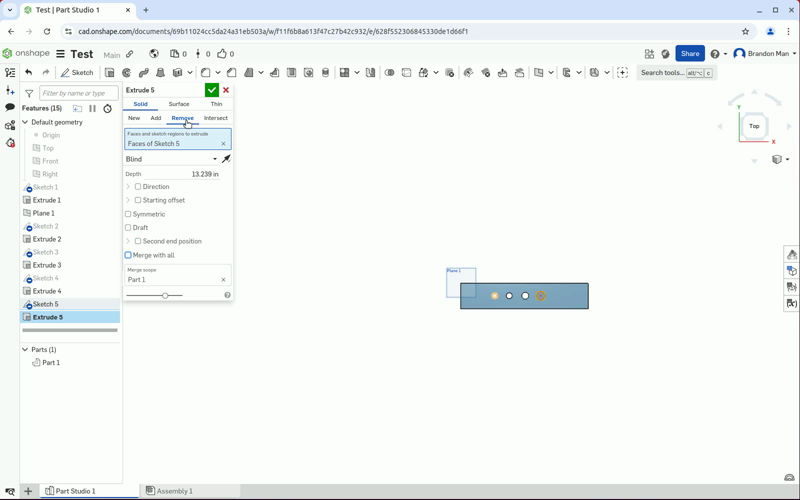
key(space)
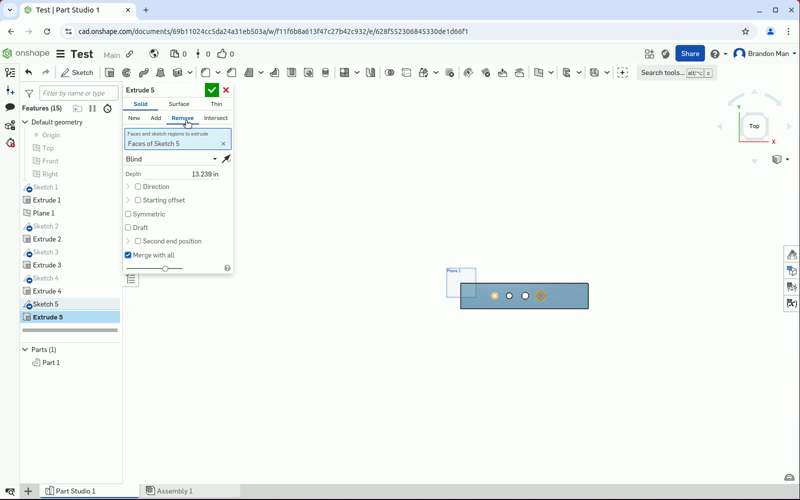
key(enter)
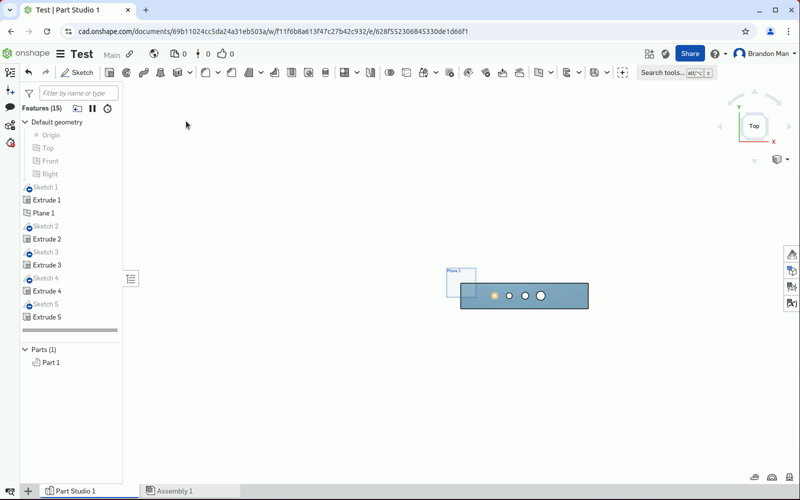
key(shift+h)
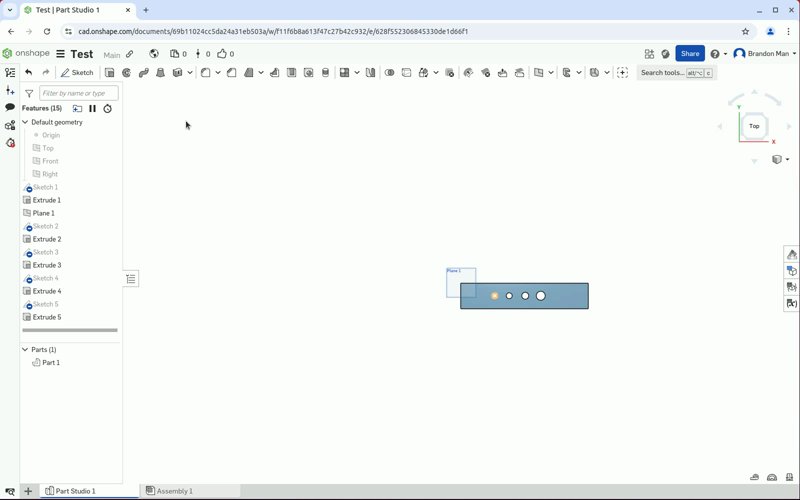
key(shift+h)
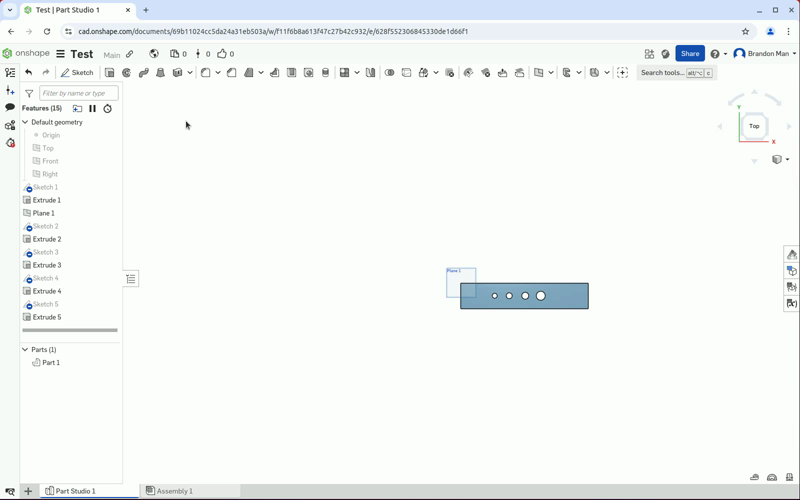
mouse_move(73, 189)
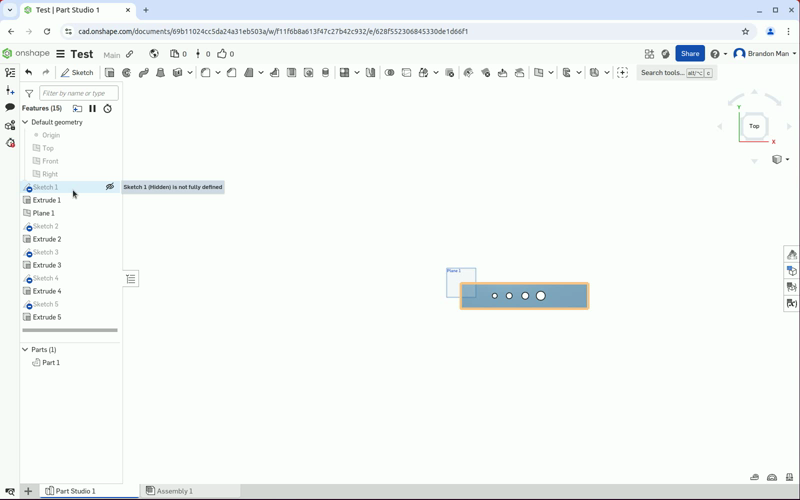
click(73, 189)
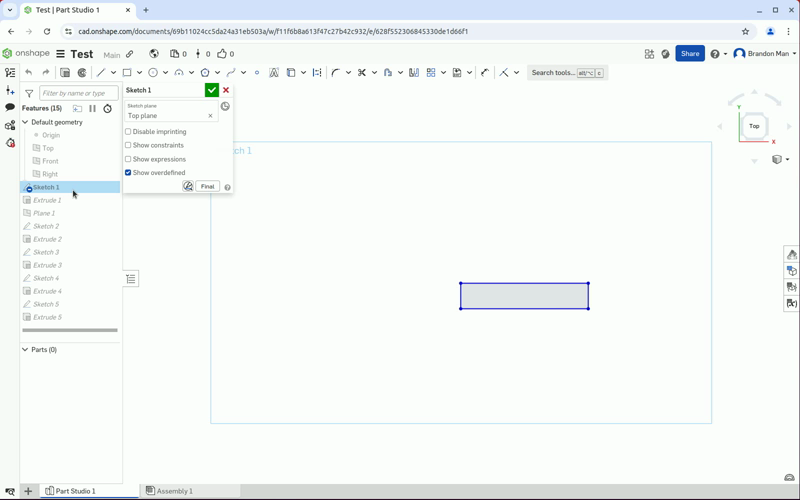
mouse_move(229, 92)
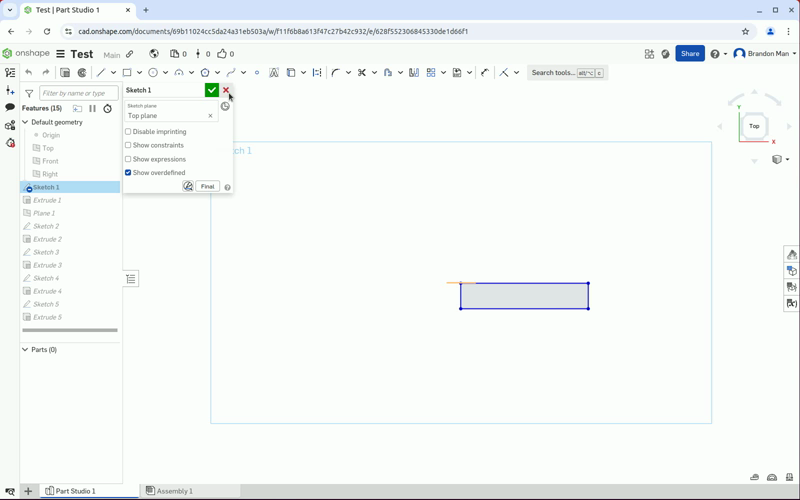
click(229, 92)
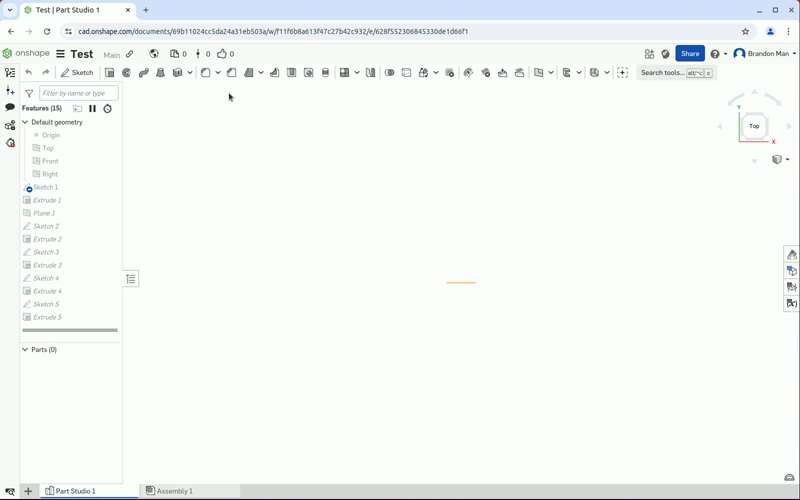
key(shift+s)
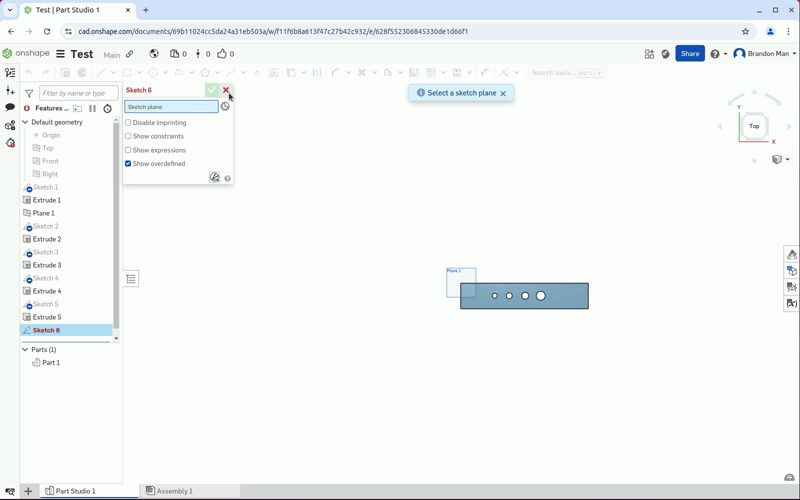
mouse_move(69, 215)
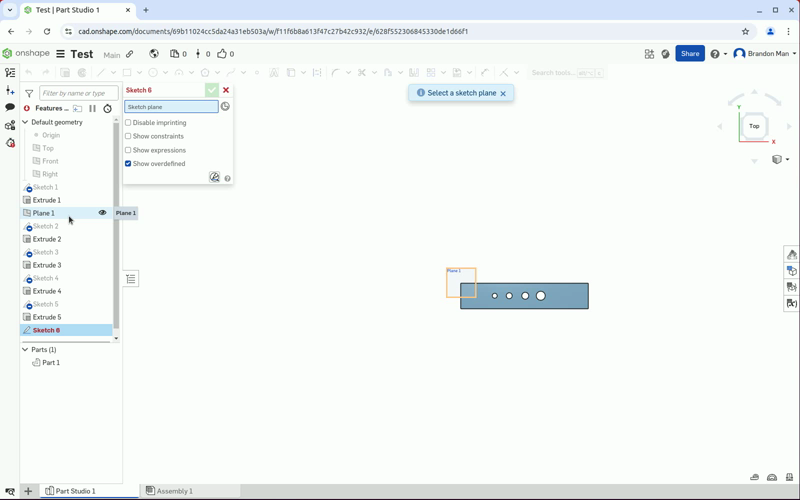
click(69, 215)
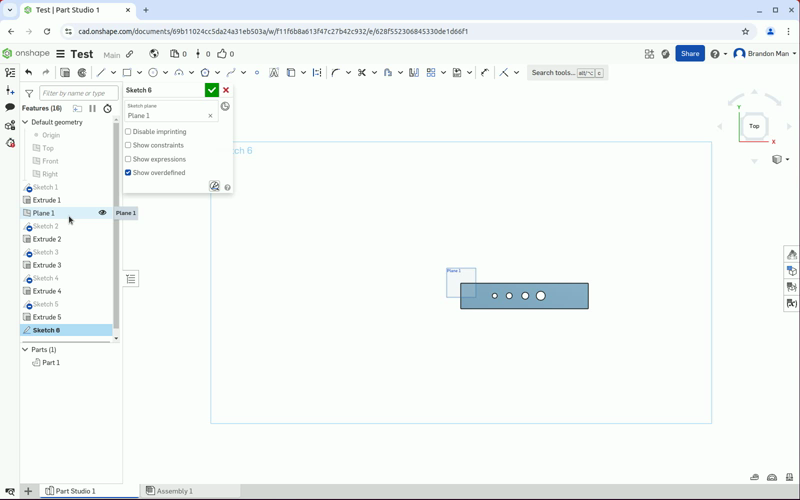
mouse_move(73, 352)
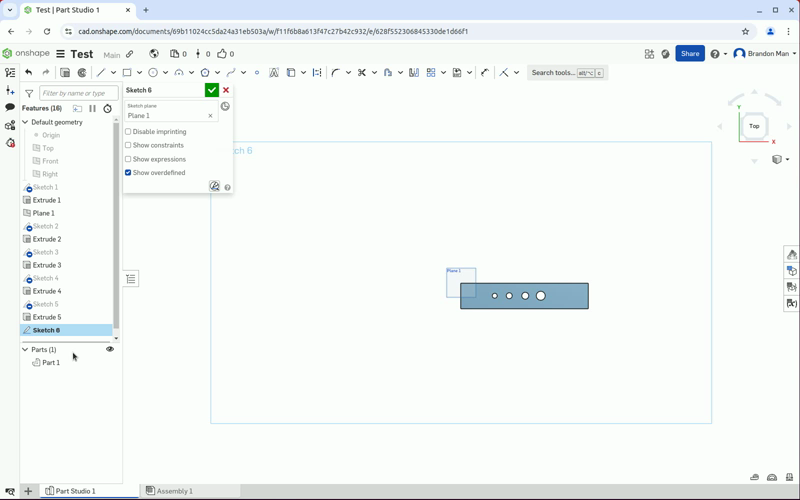
key(y)
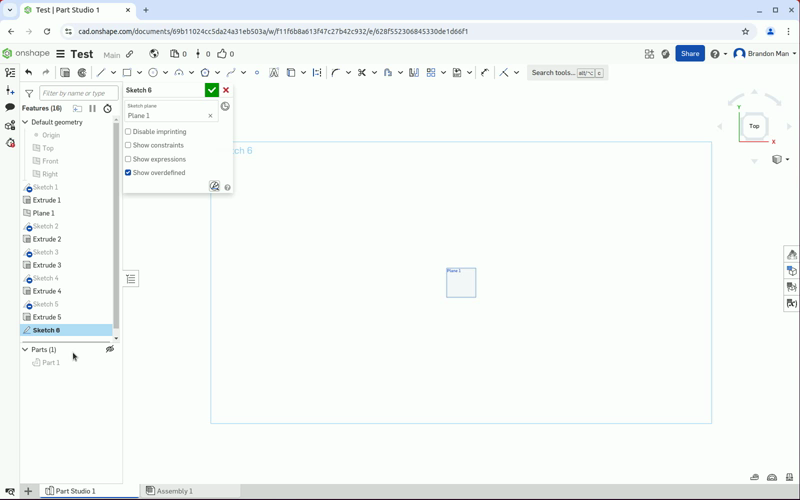
key(c)
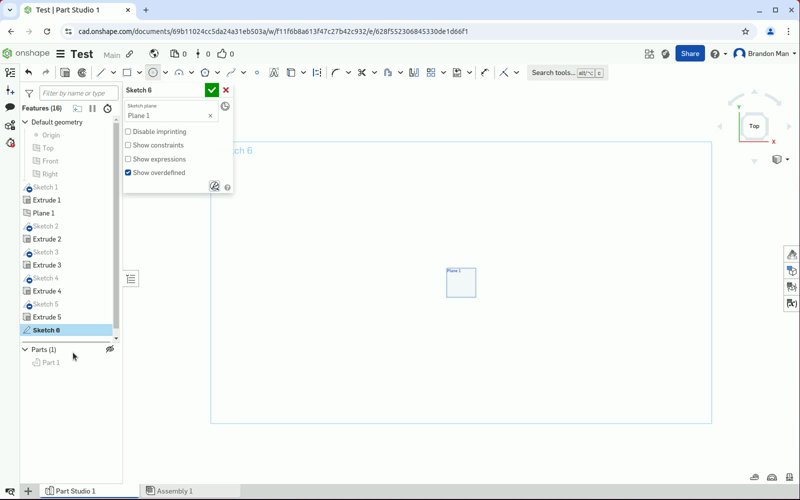
key_down(shift)
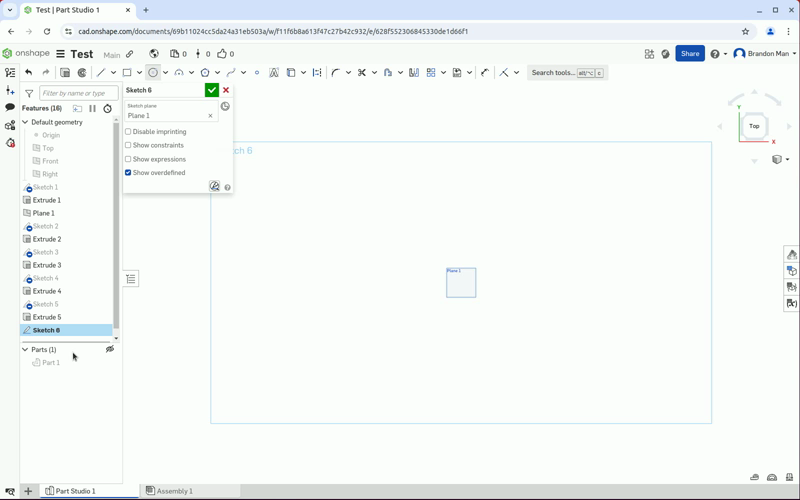
mouse_move(556, 295)
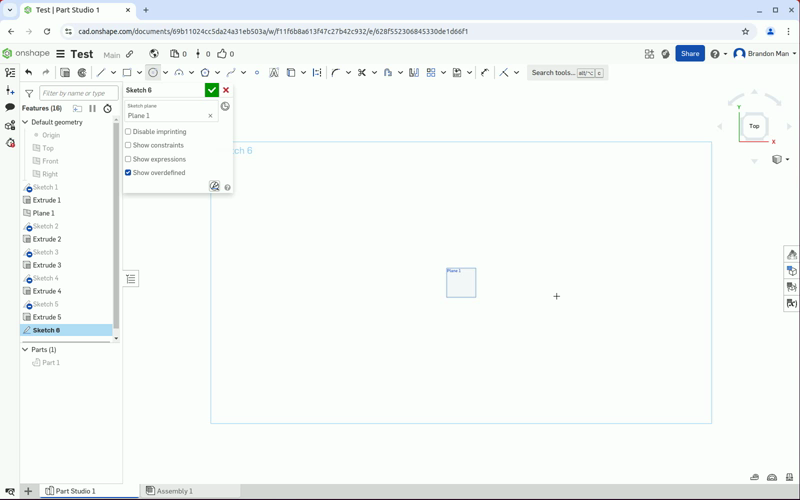
click(556, 295)
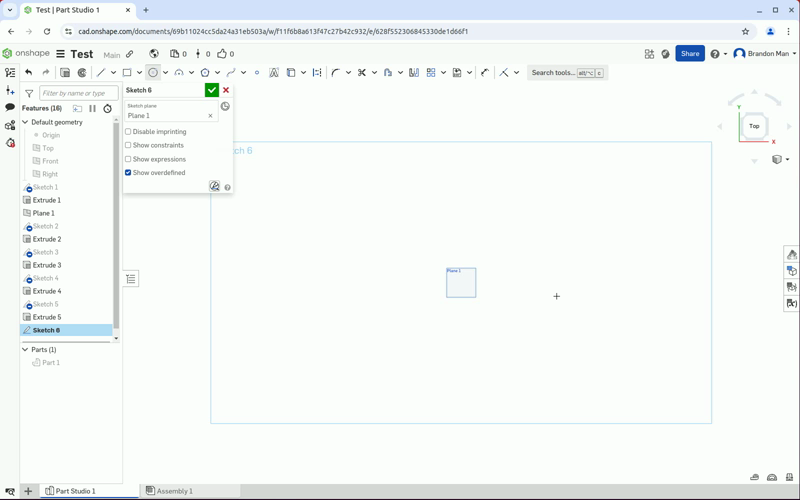
key_up(shift)
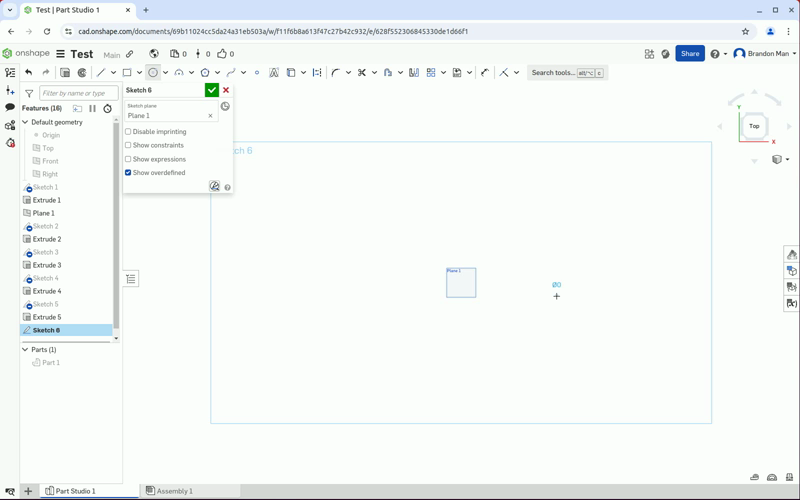
mouse_move(561, 295)
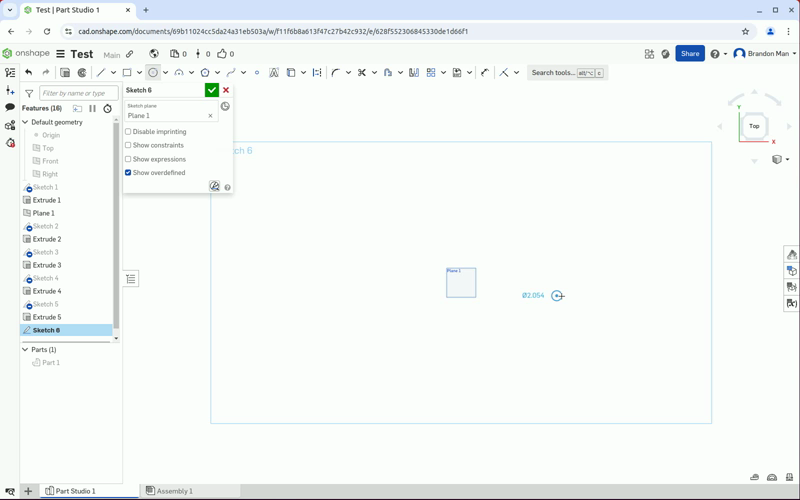
click(561, 295)
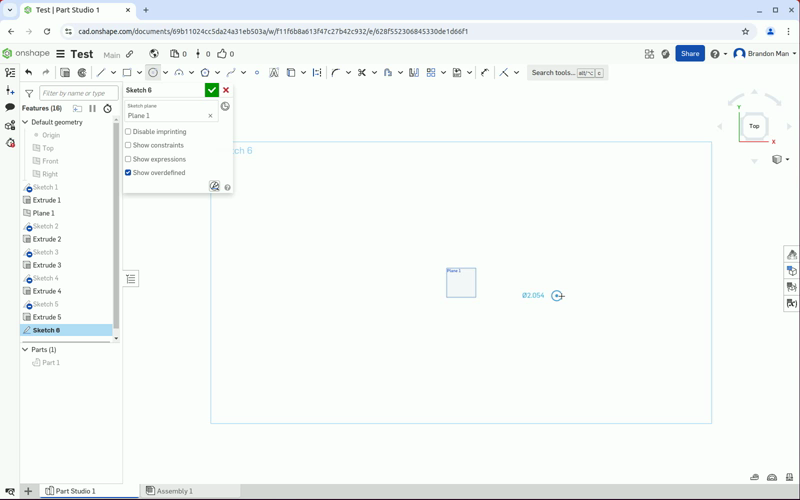
key(esc)
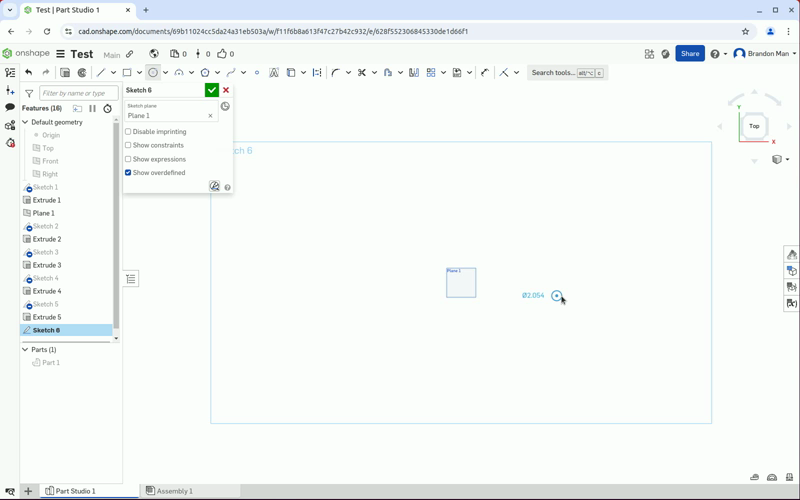
mouse_move(555, 293)
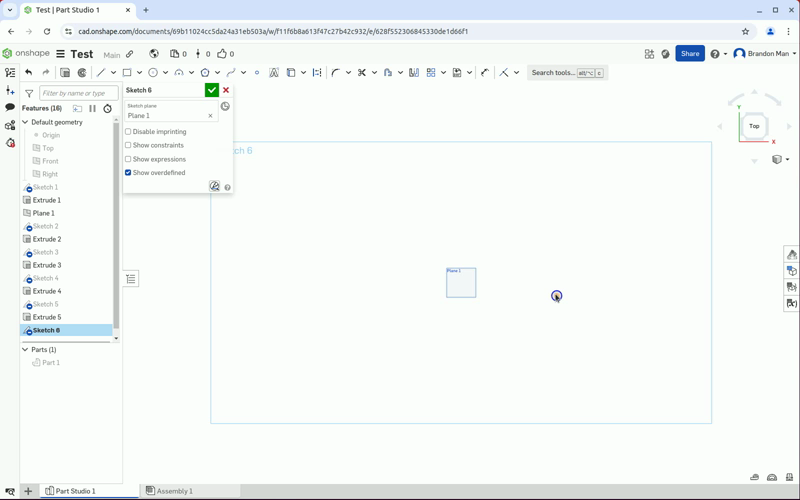
scroll(6)
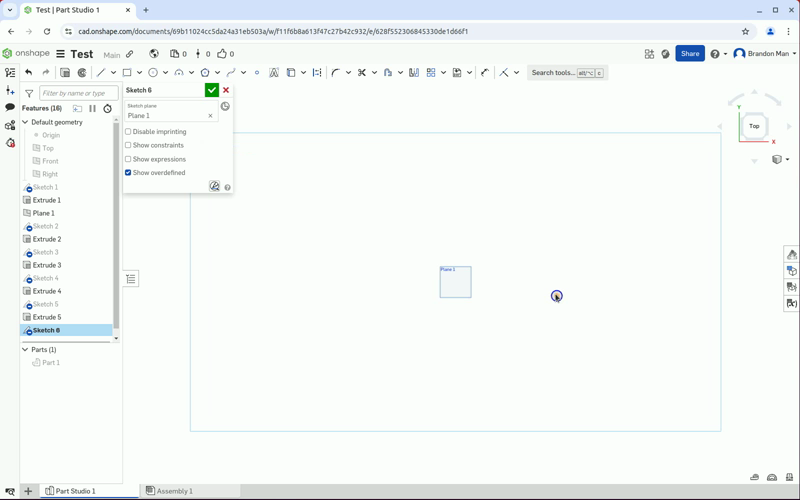
scroll(6)
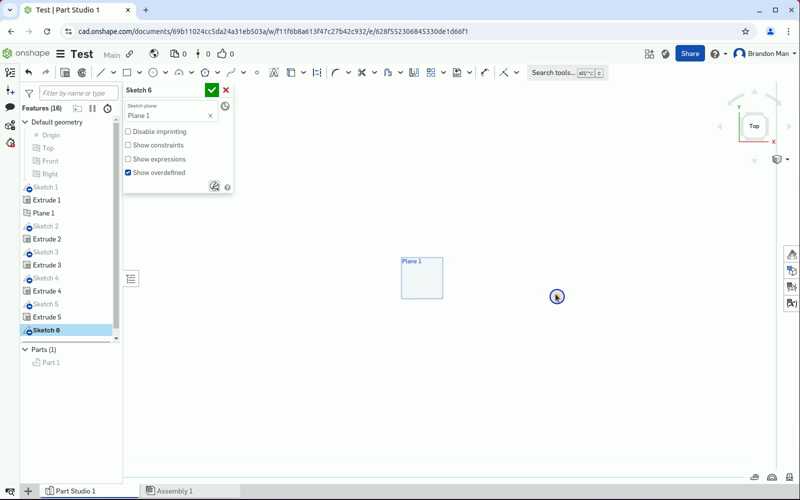
scroll(6)
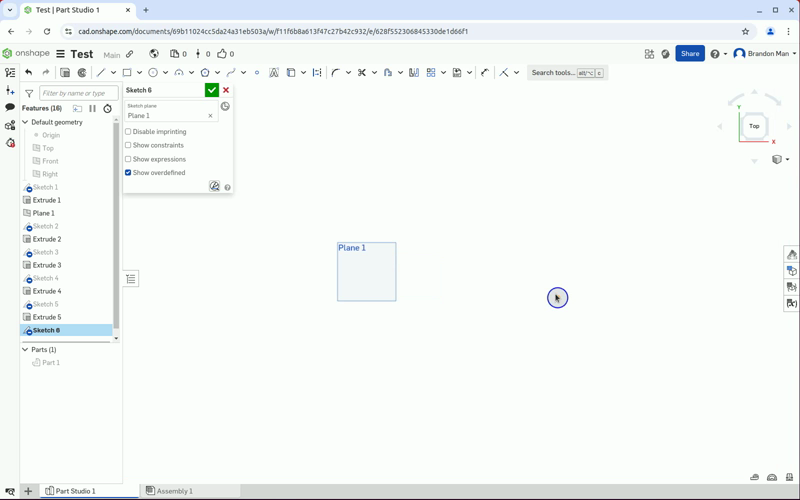
scroll(6)
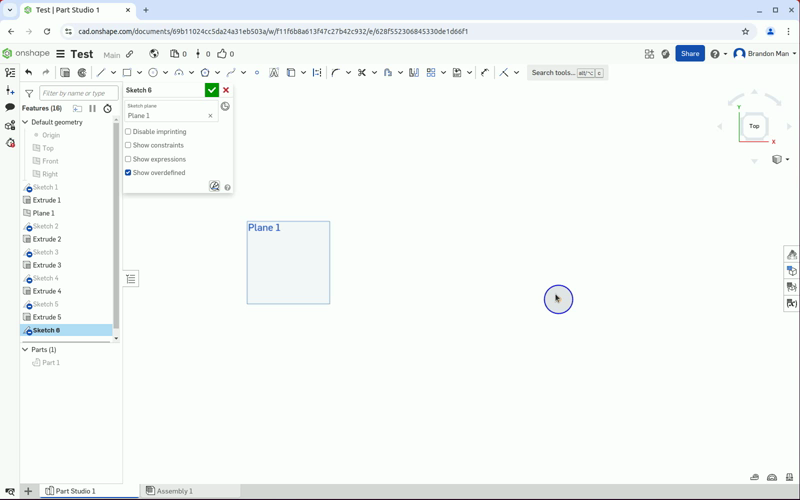
scroll(6)
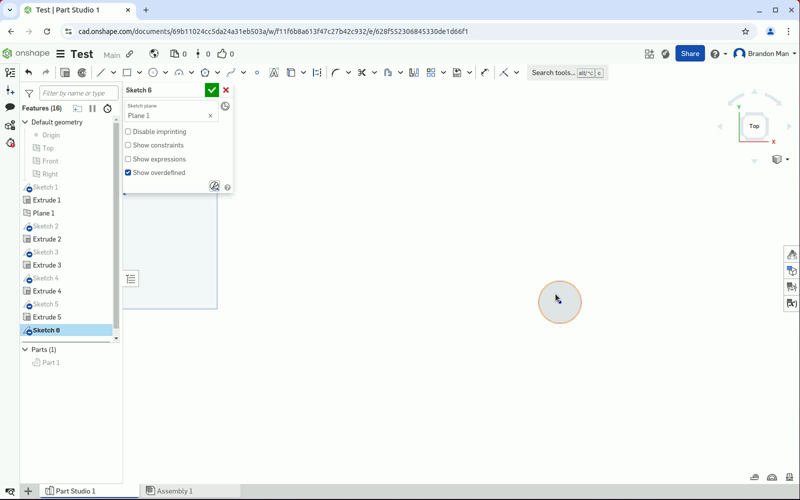
scroll(6)
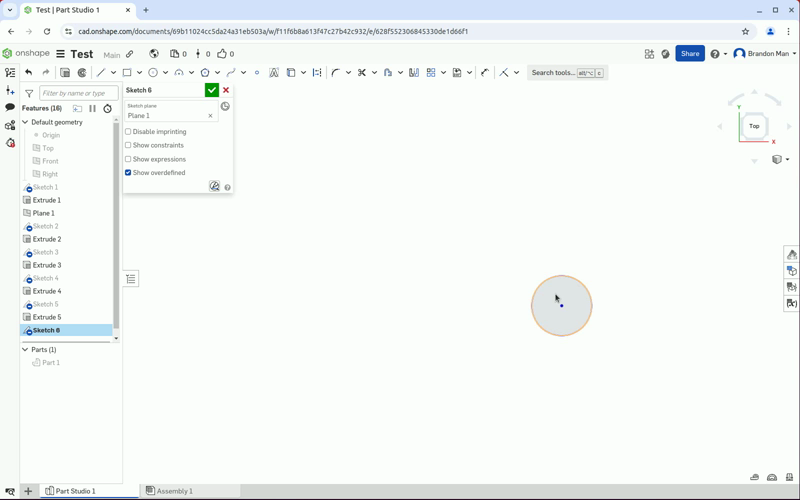
scroll(6)
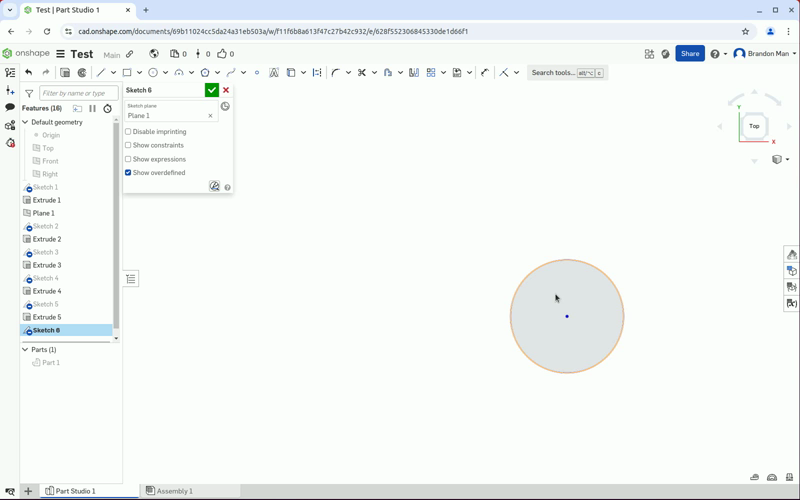
click(555, 293)
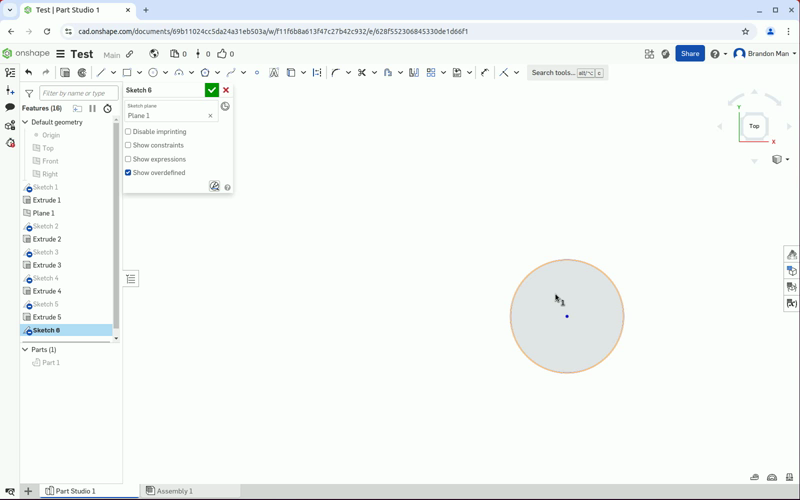
scroll(-6)
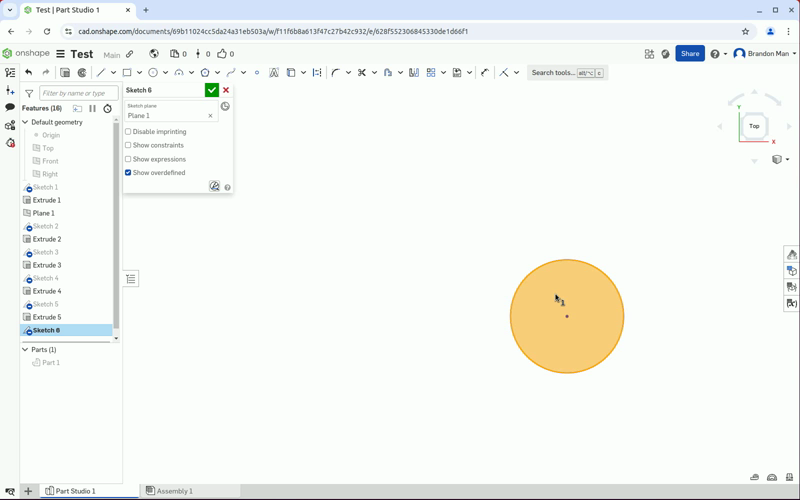
scroll(-6)
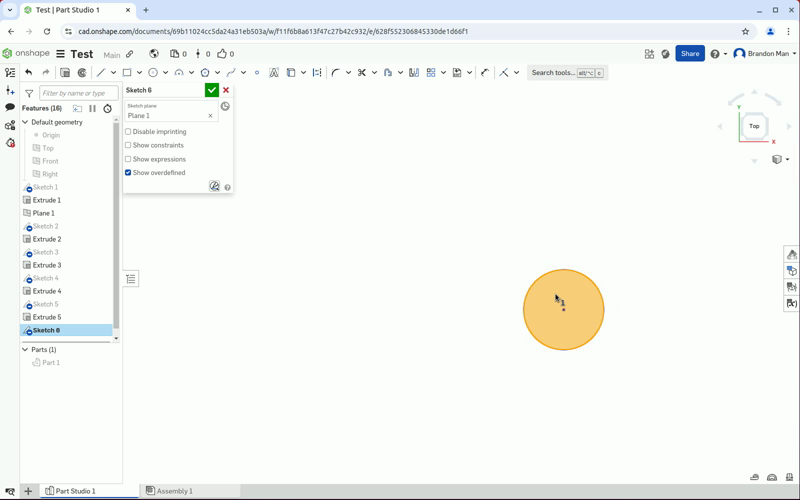
scroll(-6)
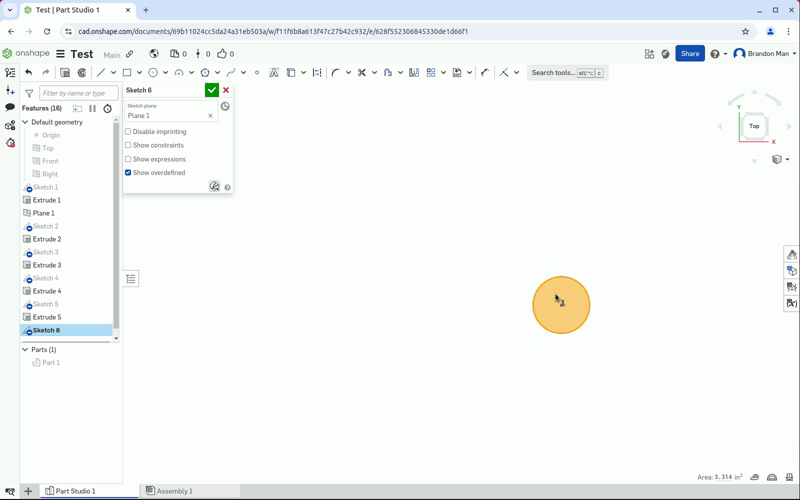
scroll(-6)
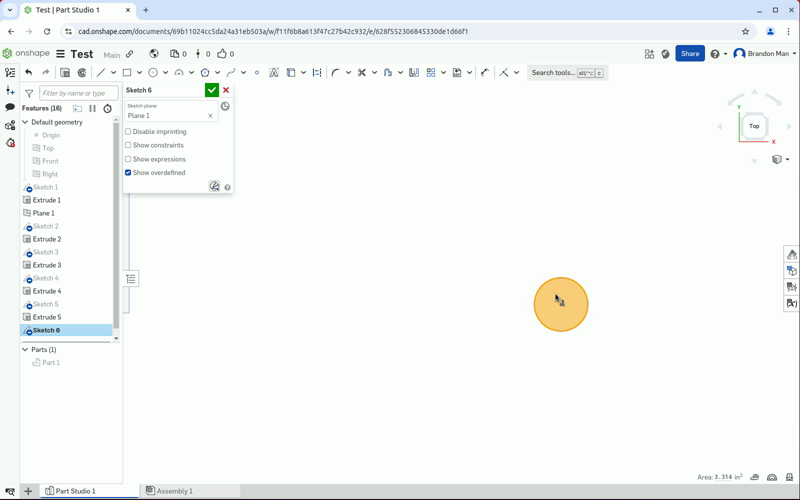
scroll(-6)
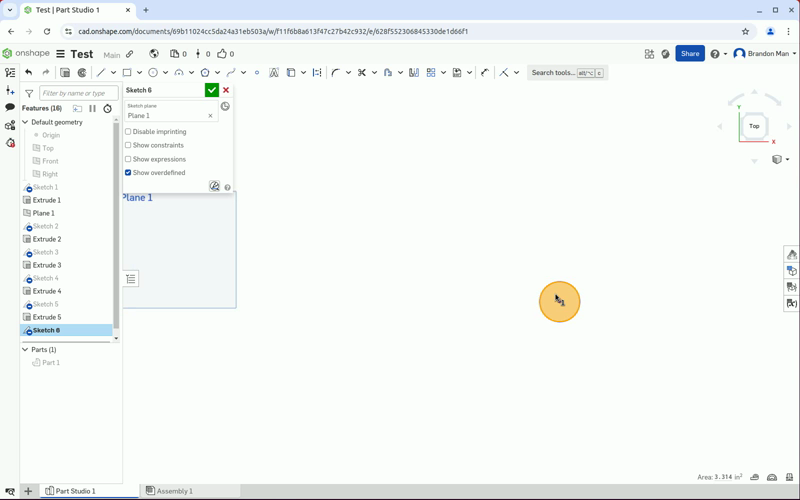
scroll(-6)
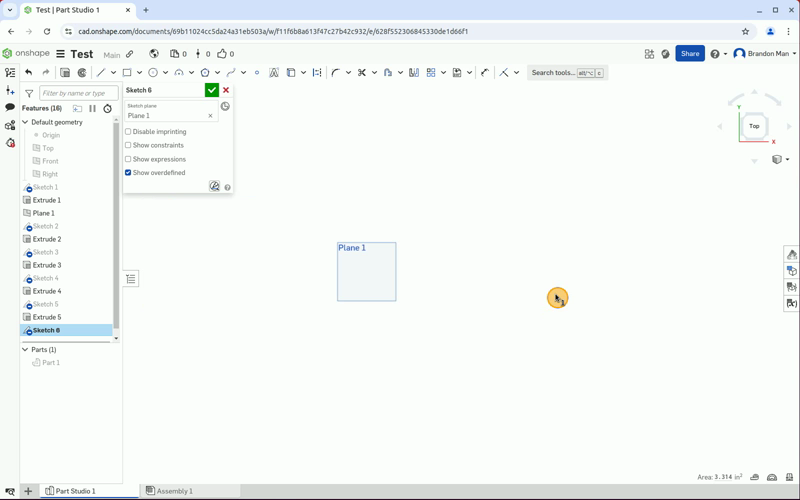
scroll(-6)
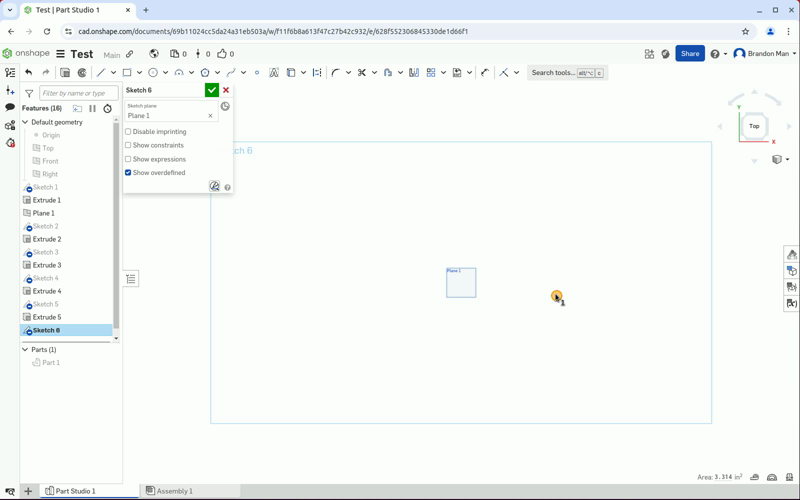
mouse_move(73, 352)
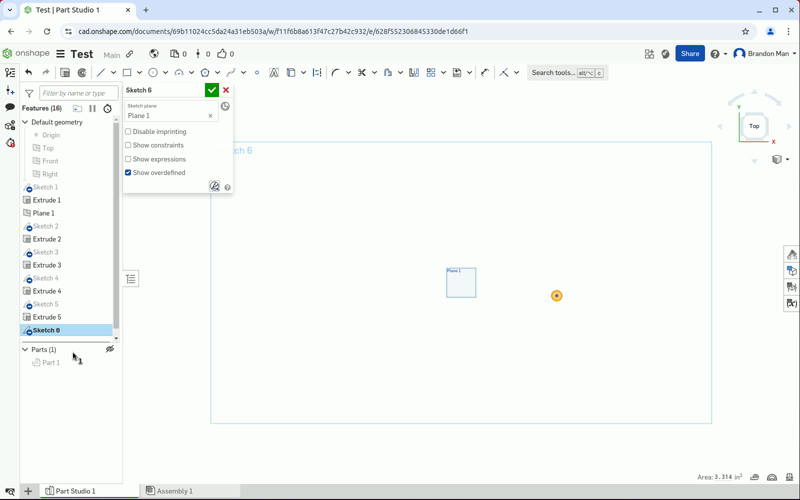
key(shift+y)
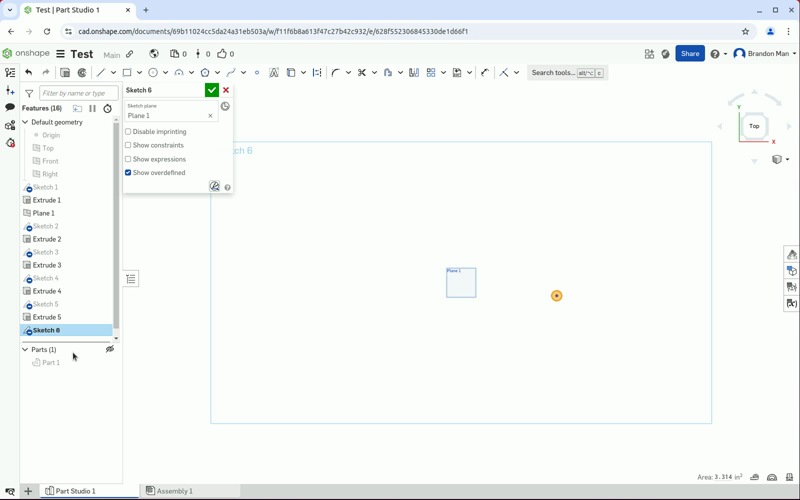
key(shift+e)
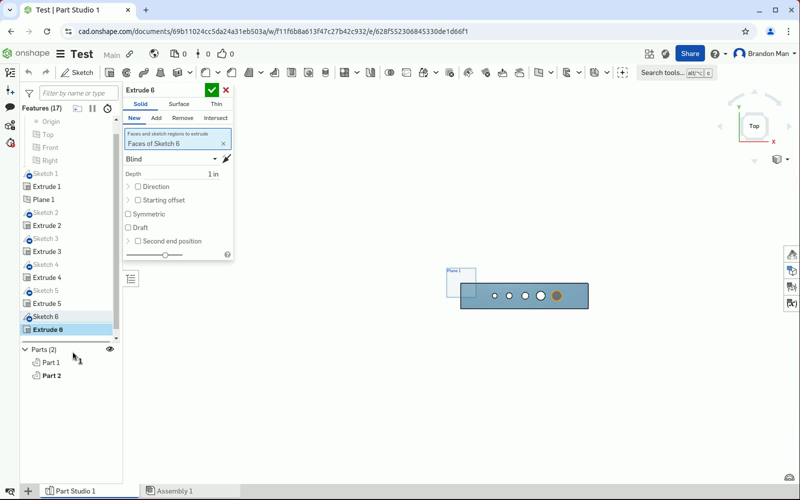
mouse_move(143, 106)
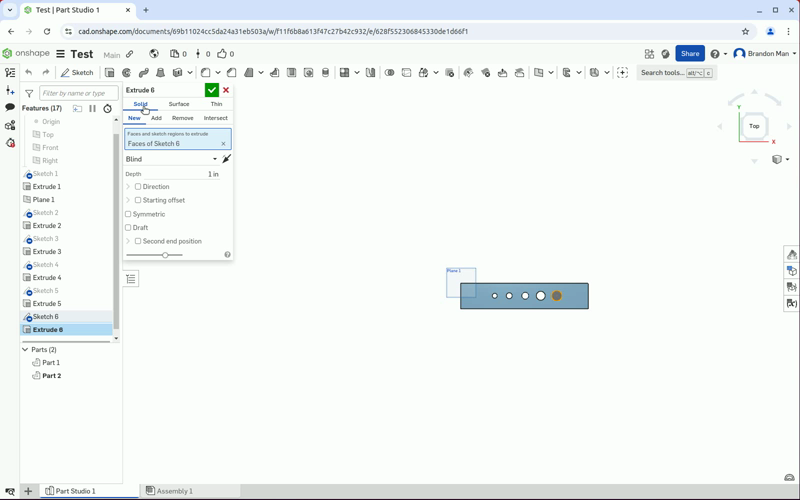
click(143, 106)
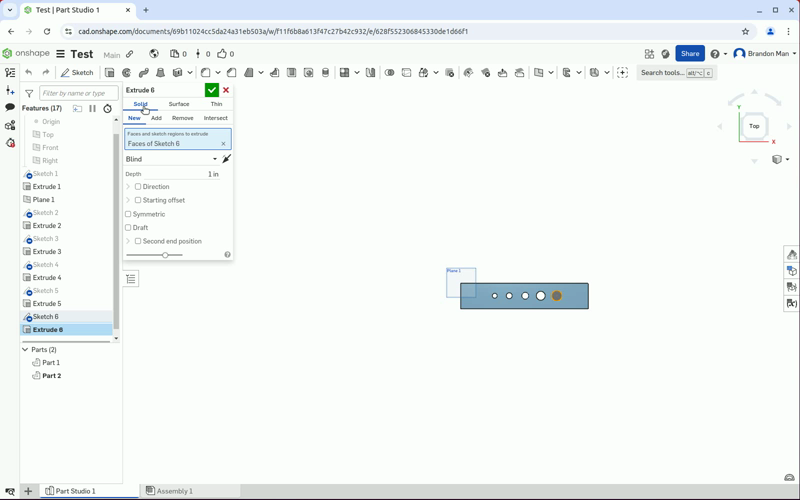
mouse_move(186, 120)
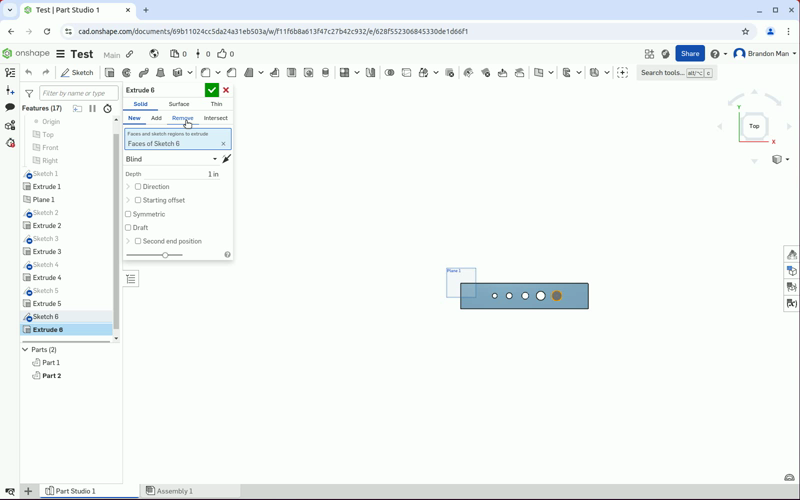
click(186, 120)
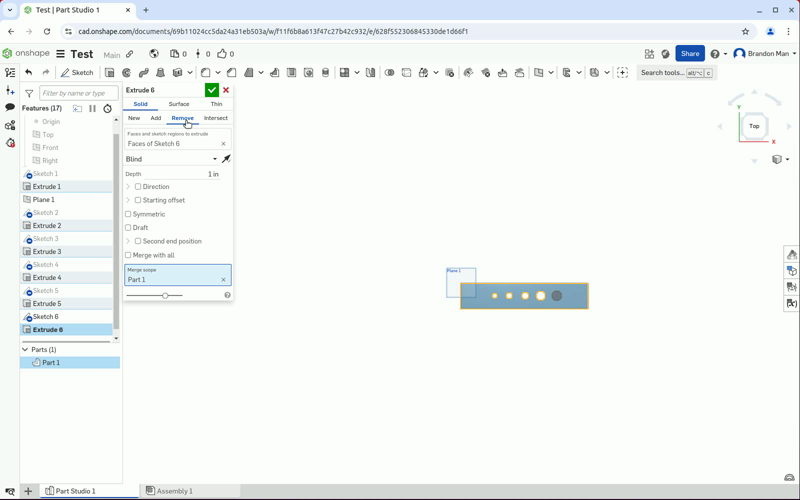
key(tab, 4)
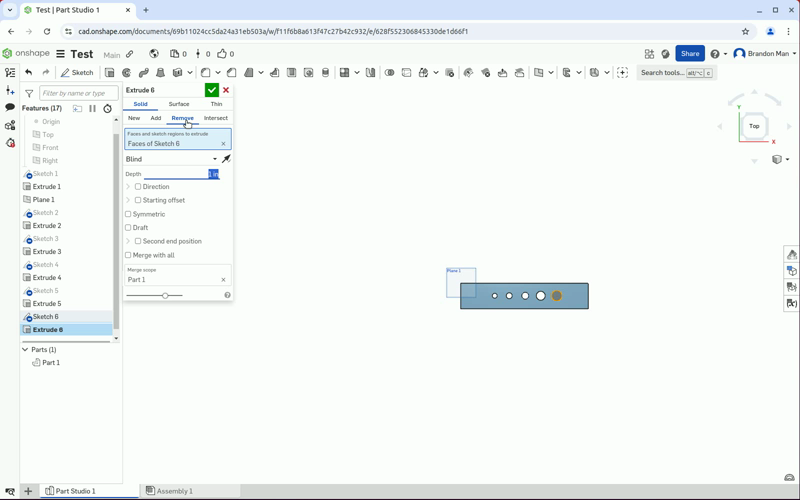
text(13.239)
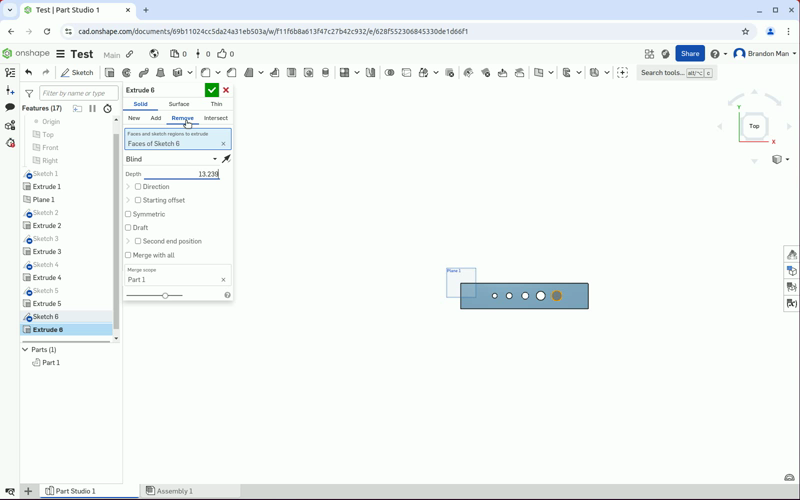
key(tab, 6)
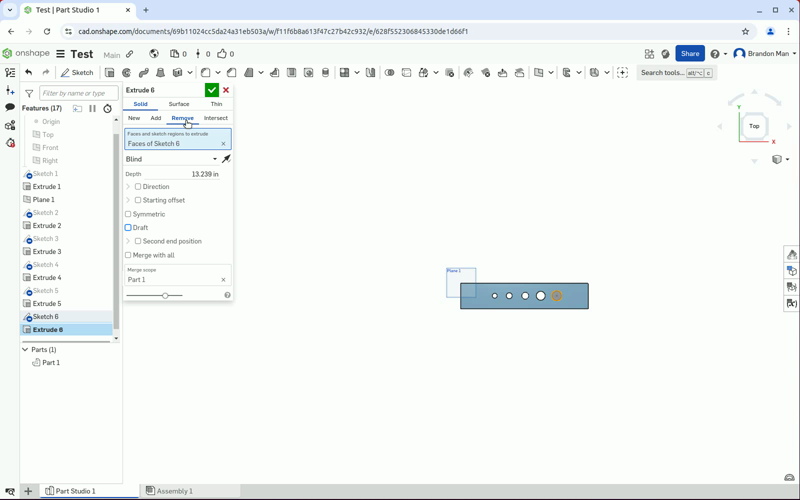
key(space)
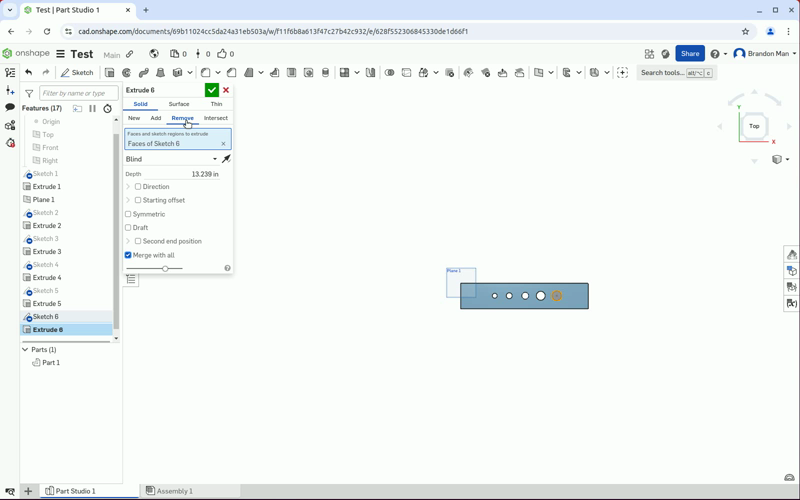
key(enter)
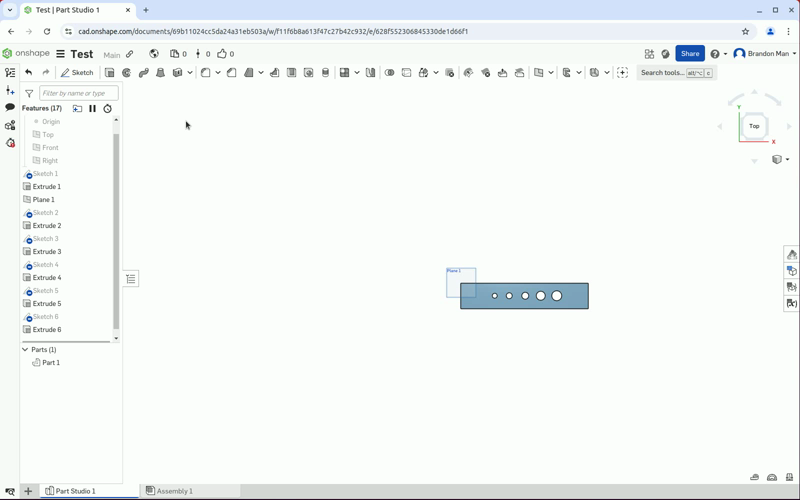
key(shift+h)
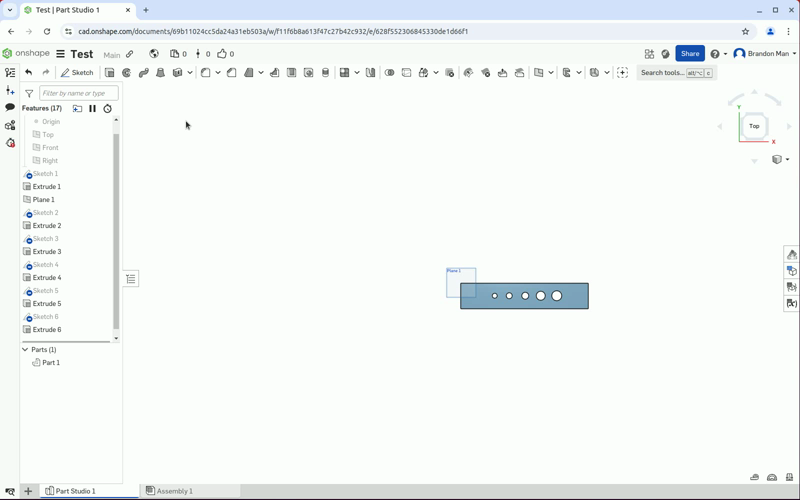
key(shift+h)
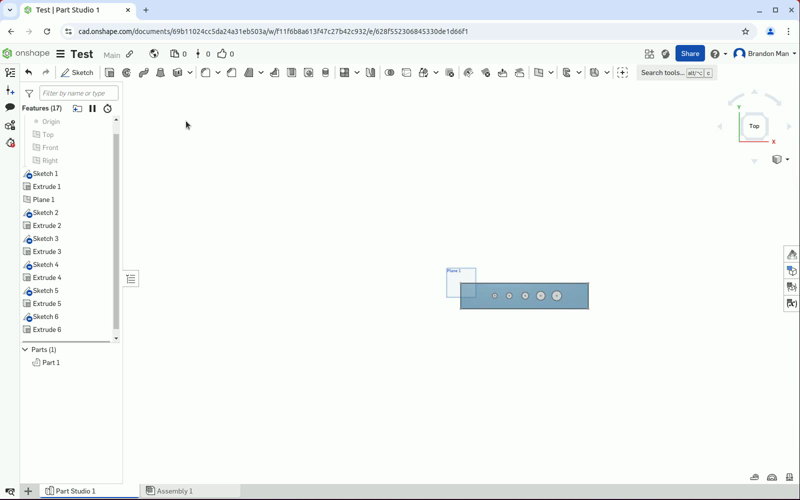
key(shift+7)
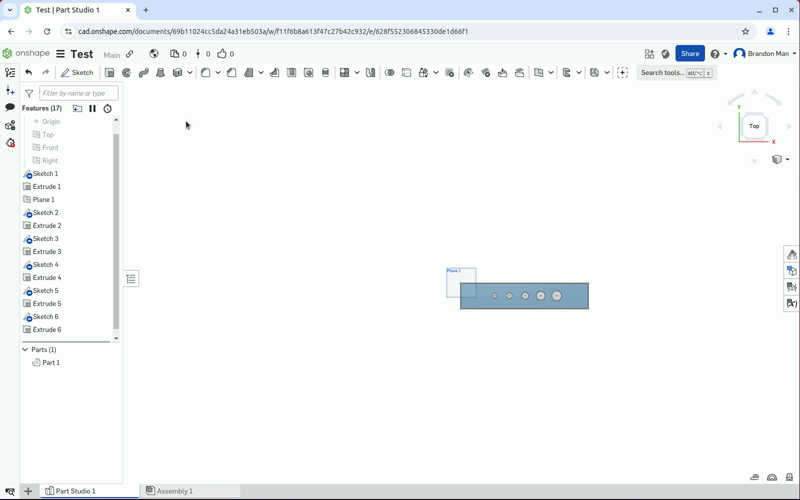
key(up, 3)
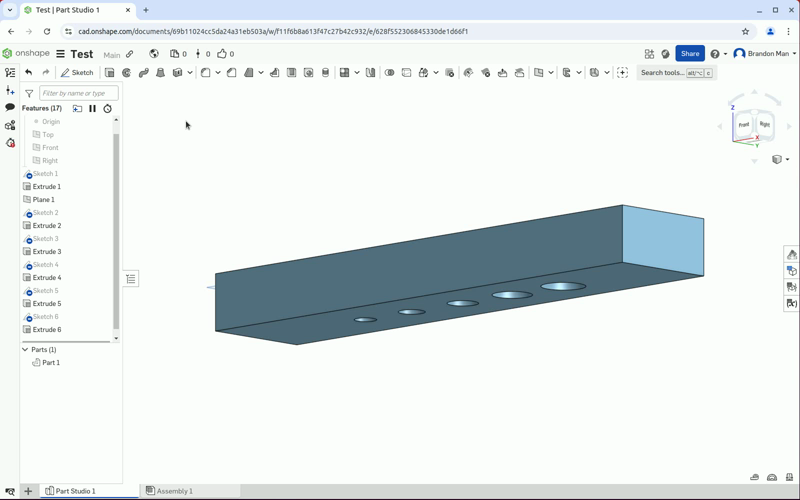
key(left, 3)
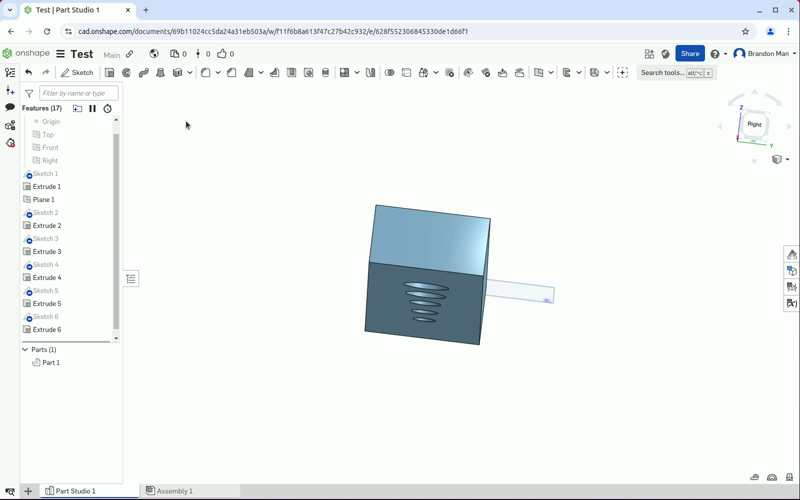
key(right, 3)
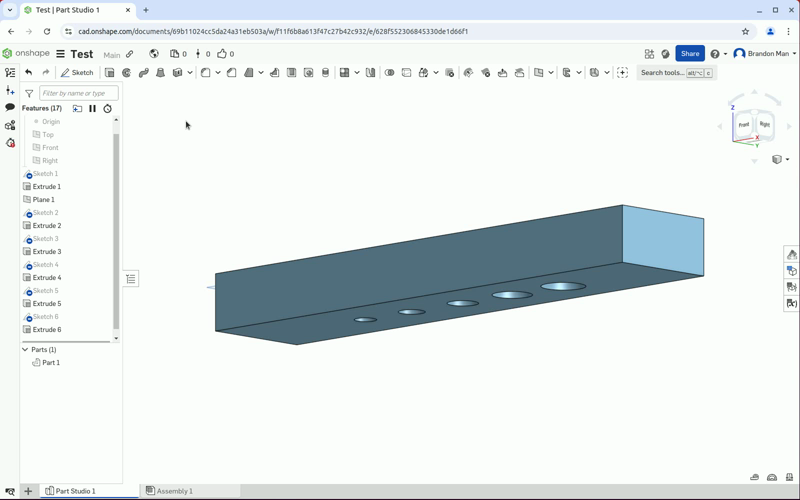
key(down, 3)
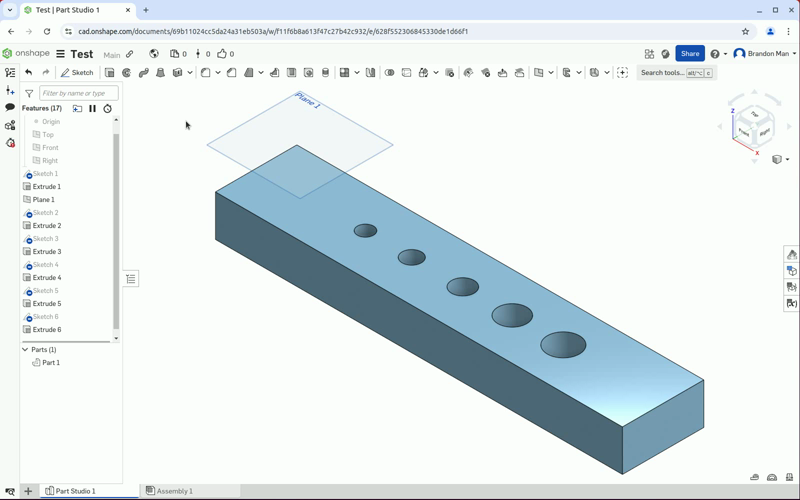
mouse_move(69, 176)
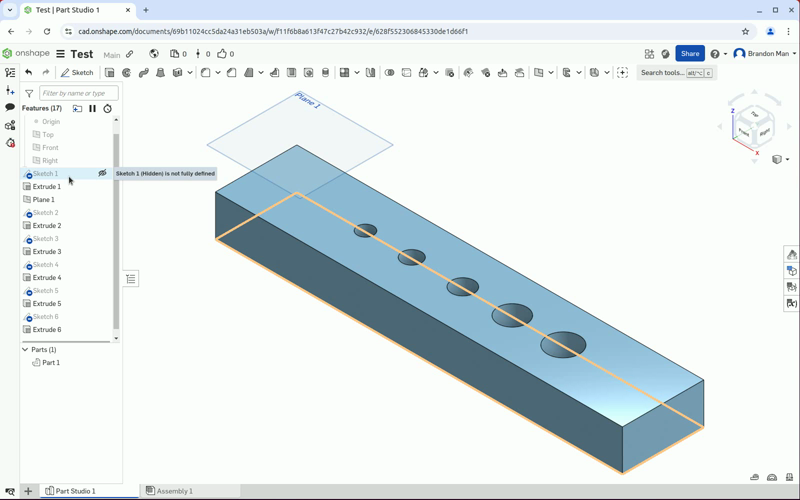
click(69, 176)